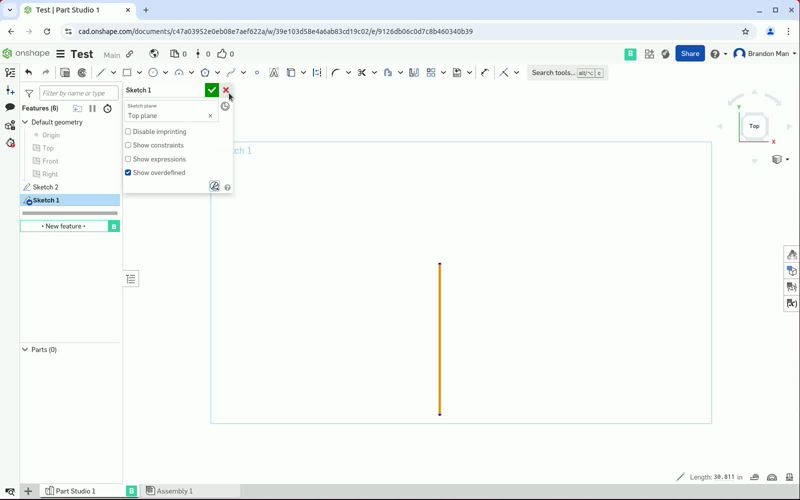
key(shift+h)
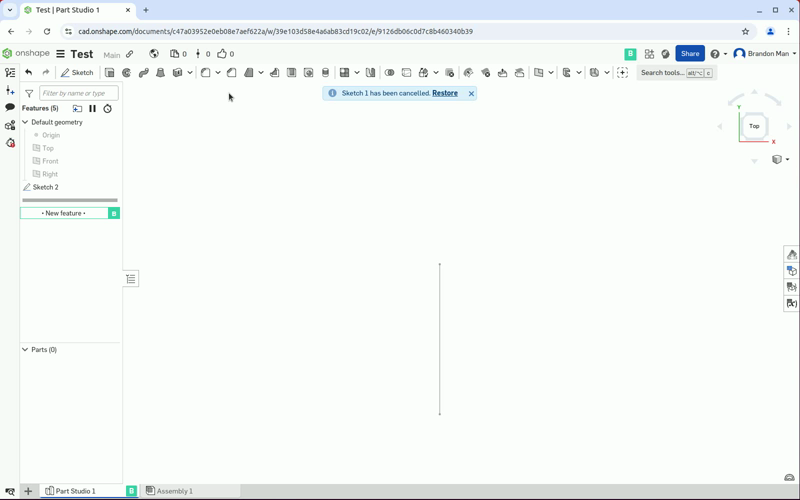
mouse_move(73, 352)
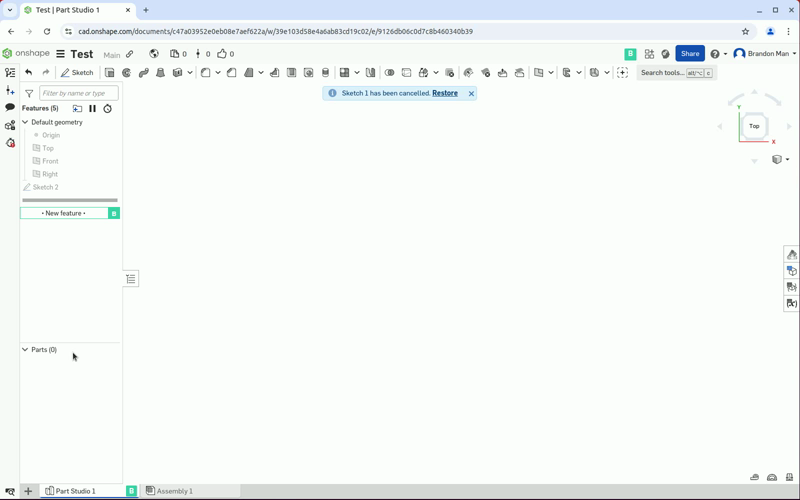
key(y)
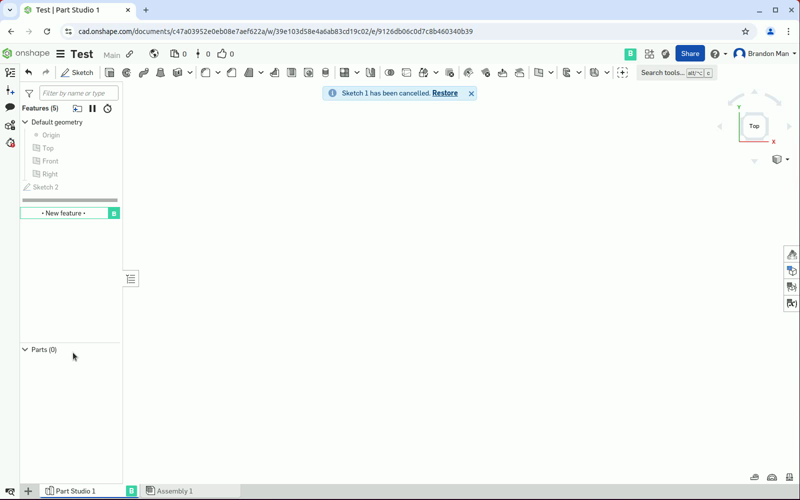
key(shift+p)
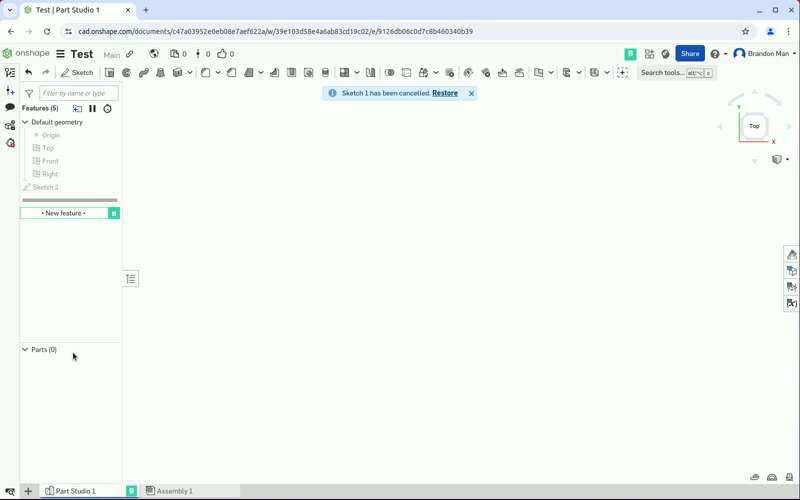
key(space)
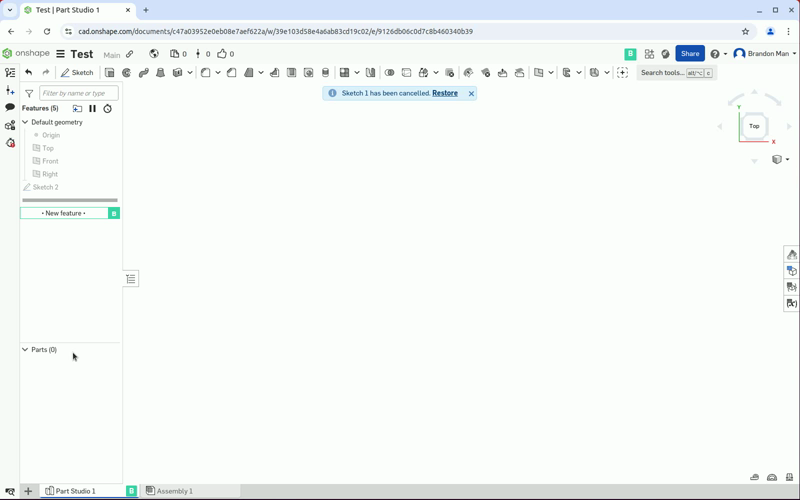
key_down(shift)
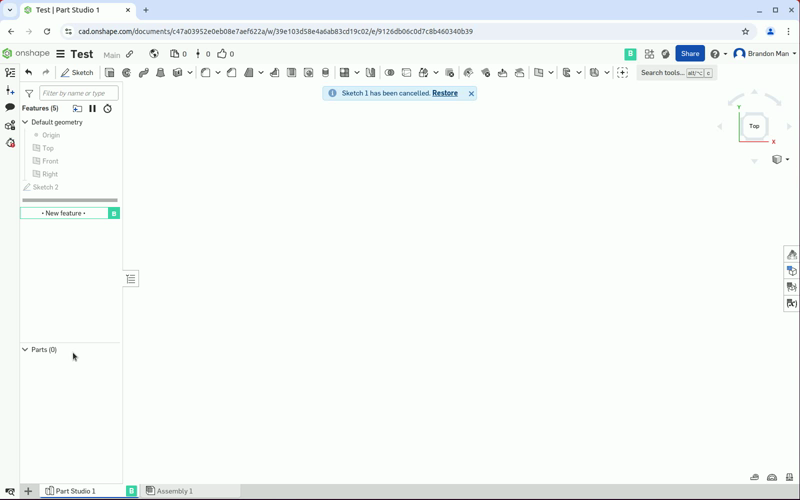
key(up)
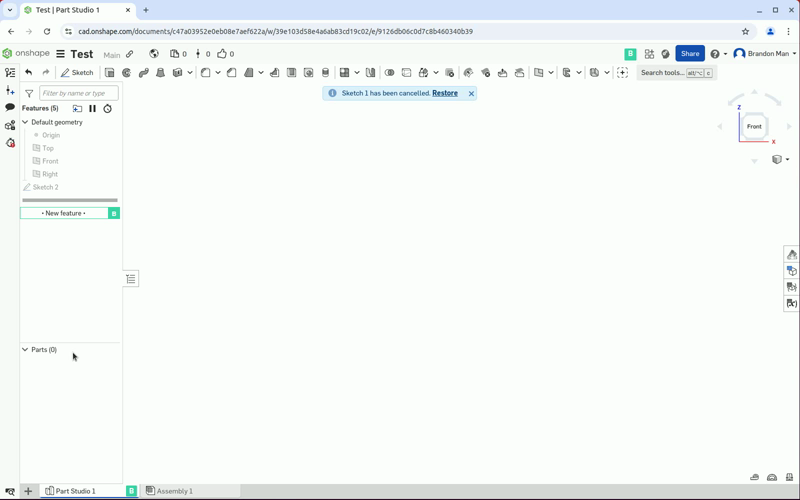
key_up(shift)
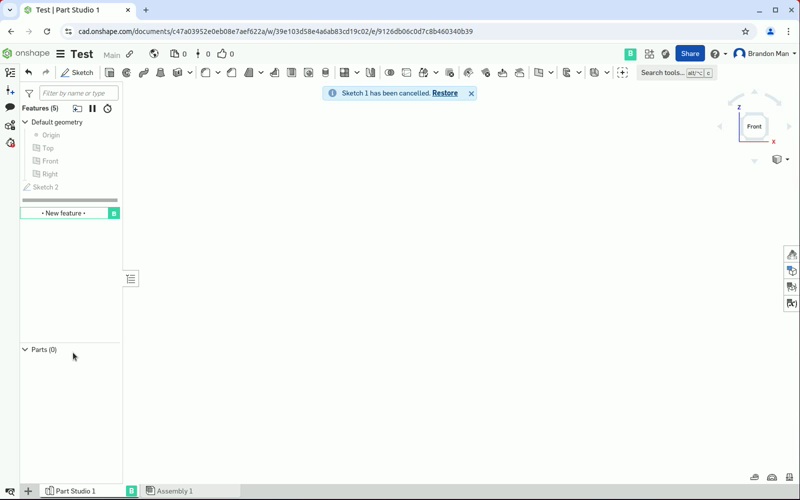
key(space)
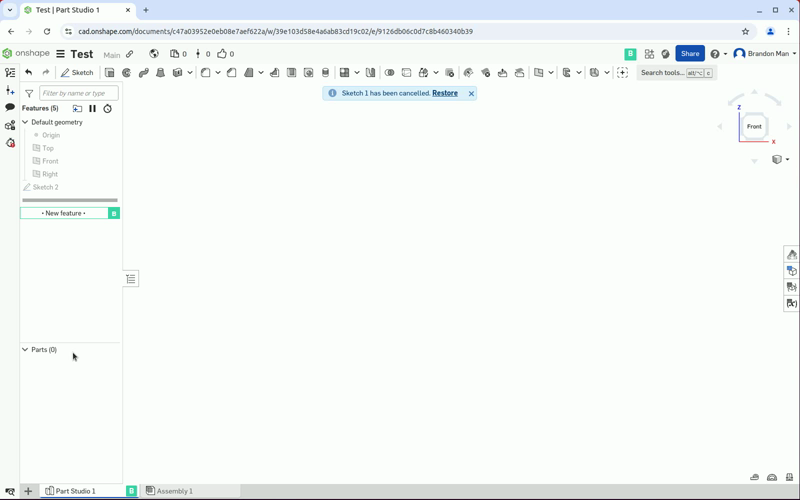
key_down(shift)
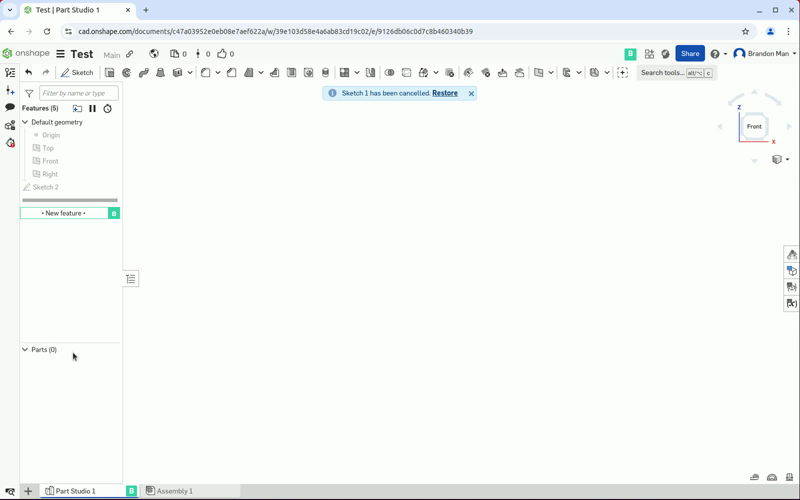
key(left)
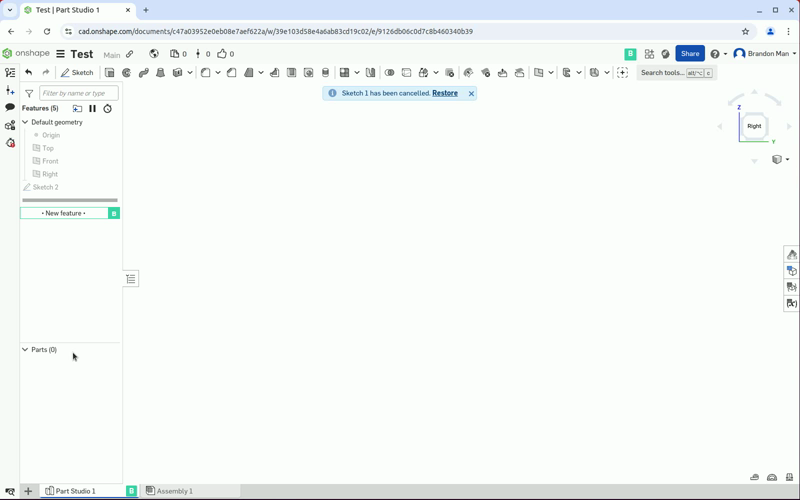
key_up(shift)
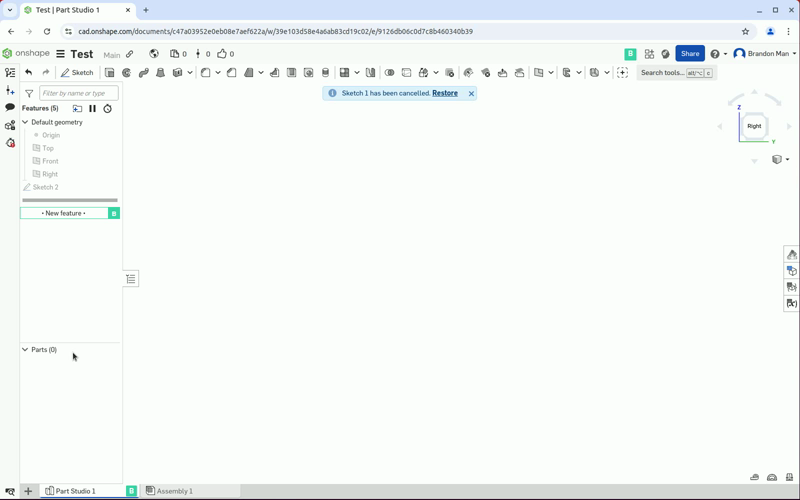
mouse_move(73, 352)
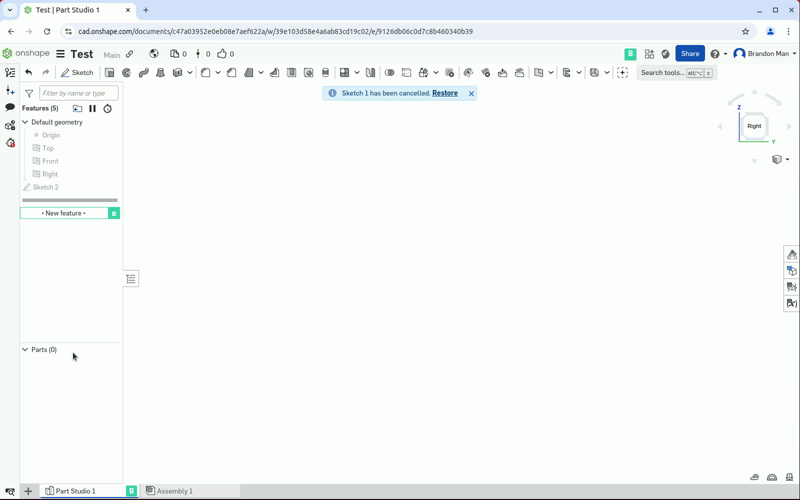
key(shift+y)
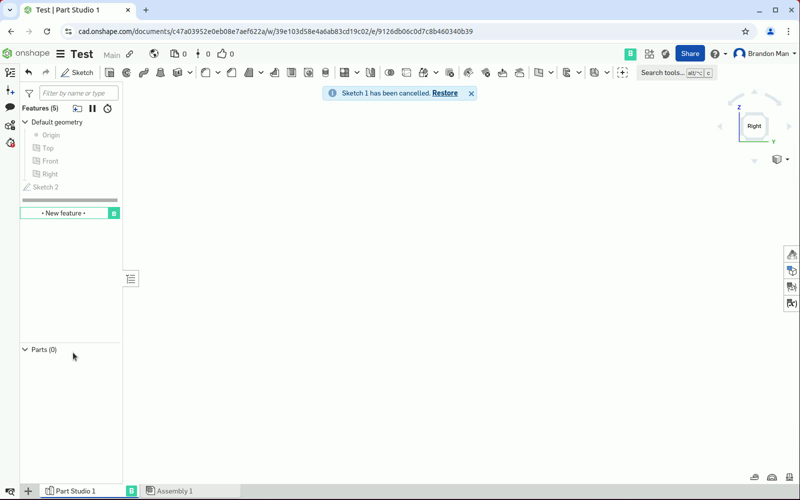
key(shift+s)
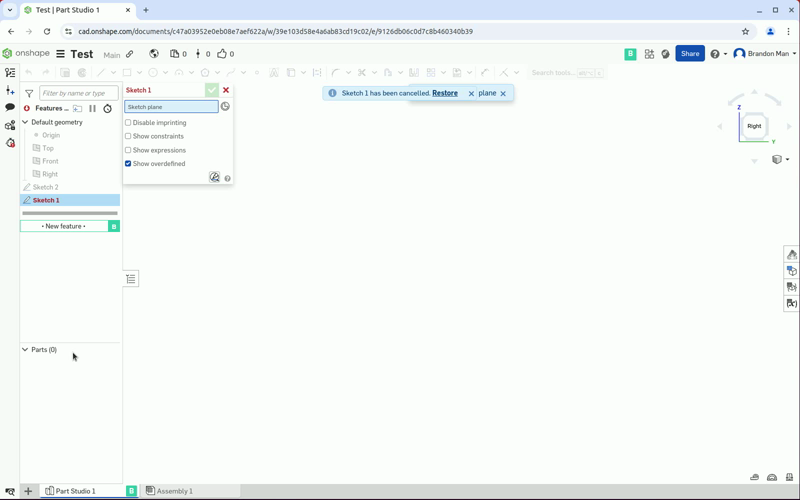
mouse_move(73, 176)
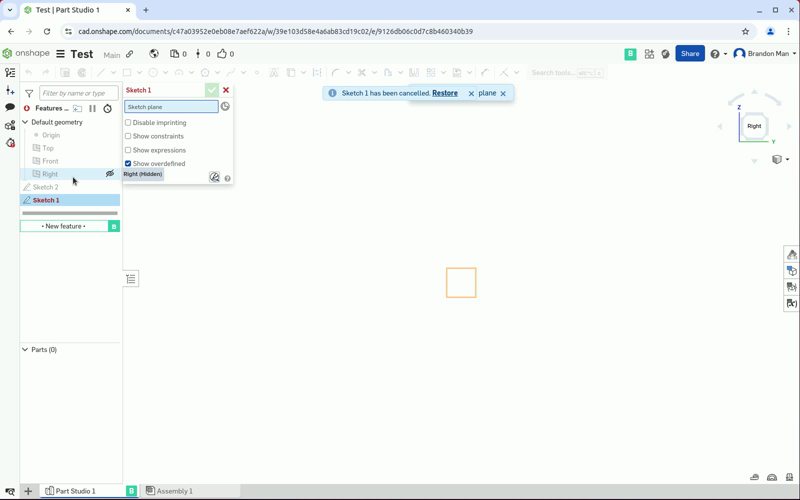
click(73, 176)
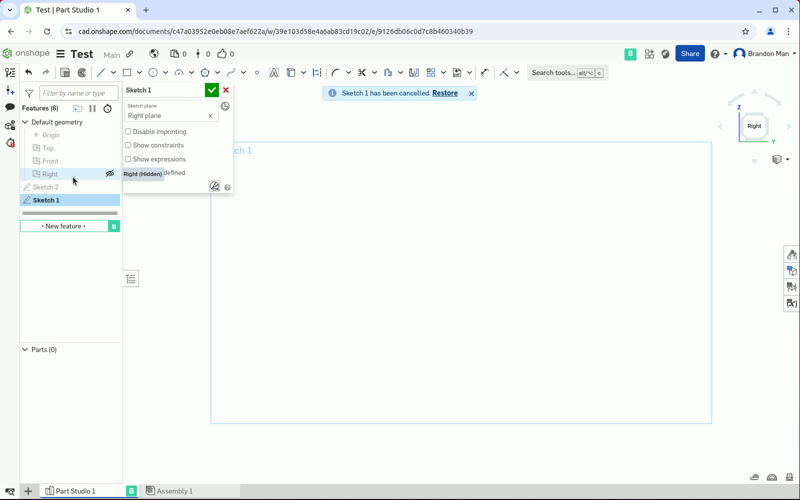
mouse_move(73, 352)
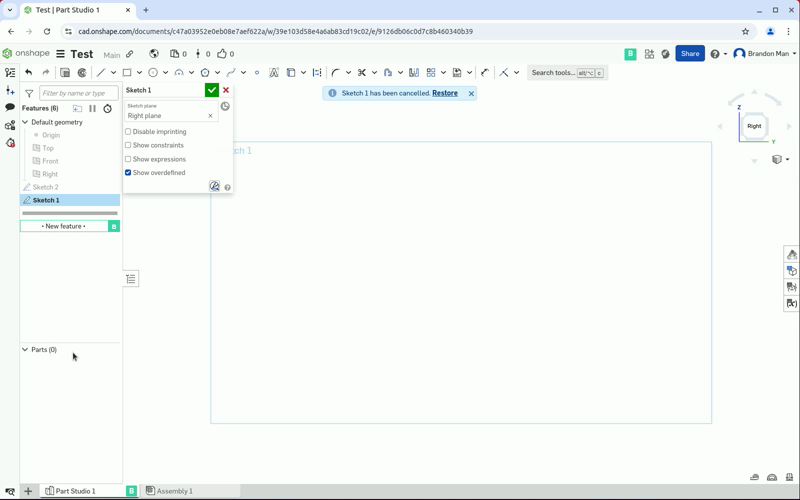
key(y)
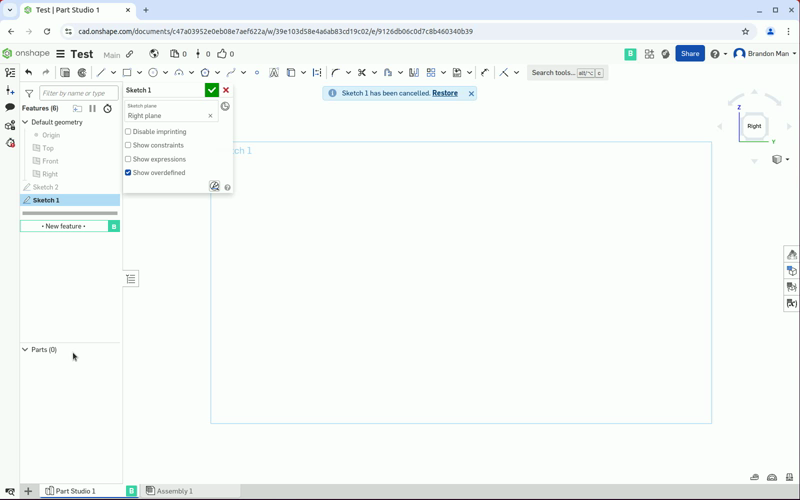
key(l)
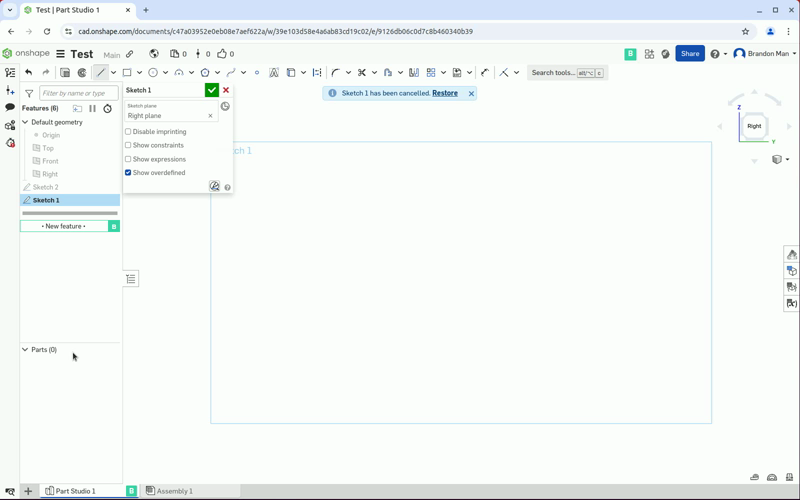
key_down(shift)
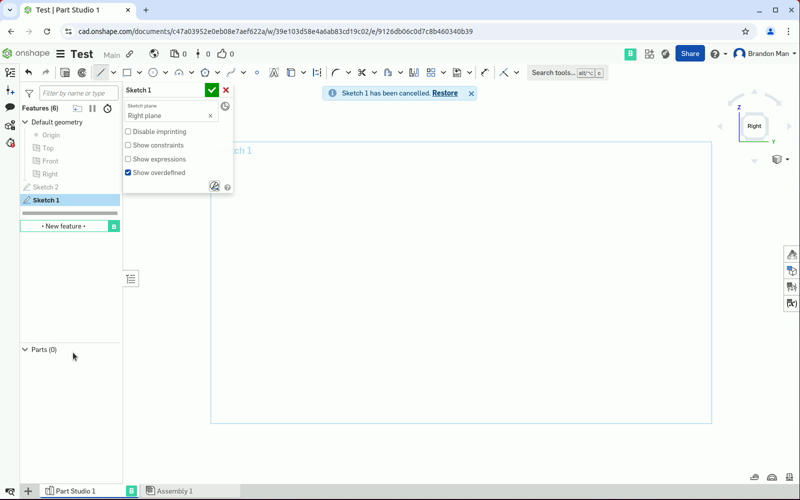
mouse_move(432, 311)
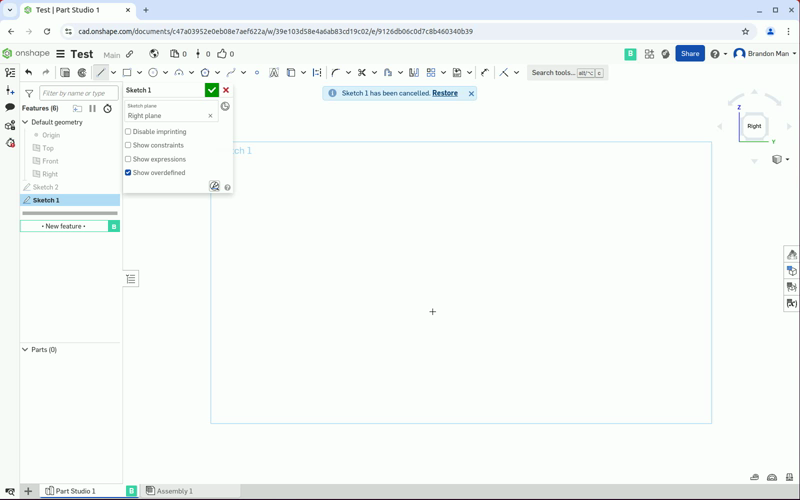
click(432, 311)
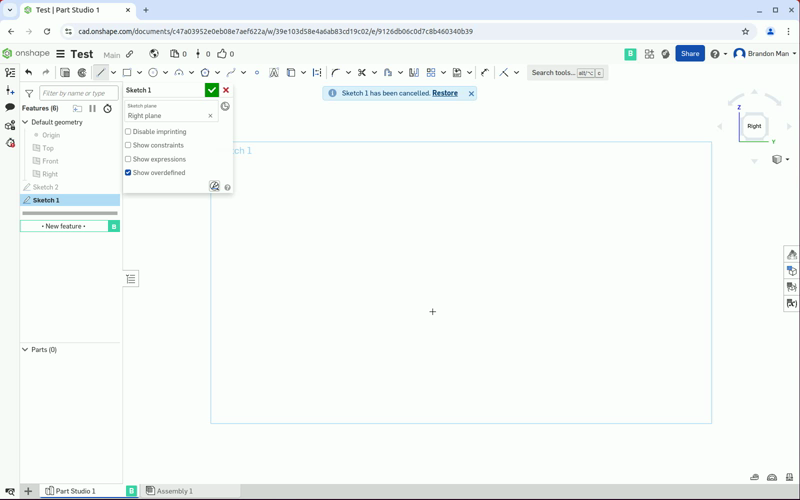
key_up(shift)
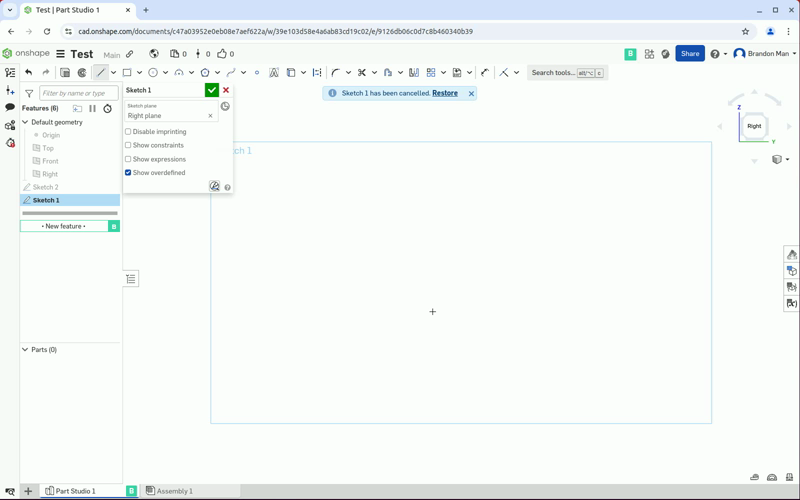
key_down(shift)
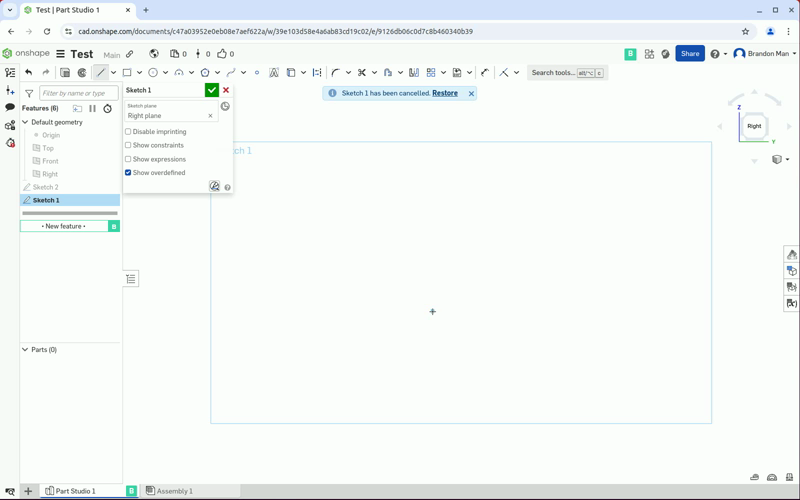
mouse_move(462, 311)
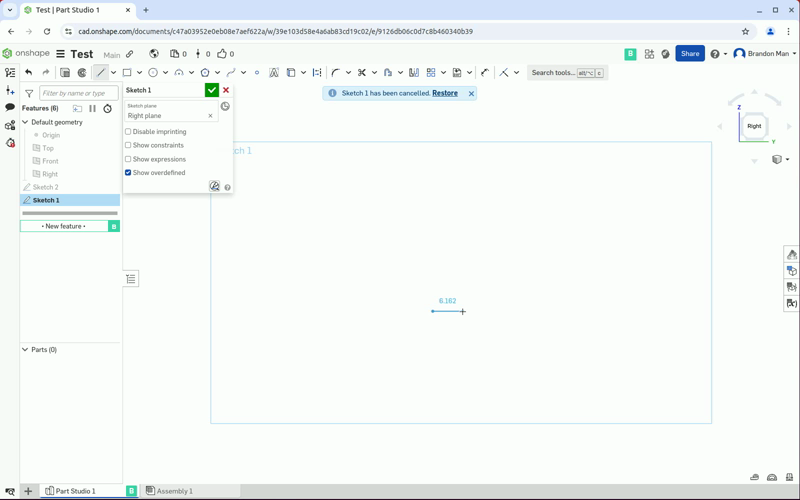
mouse_move(489, 311)
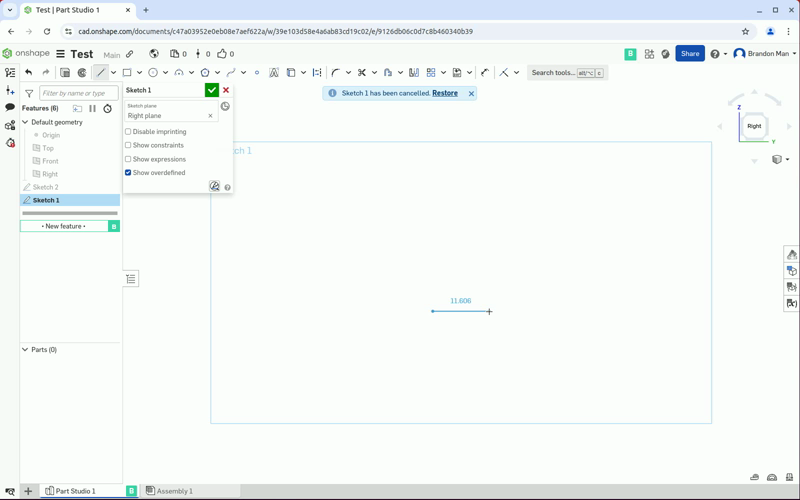
click(489, 311)
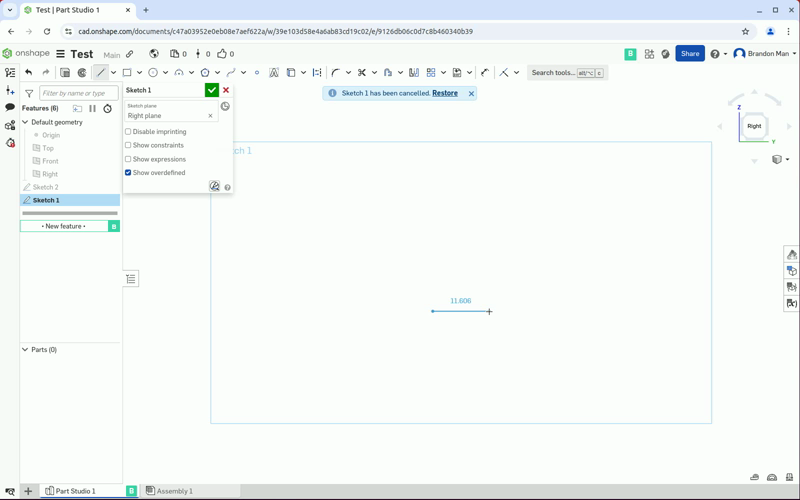
key_up(shift)
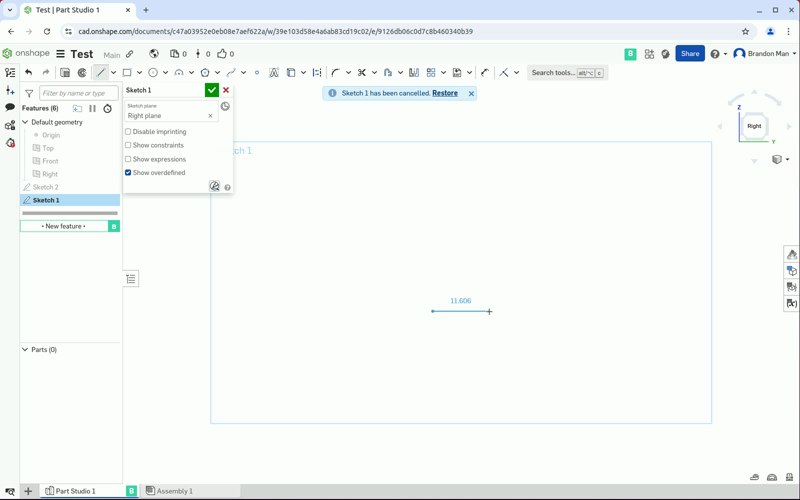
key_down(shift)
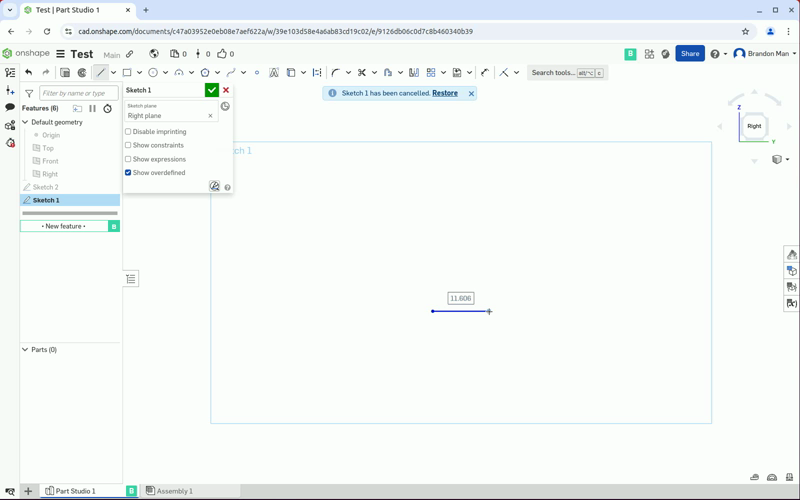
mouse_move(519, 311)
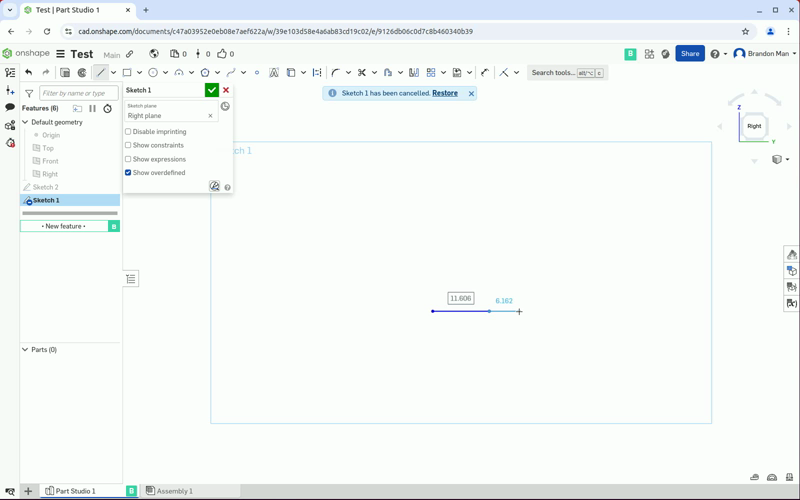
mouse_move(489, 254)
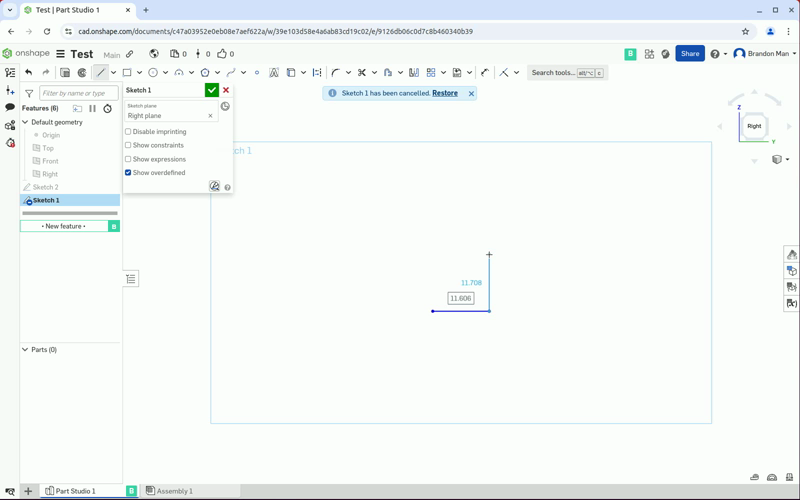
click(489, 254)
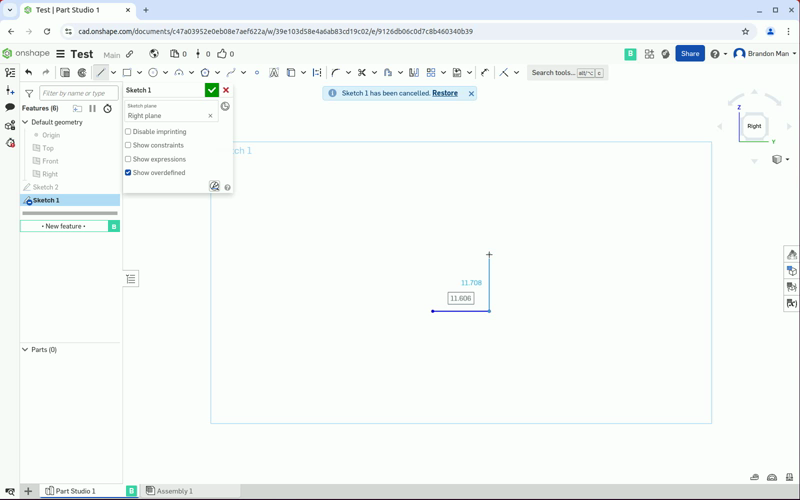
key_up(shift)
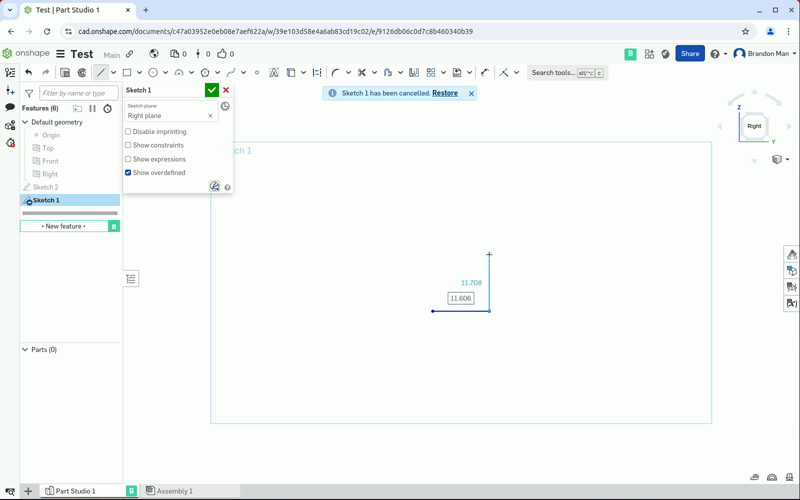
key_down(shift)
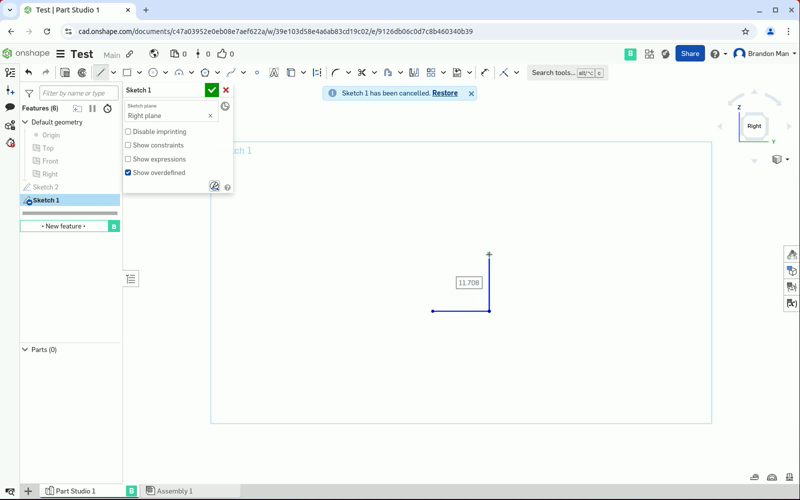
mouse_move(519, 254)
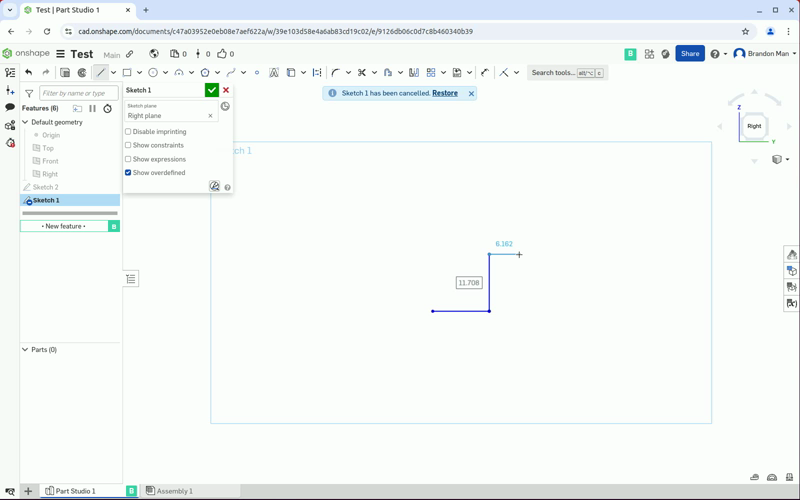
mouse_move(432, 254)
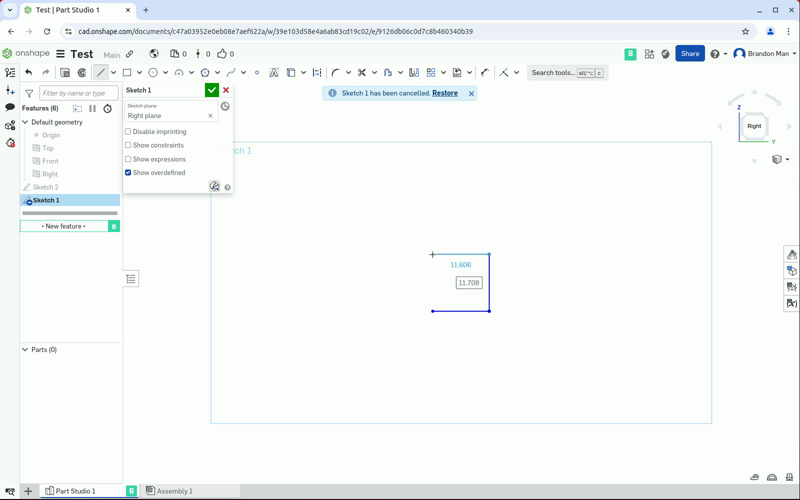
click(432, 254)
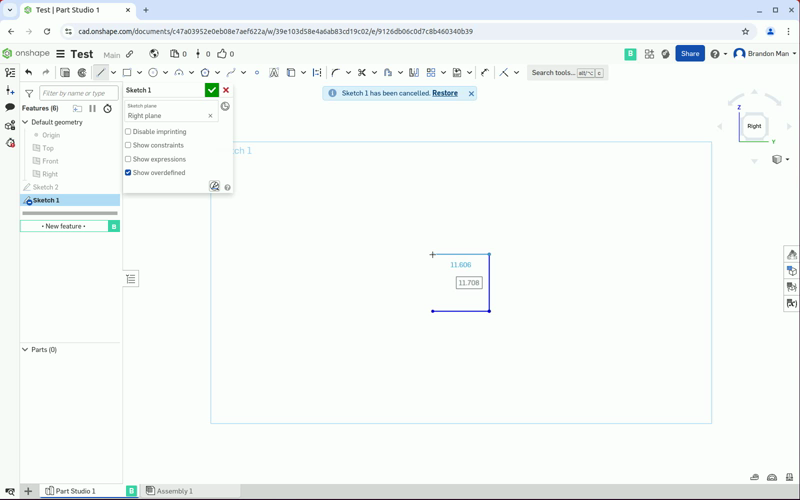
key_up(shift)
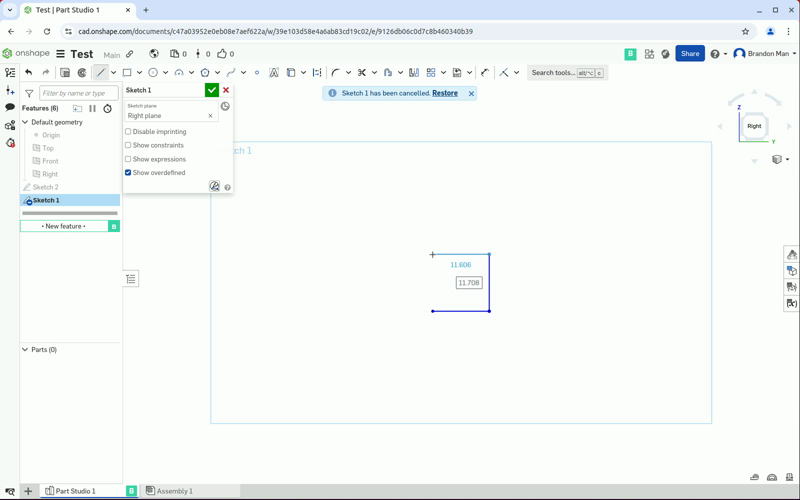
mouse_move(462, 254)
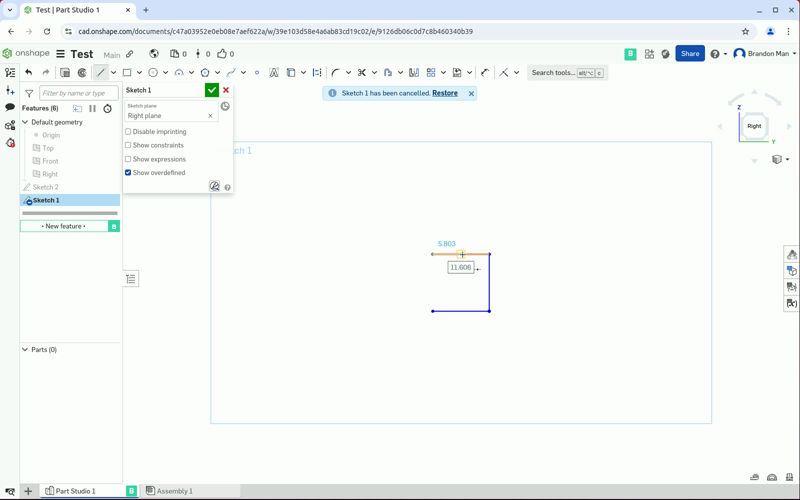
key_down(shift)
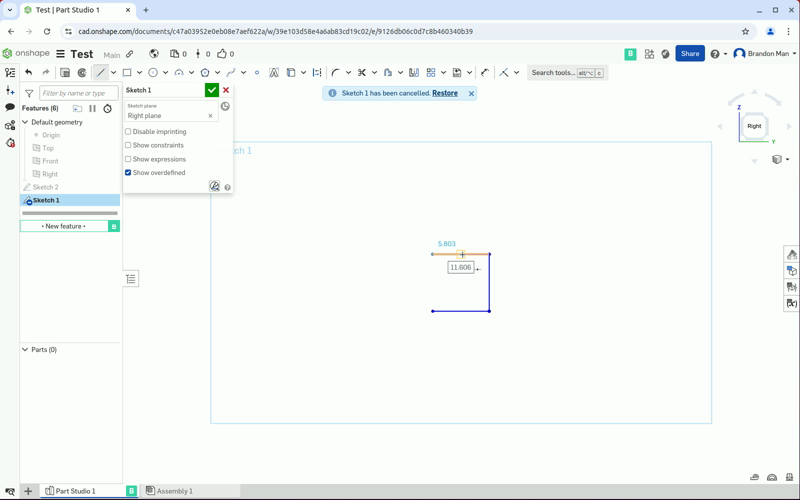
mouse_move(432, 311)
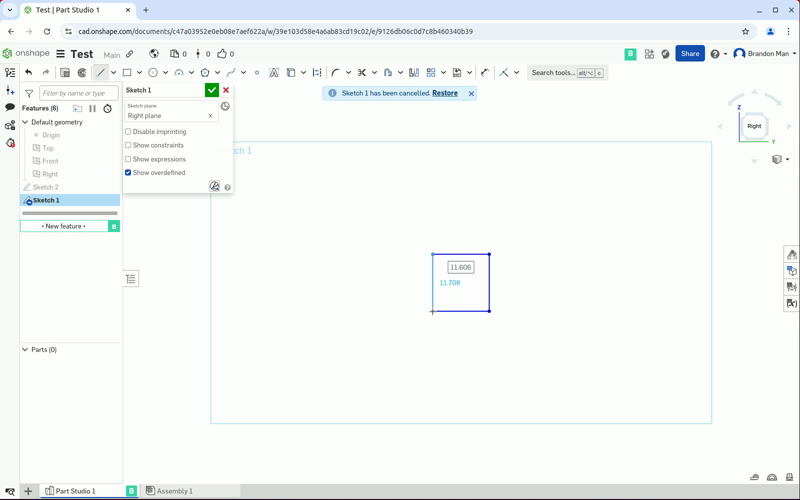
key_up(shift)
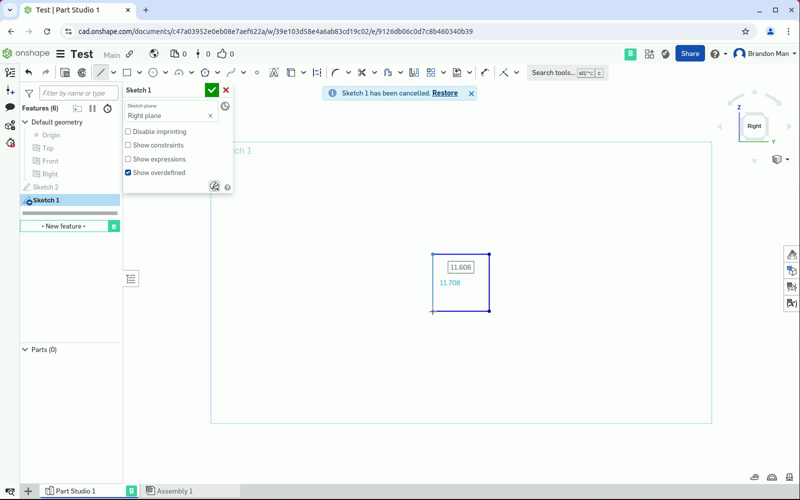
click(432, 311)
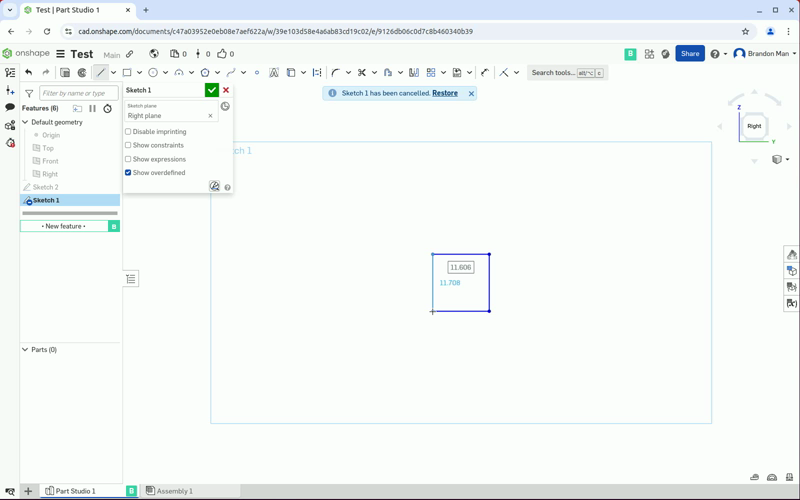
key(esc)
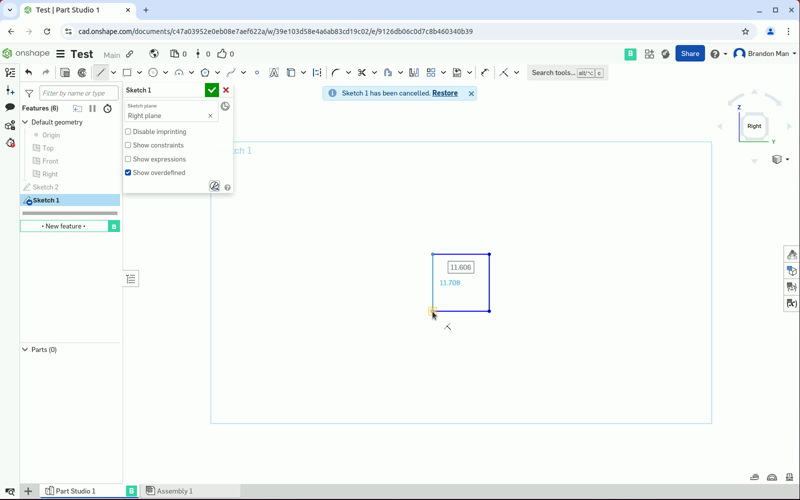
key(c)
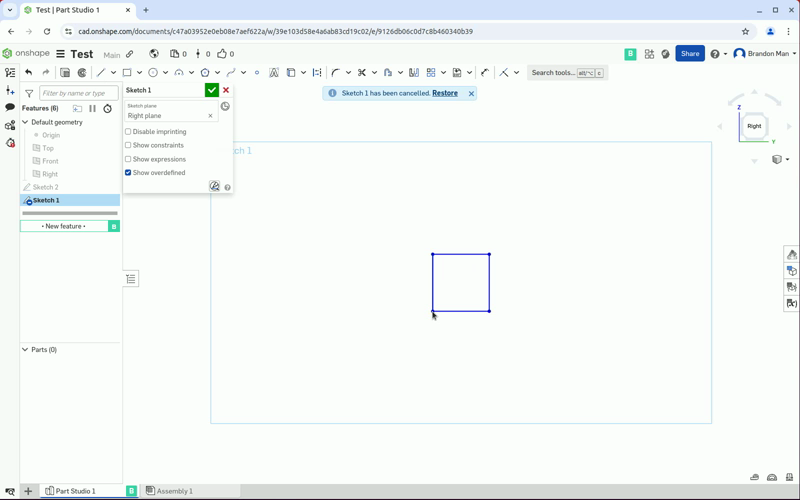
key_down(shift)
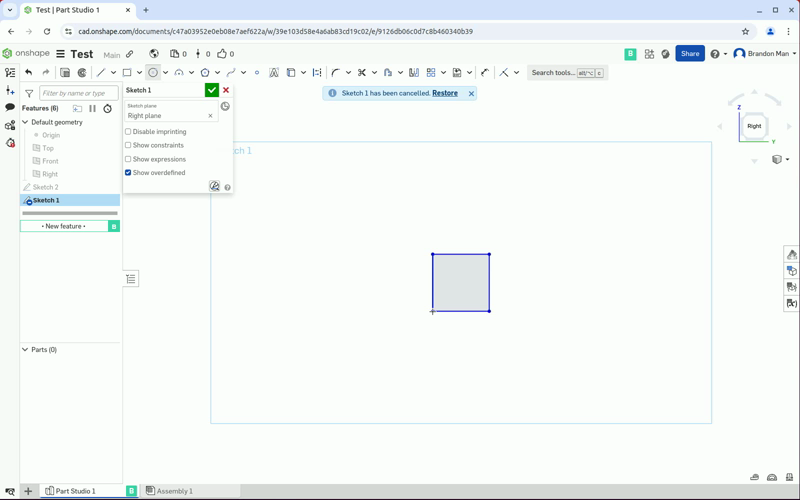
mouse_move(461, 282)
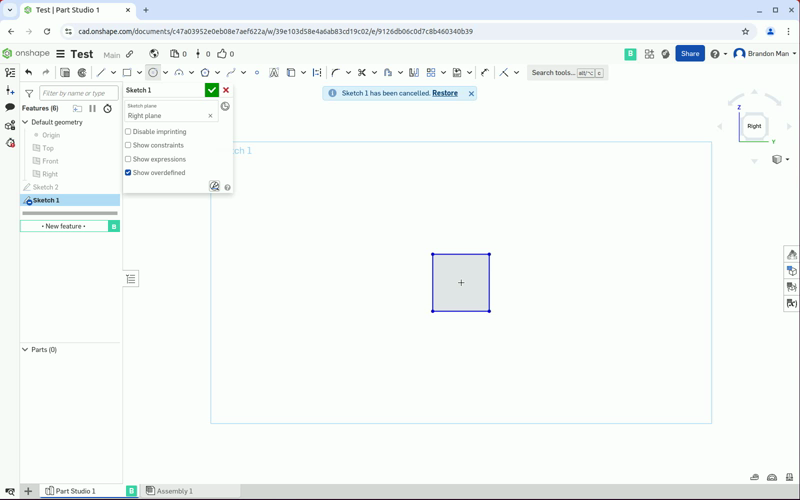
click(461, 282)
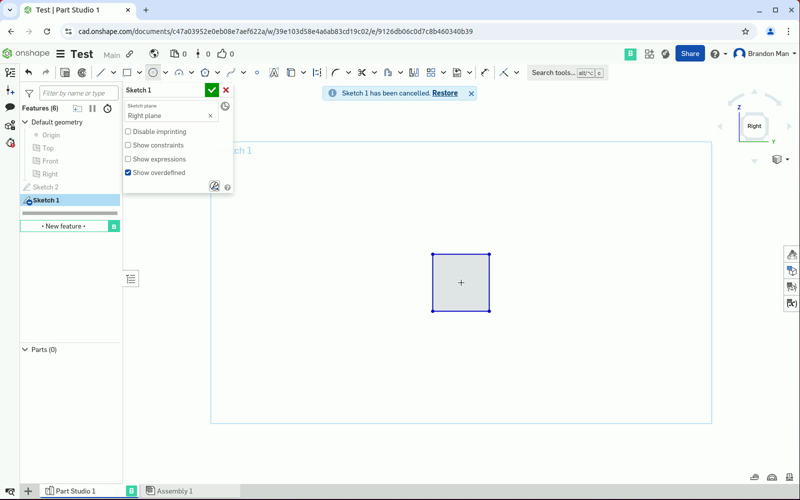
key_up(shift)
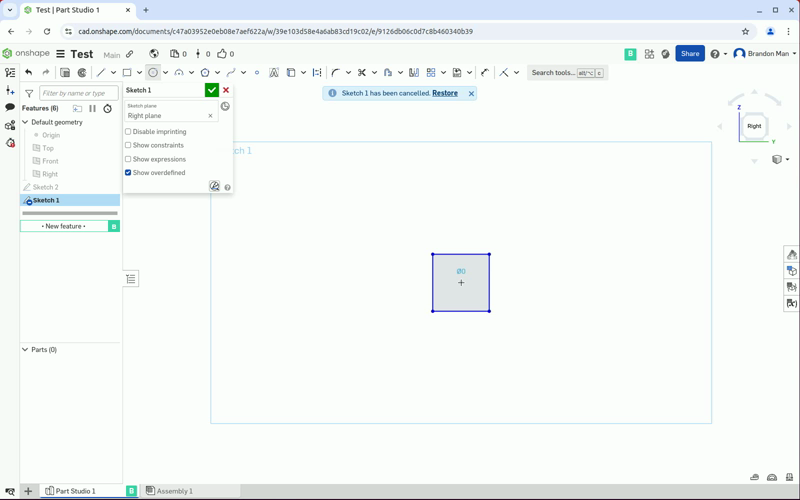
mouse_move(478, 282)
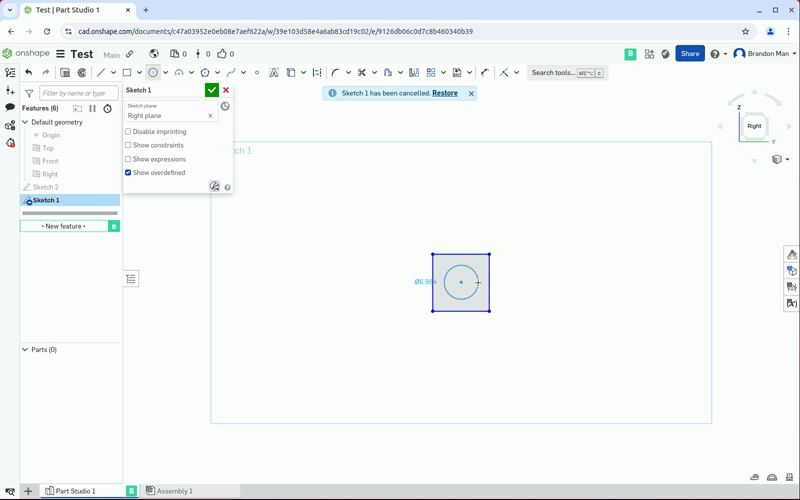
click(478, 282)
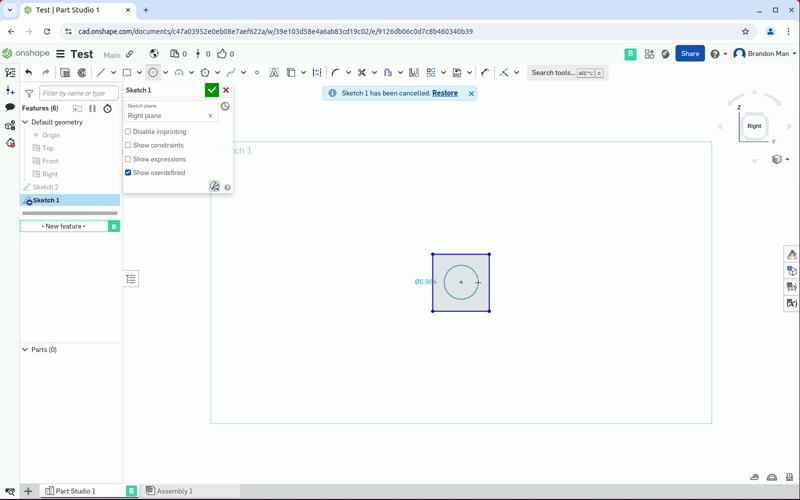
key(esc)
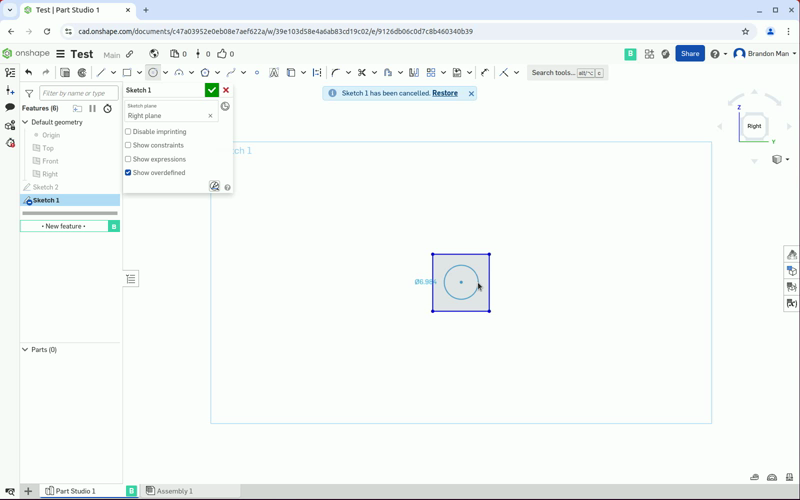
mouse_move(481, 281)
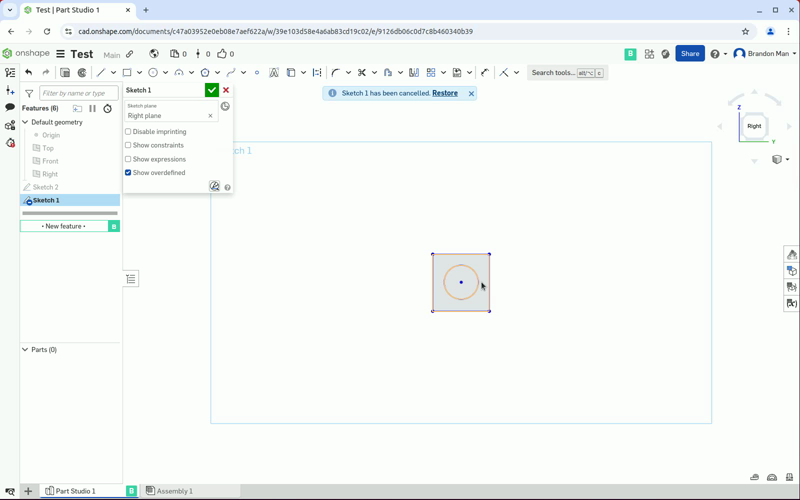
click(481, 281)
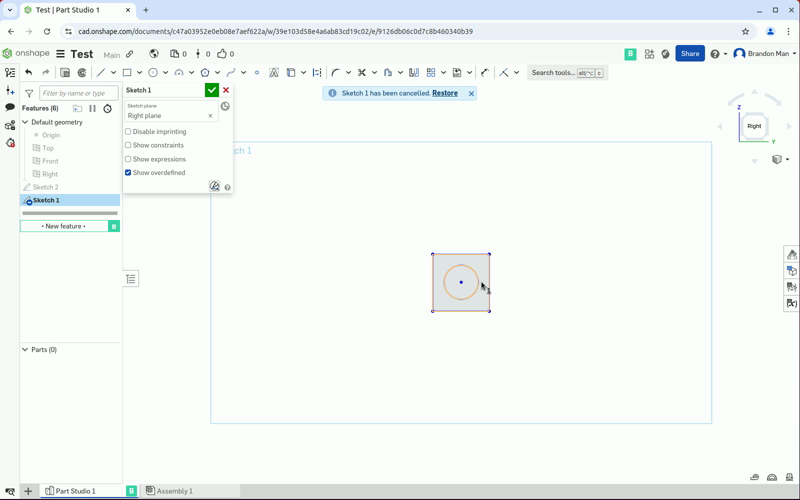
mouse_move(73, 352)
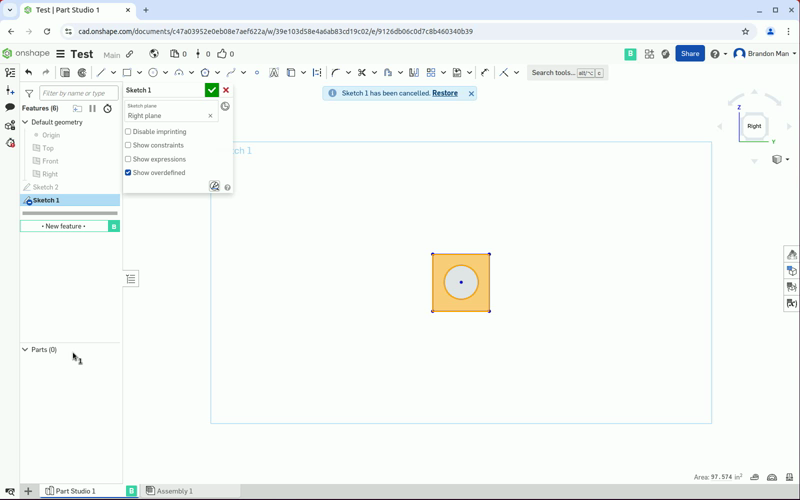
key(shift+y)
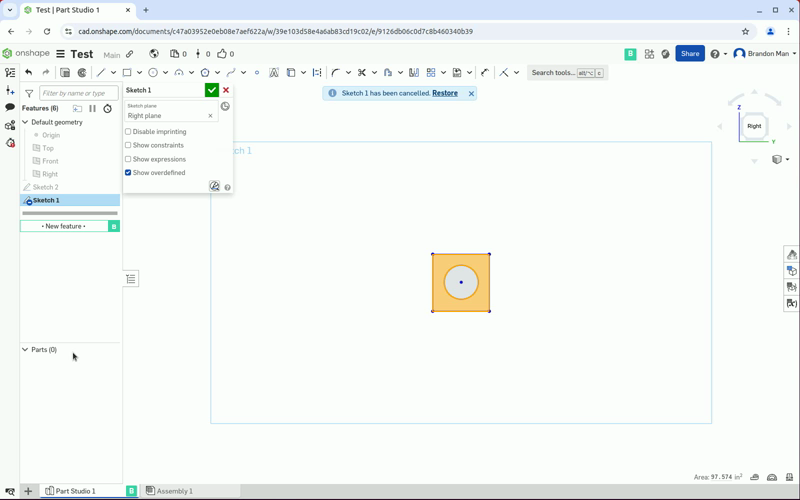
key(shift+e)
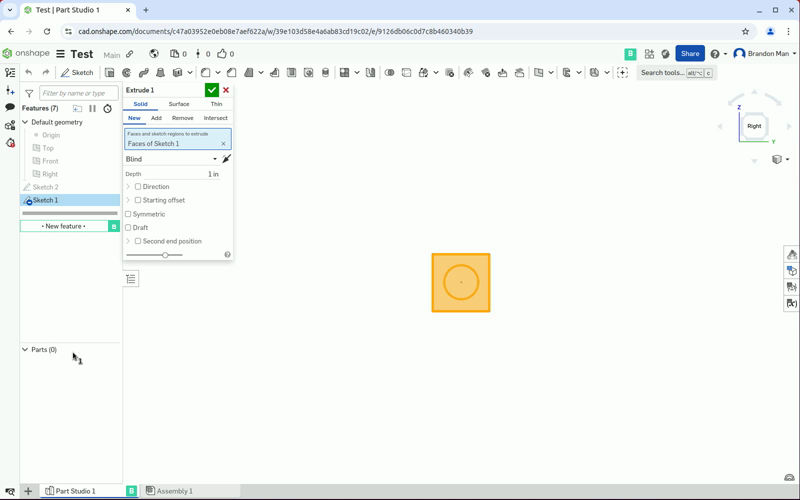
mouse_move(143, 106)
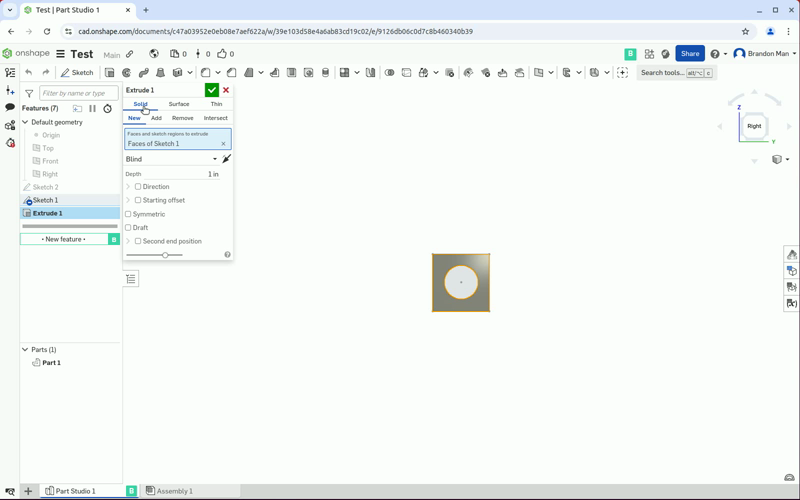
click(143, 106)
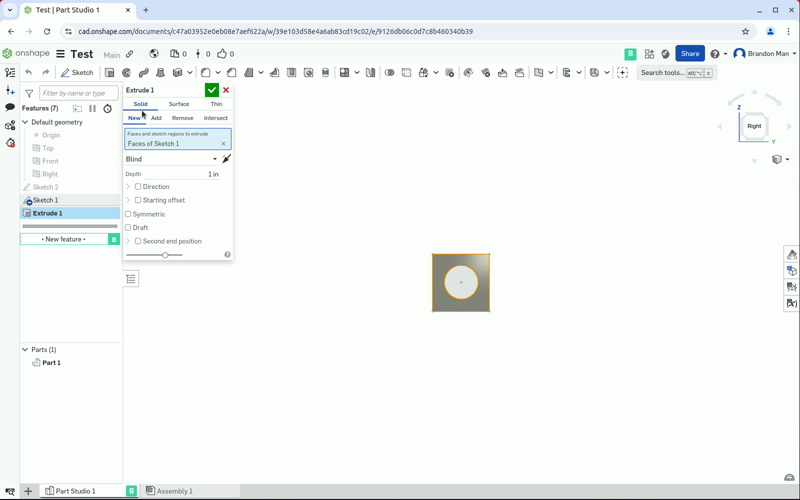
mouse_move(137, 120)
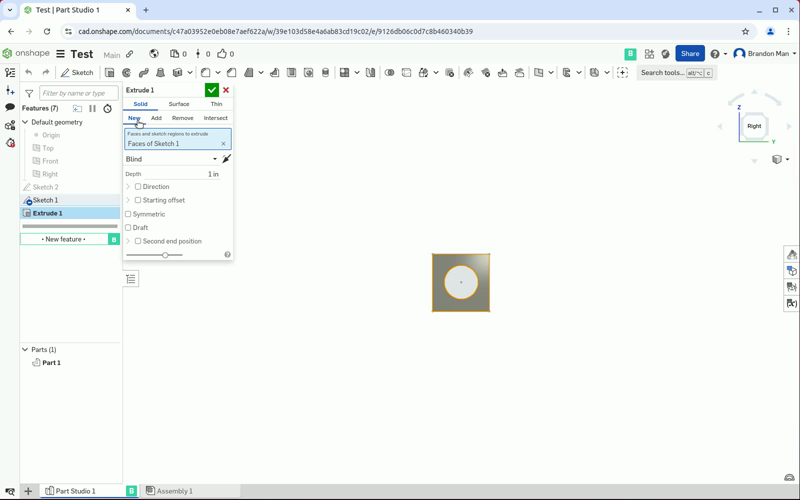
click(137, 120)
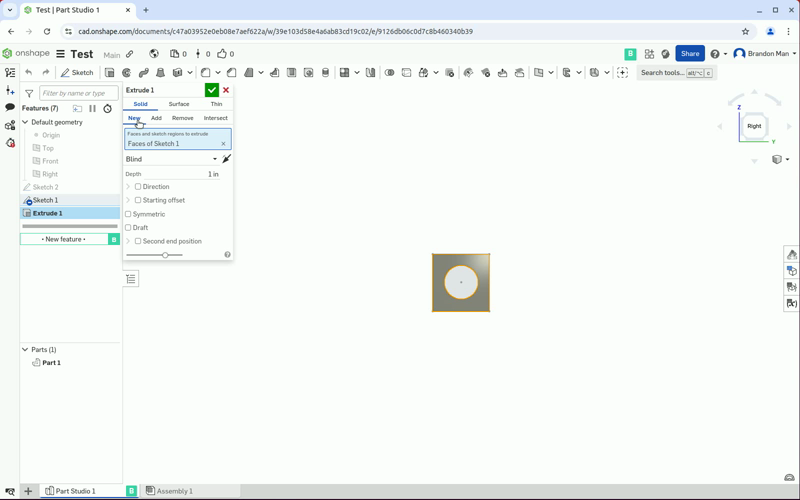
key(tab, 4)
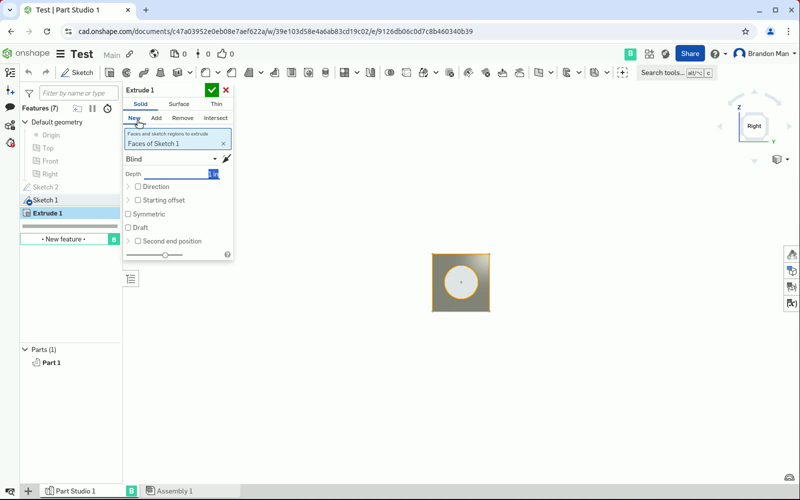
text(23.108)
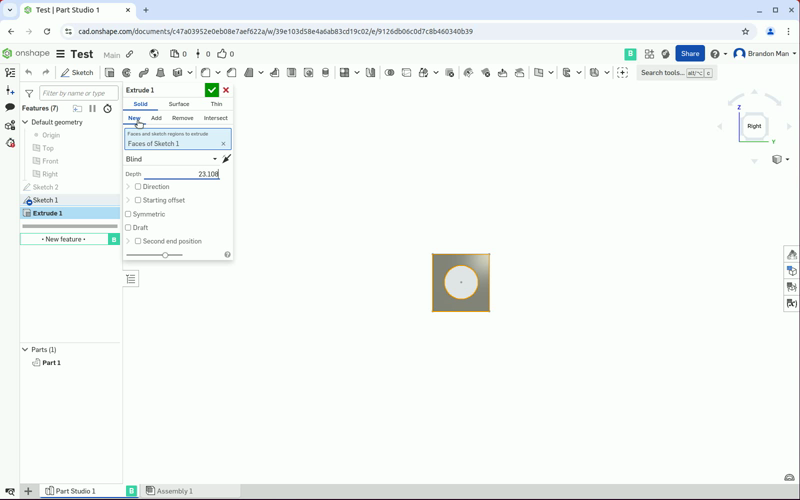
key(enter)
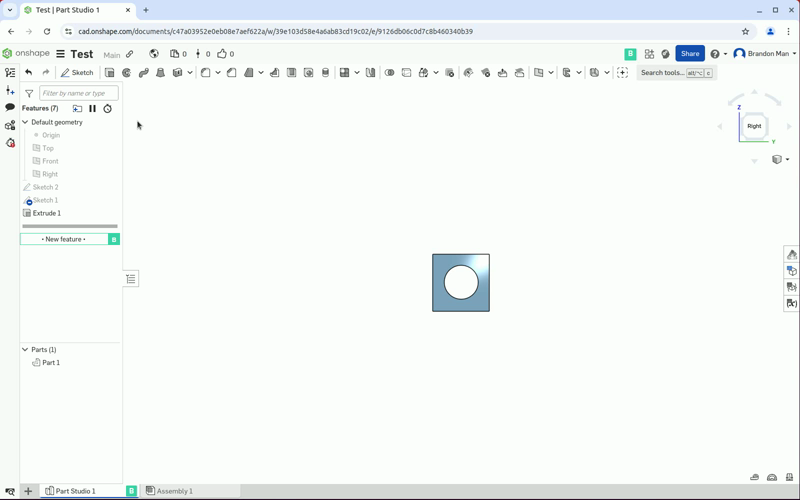
key(shift+h)
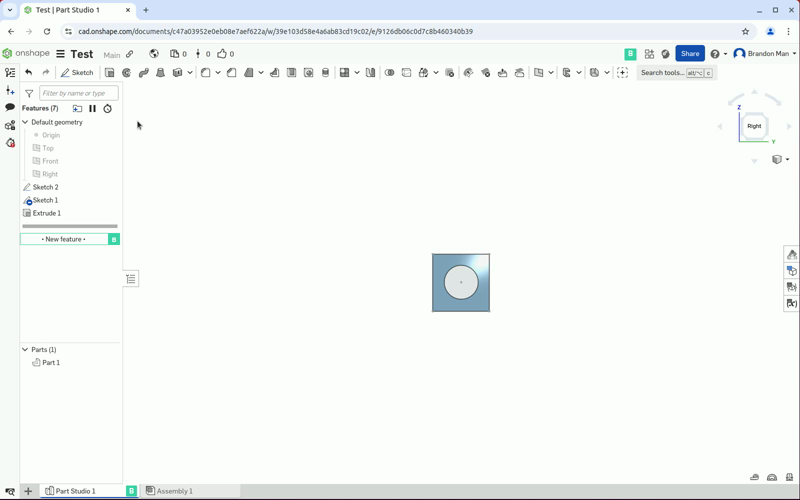
key(shift+h)
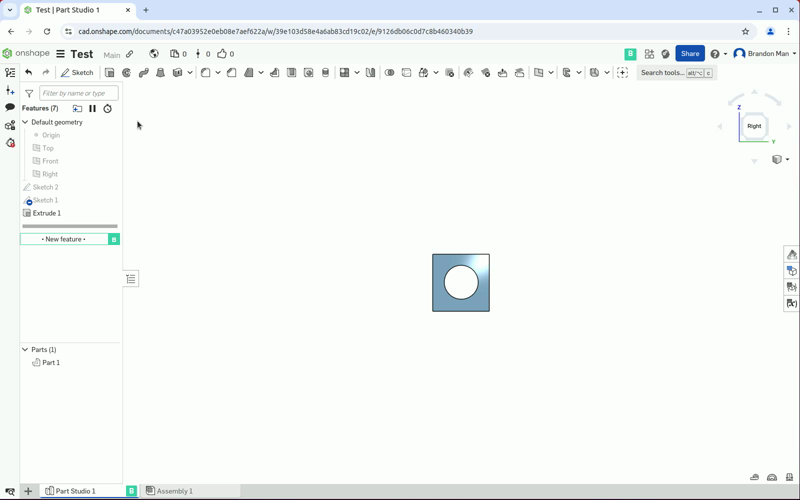
mouse_move(73, 189)
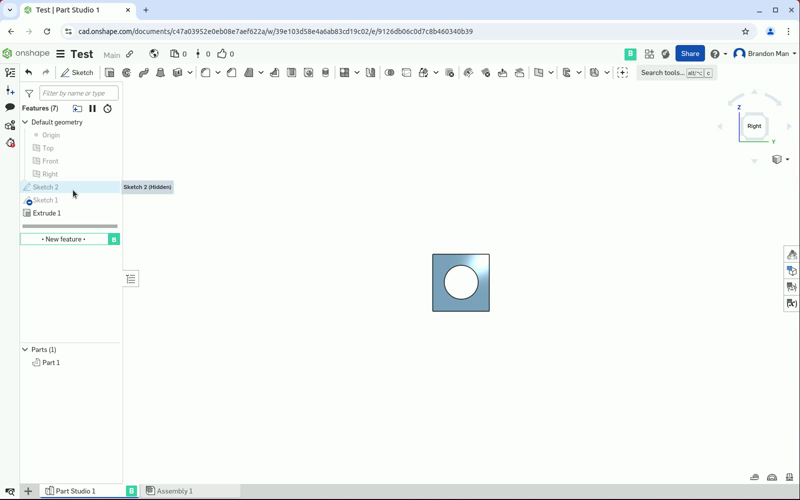
click(73, 189)
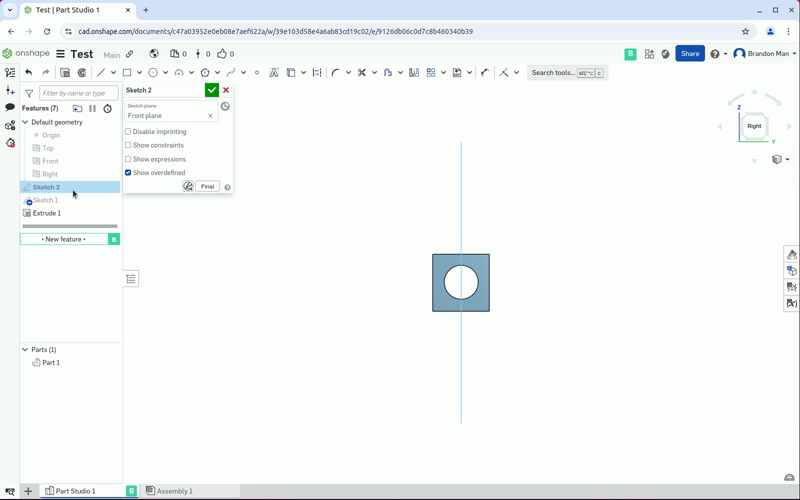
mouse_move(229, 92)
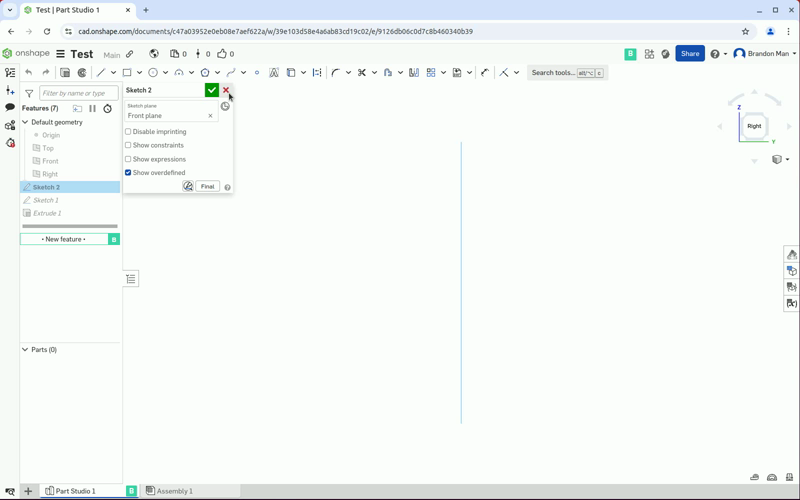
click(229, 92)
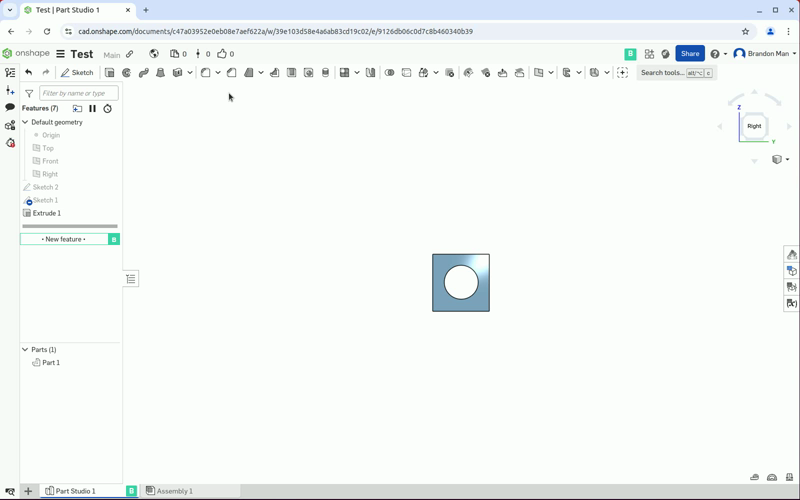
mouse_move(73, 352)
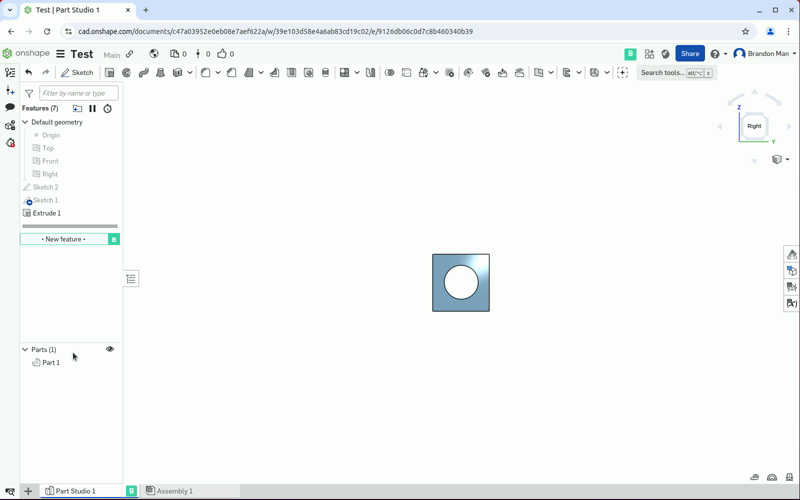
key(y)
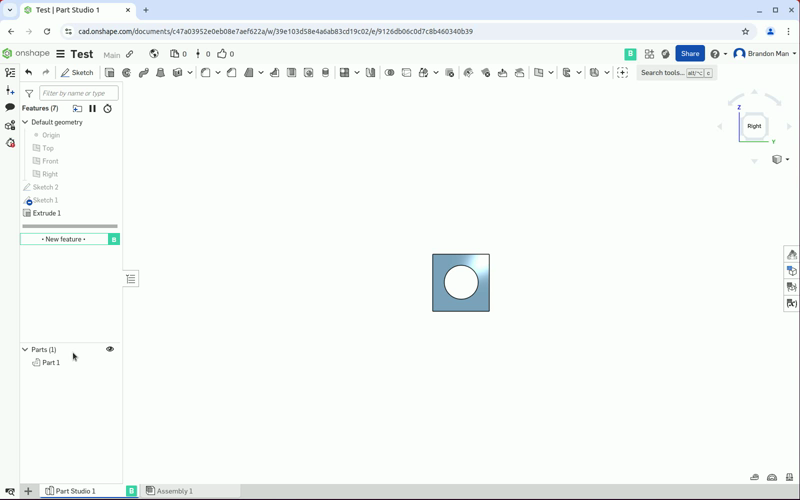
key(shift+p)
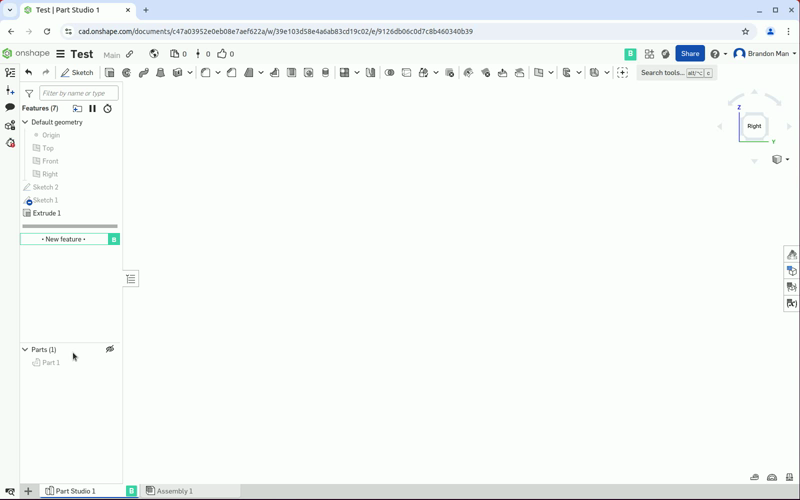
key(space)
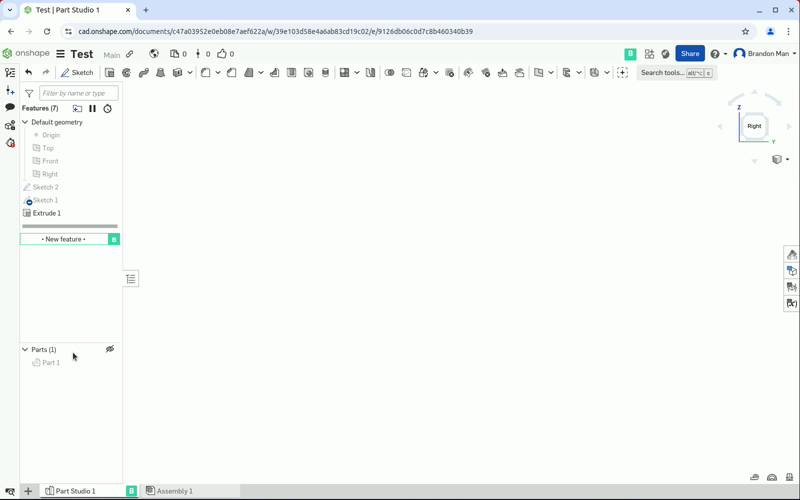
key_down(shift)
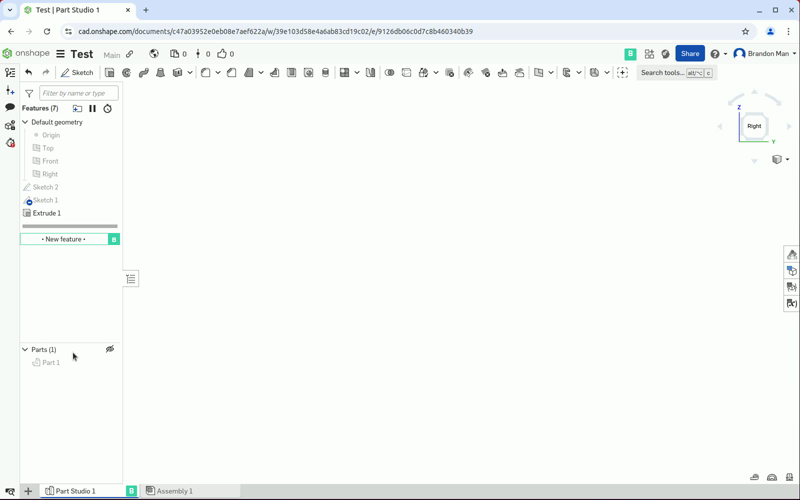
key(right)
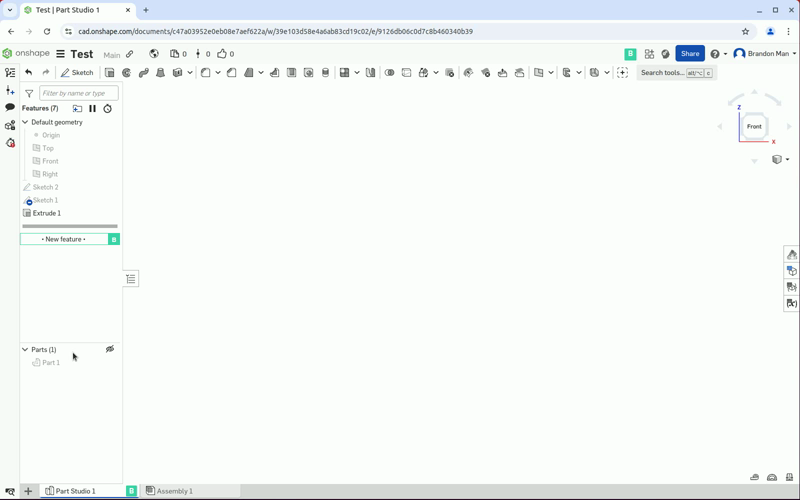
key_up(shift)
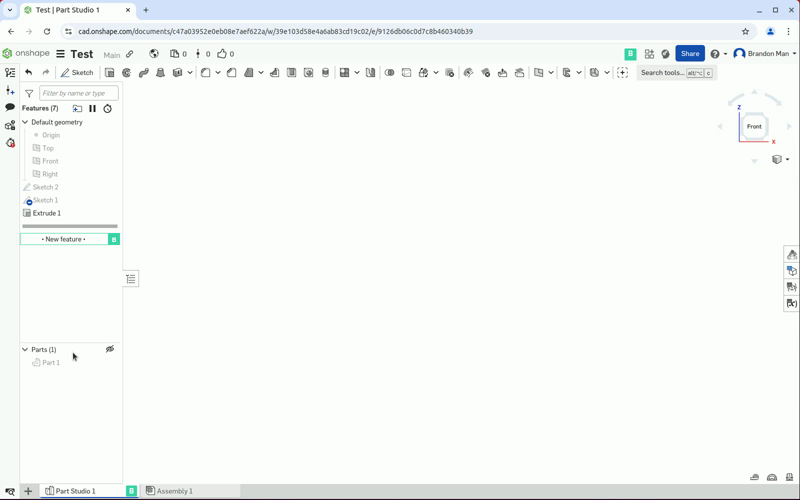
key(space)
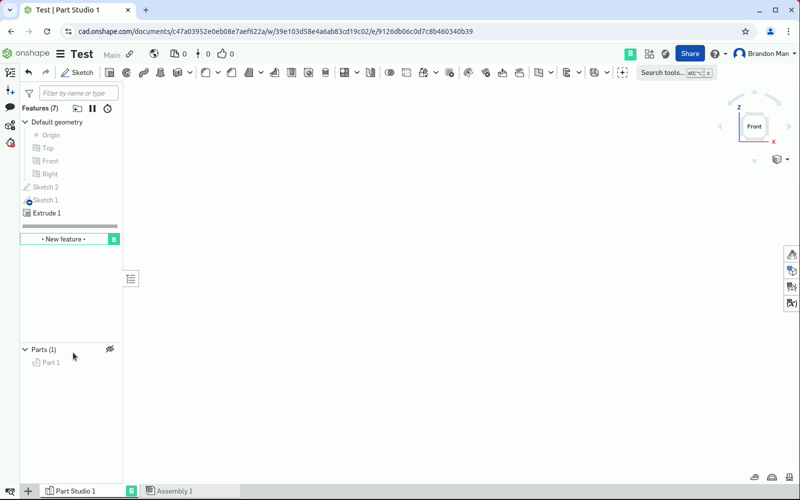
key_down(shift)
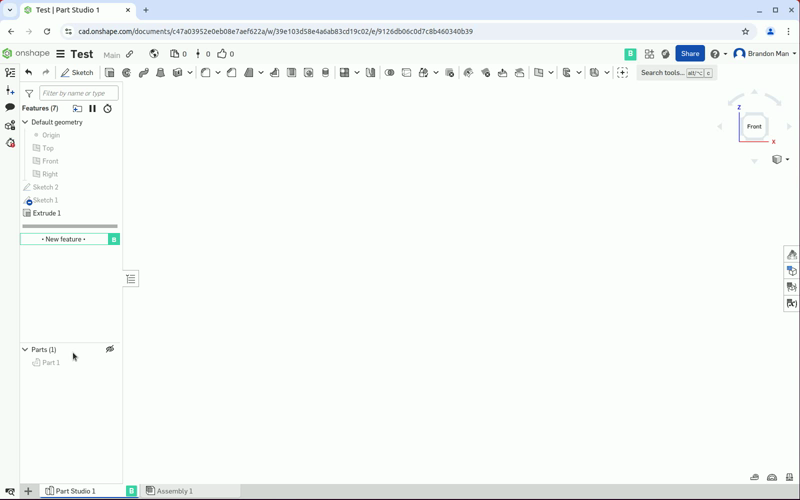
key(down)
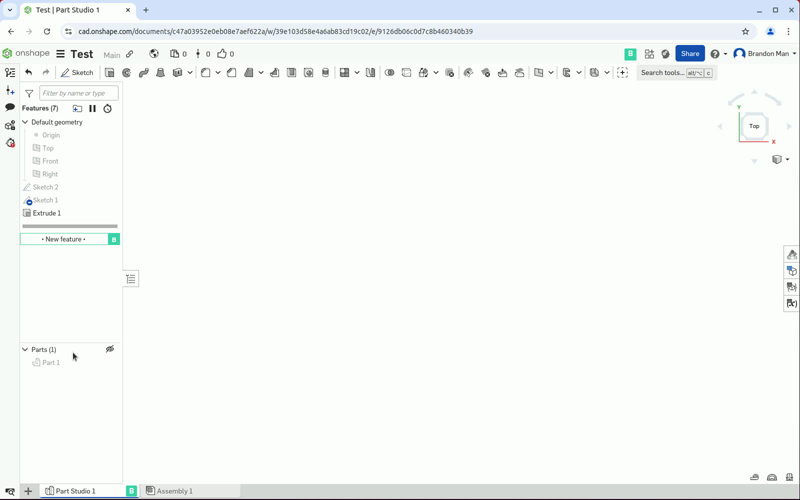
key_up(shift)
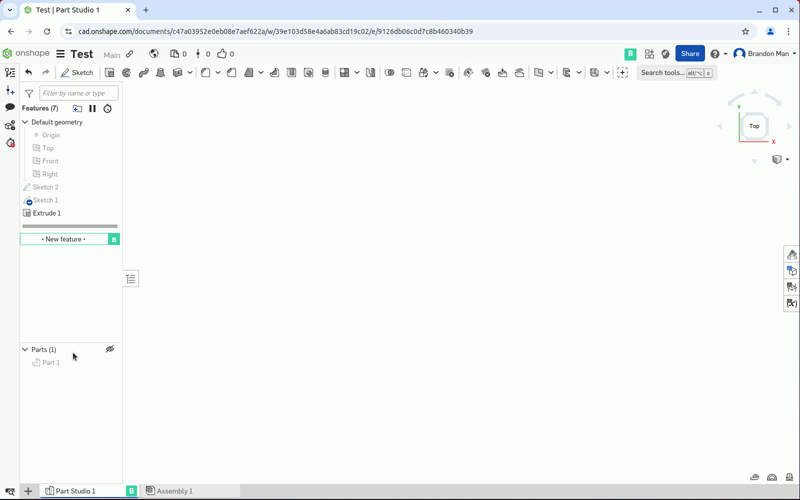
mouse_move(73, 352)
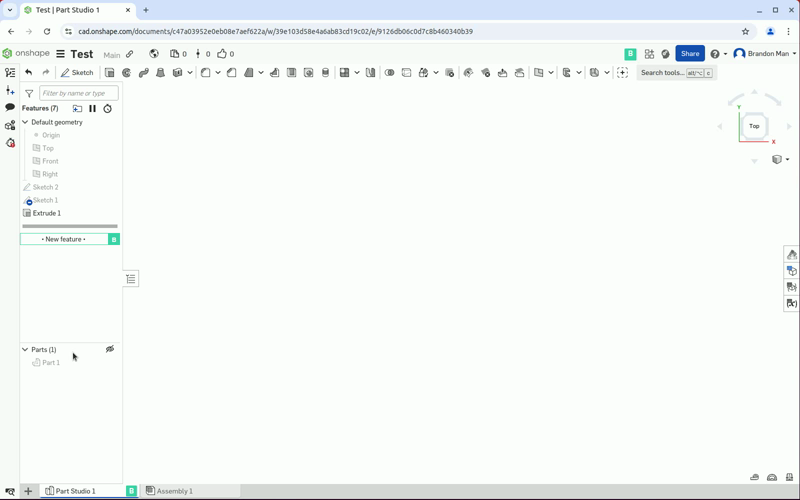
key(shift+y)
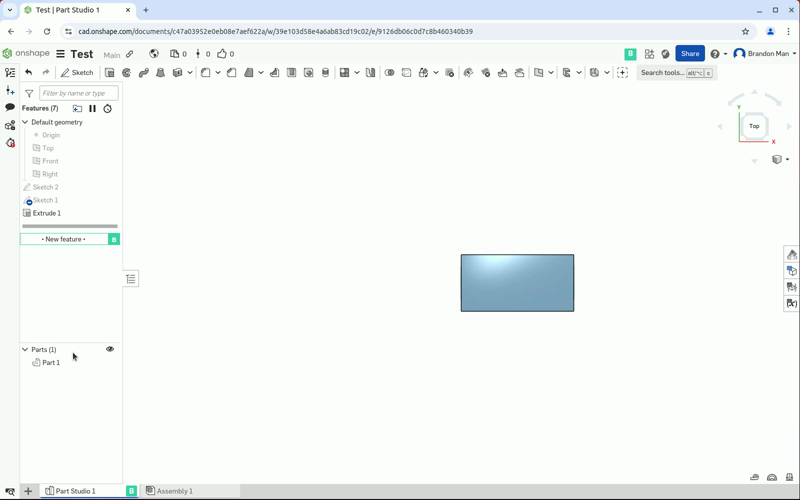
mouse_move(541, 75)
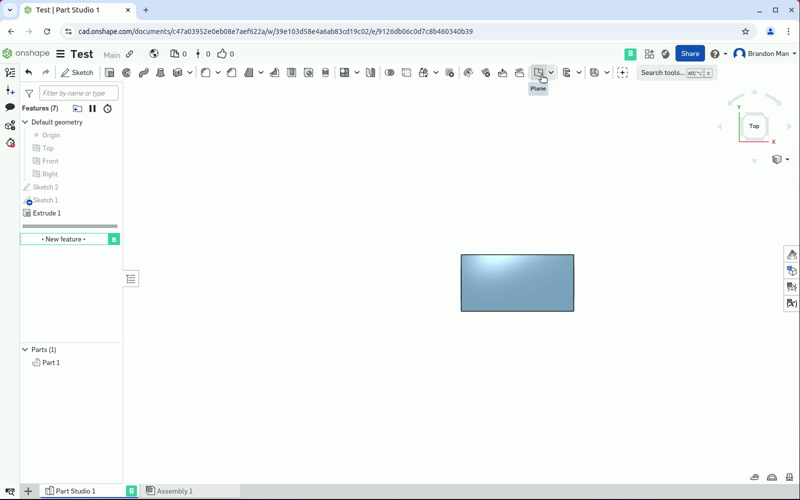
click(541, 75)
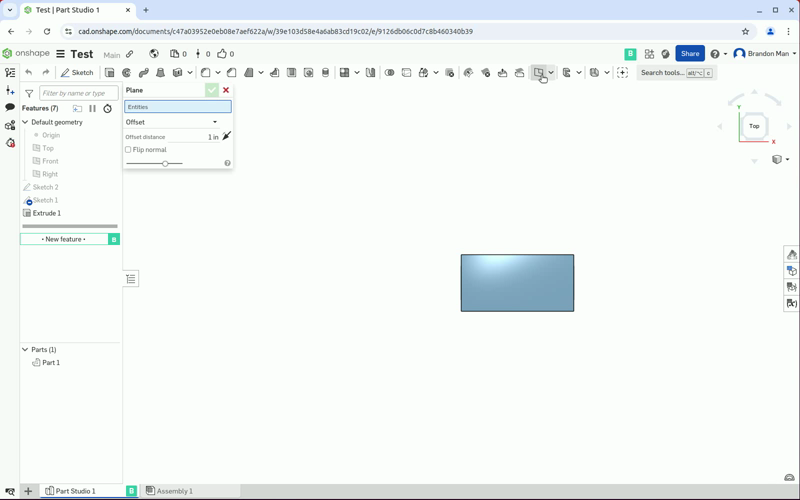
mouse_move(73, 150)
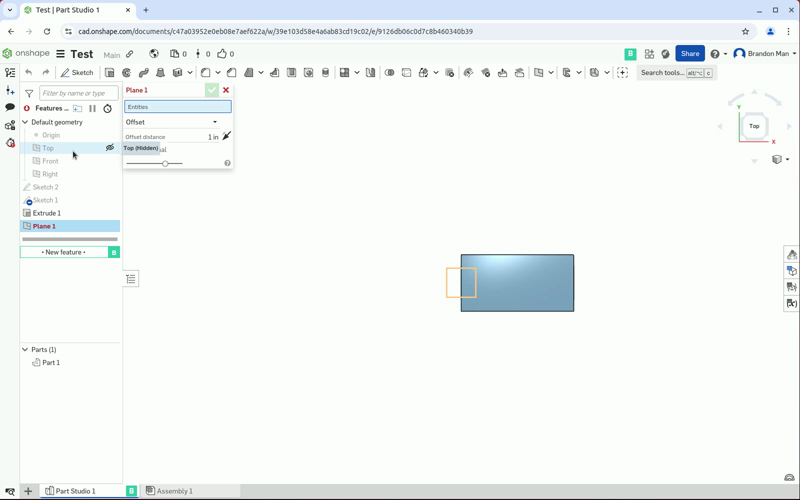
click(73, 150)
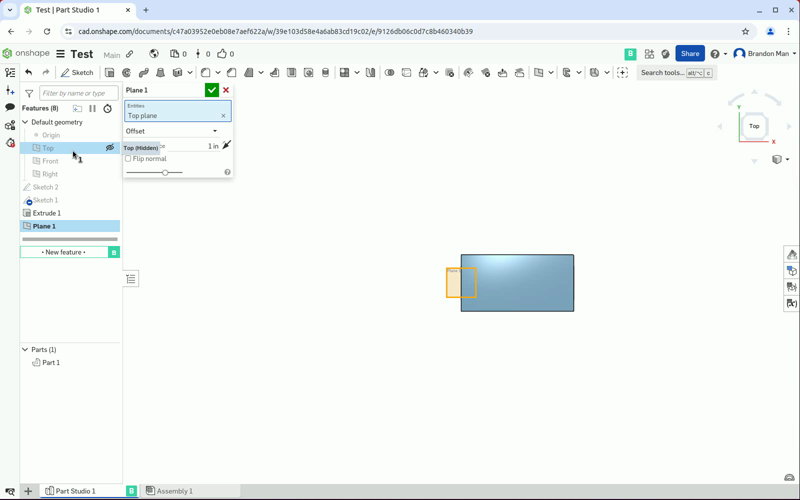
key(tab, 2)
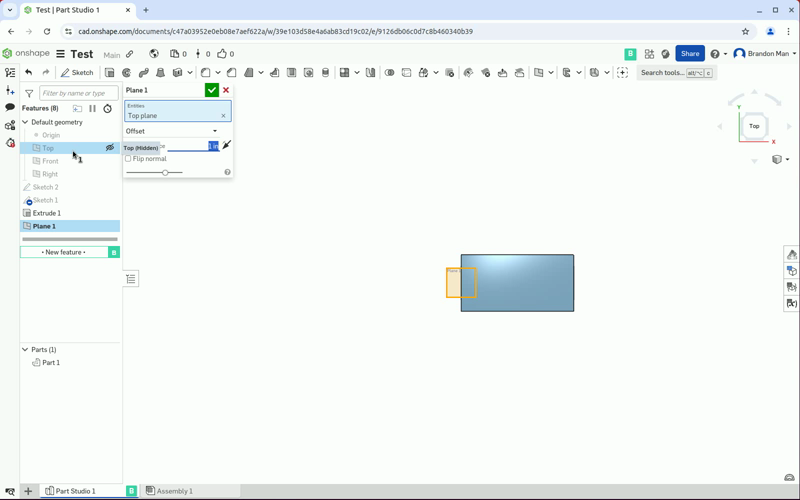
text(5.792)
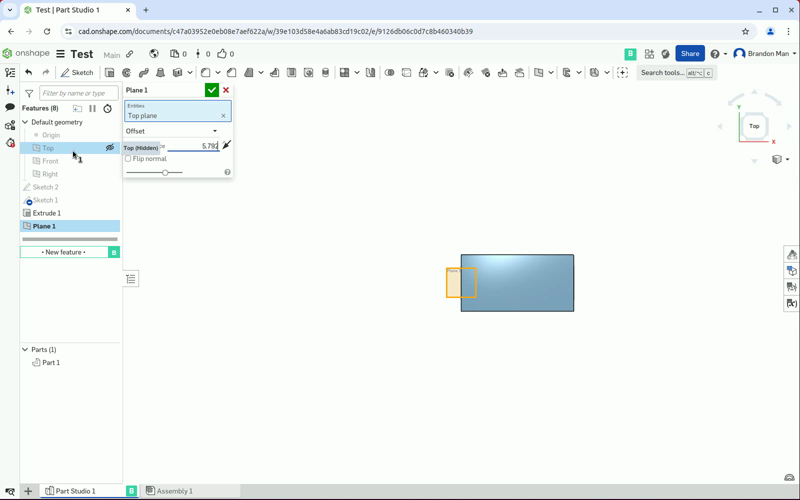
key(enter, 2)
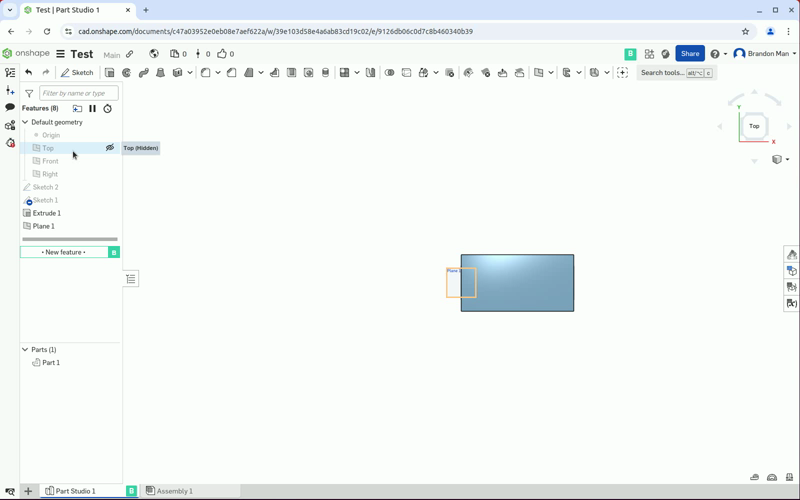
key(shift+s)
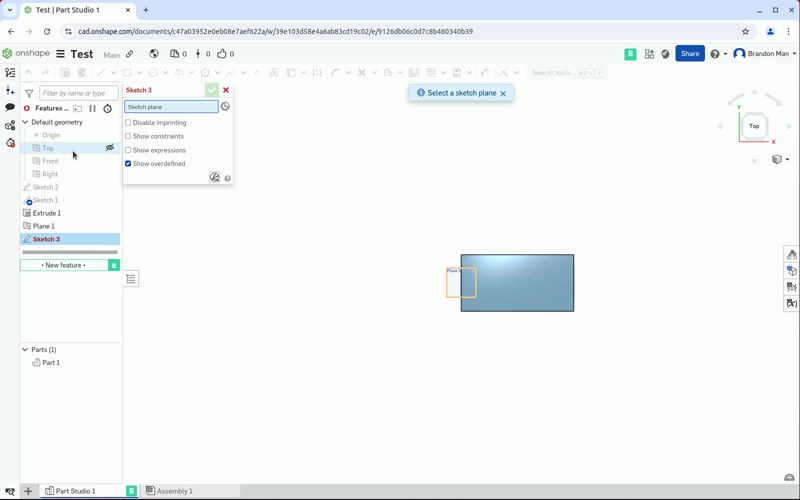
mouse_move(73, 228)
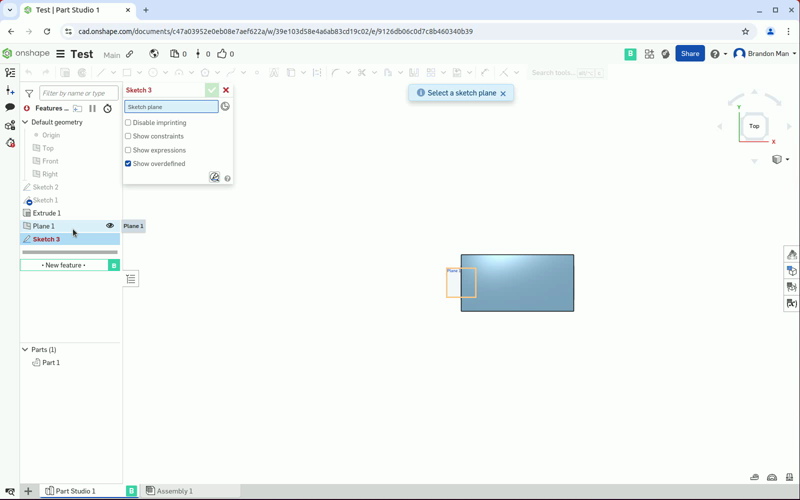
click(73, 228)
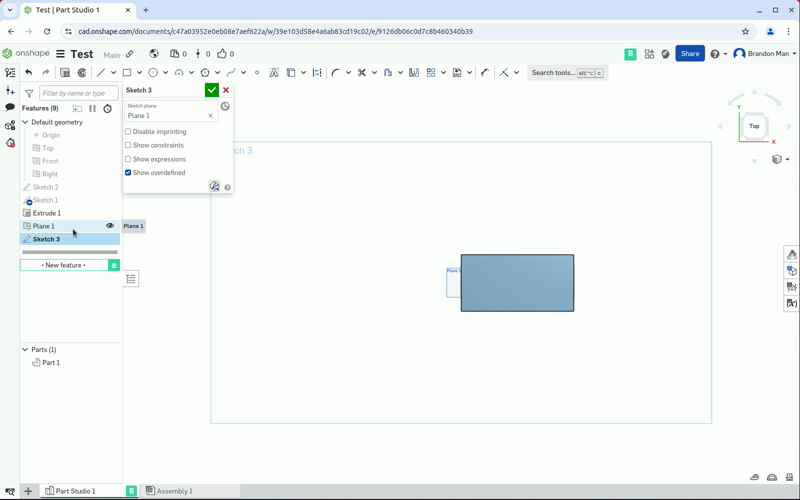
mouse_move(73, 352)
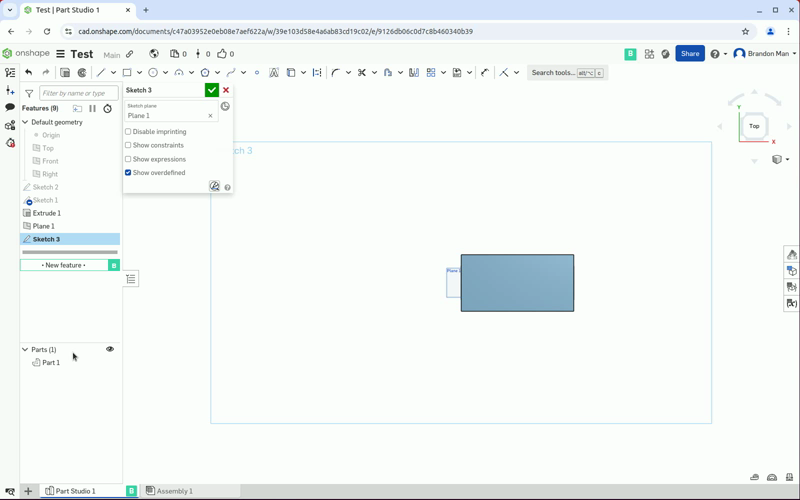
key(y)
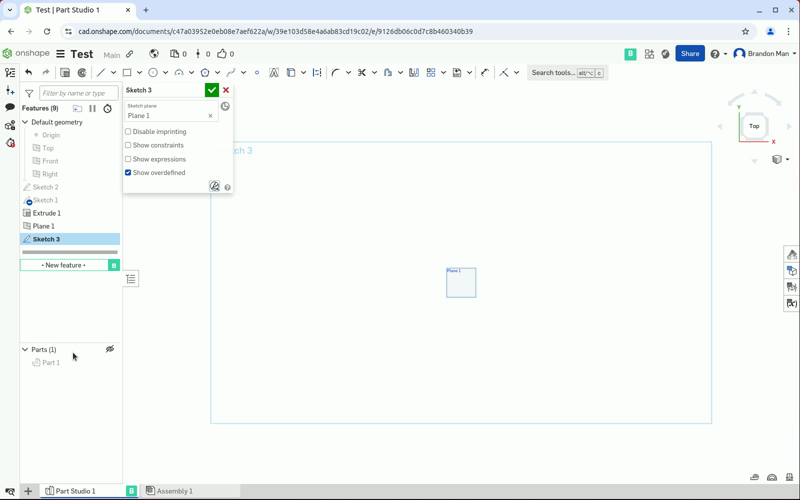
key(l)
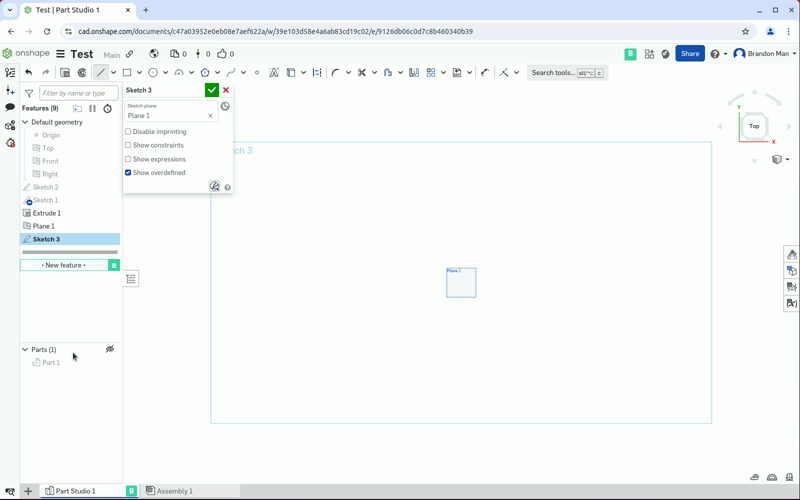
key_down(shift)
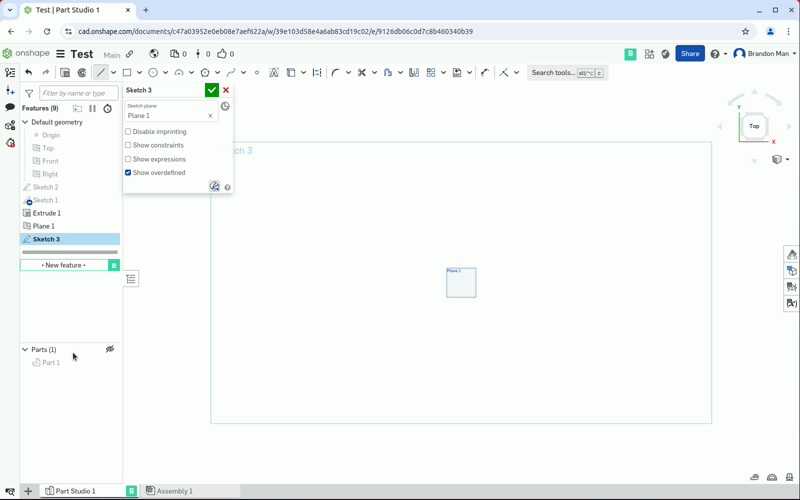
mouse_move(511, 294)
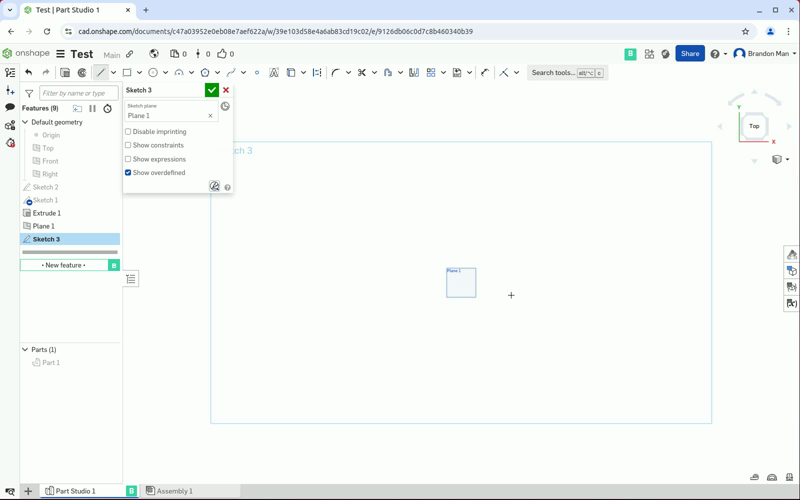
click(511, 294)
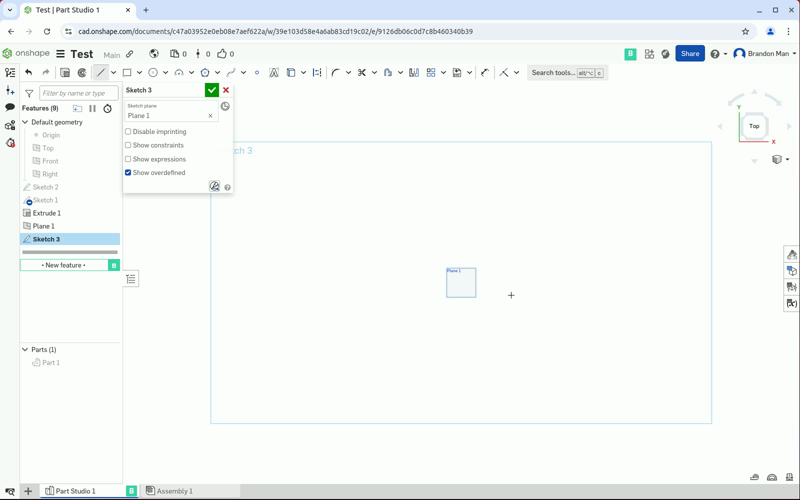
key_up(shift)
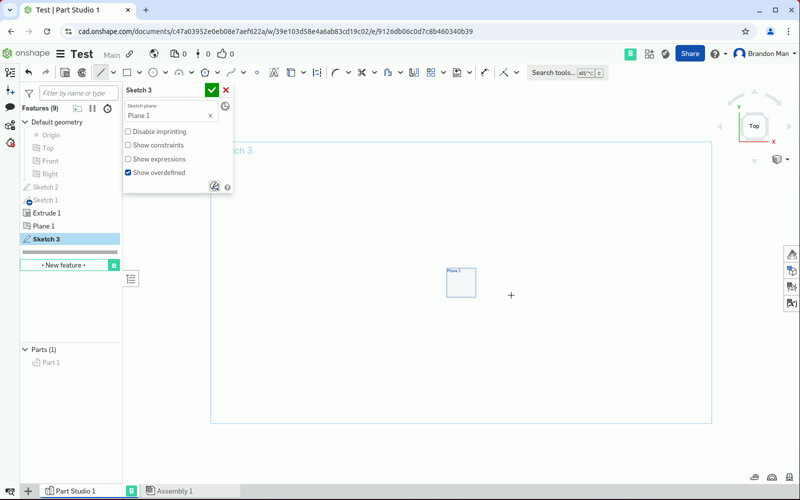
key_down(shift)
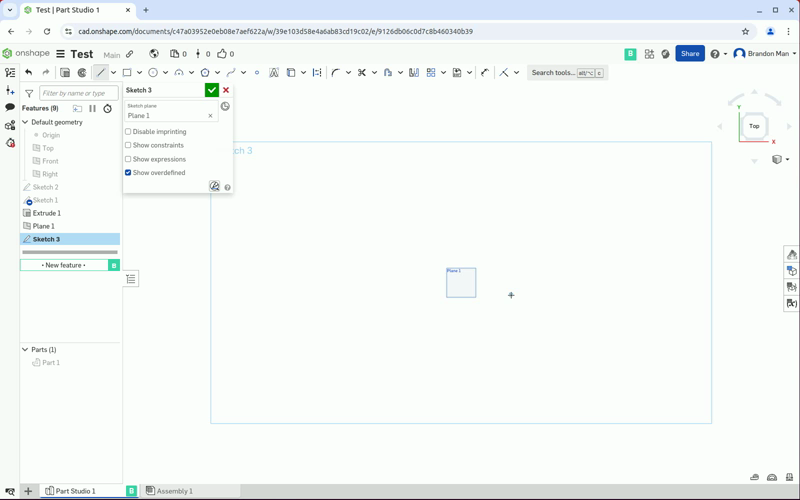
mouse_move(541, 294)
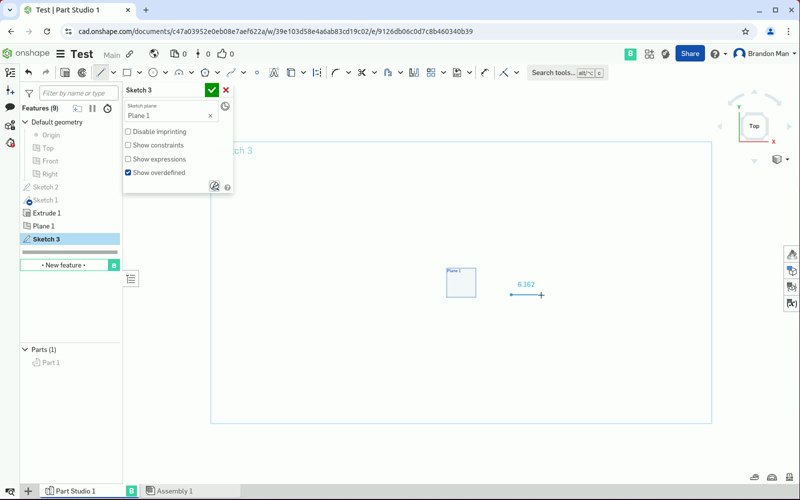
mouse_move(528, 294)
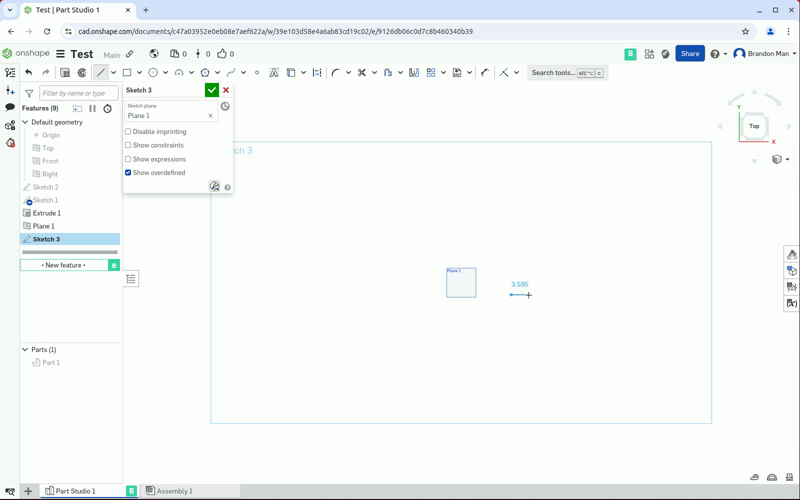
click(528, 294)
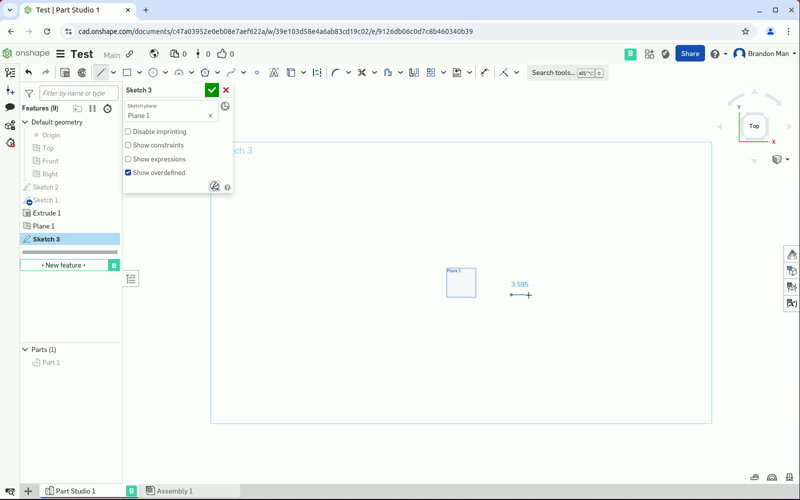
key_up(shift)
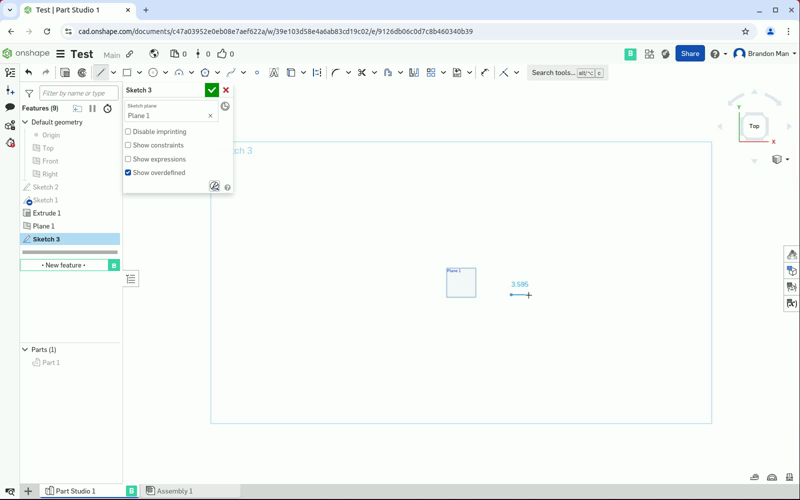
key_down(shift)
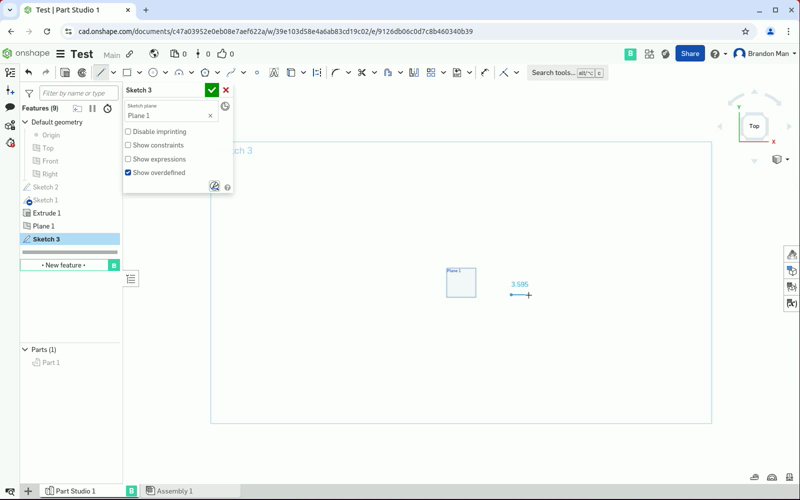
mouse_move(558, 294)
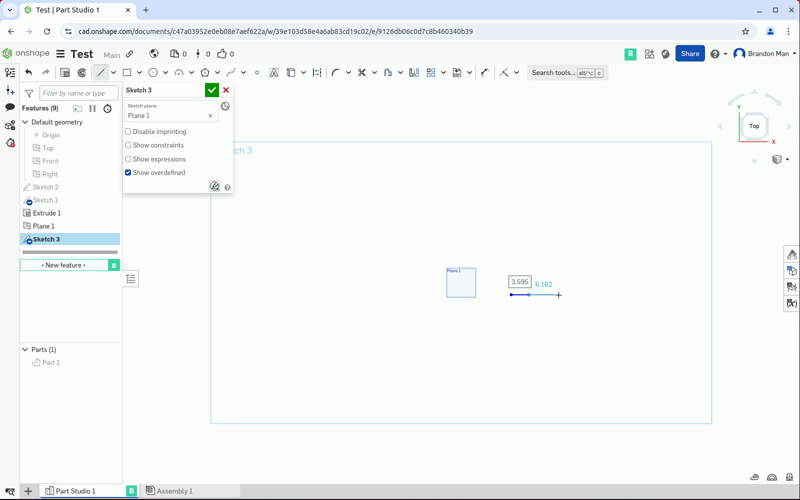
mouse_move(528, 271)
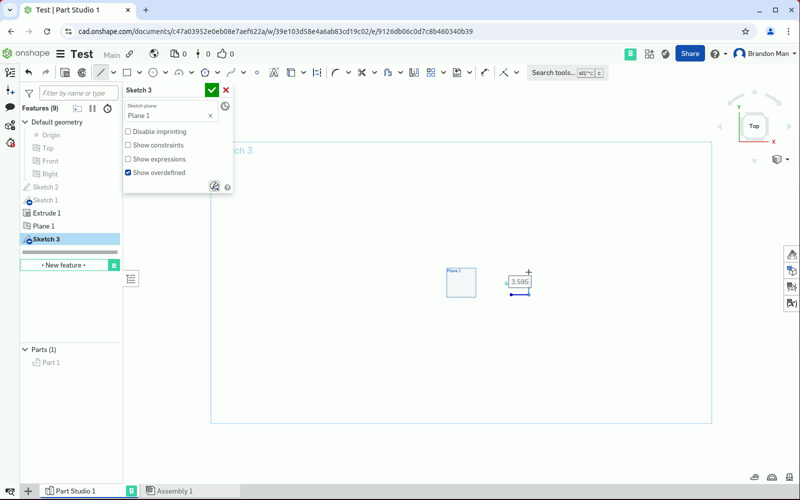
click(528, 271)
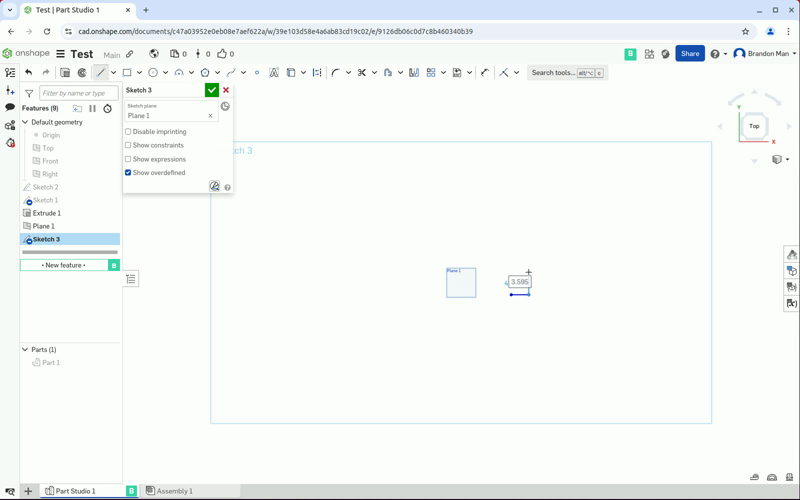
key_up(shift)
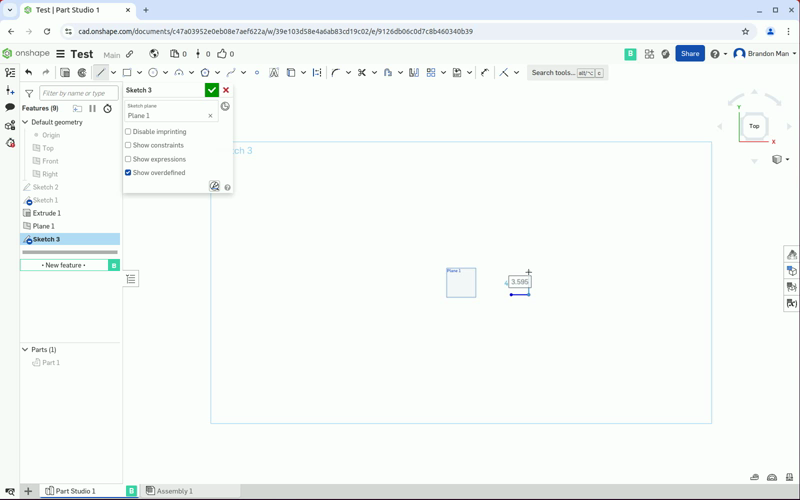
key_down(shift)
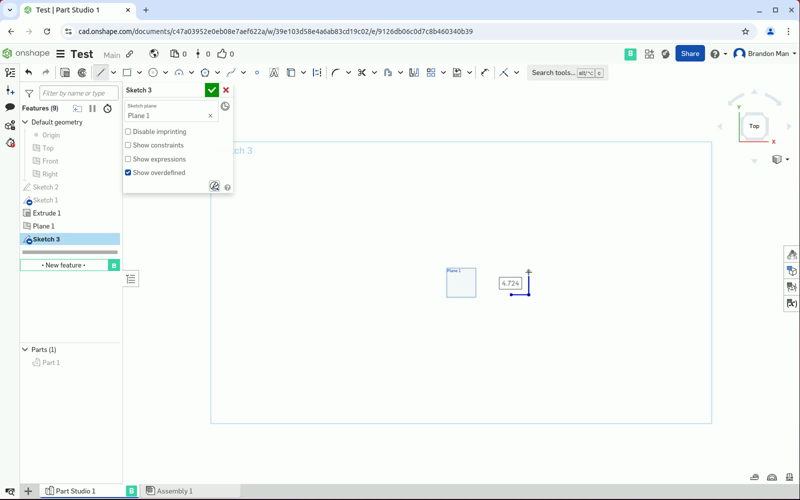
mouse_move(558, 271)
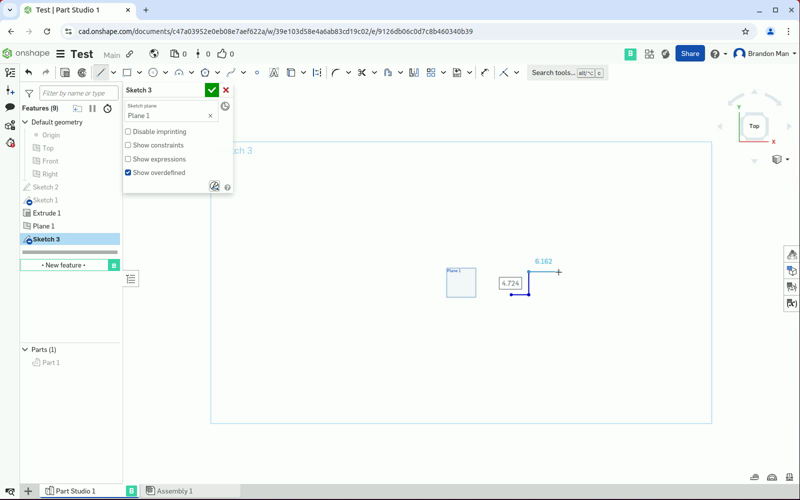
mouse_move(511, 271)
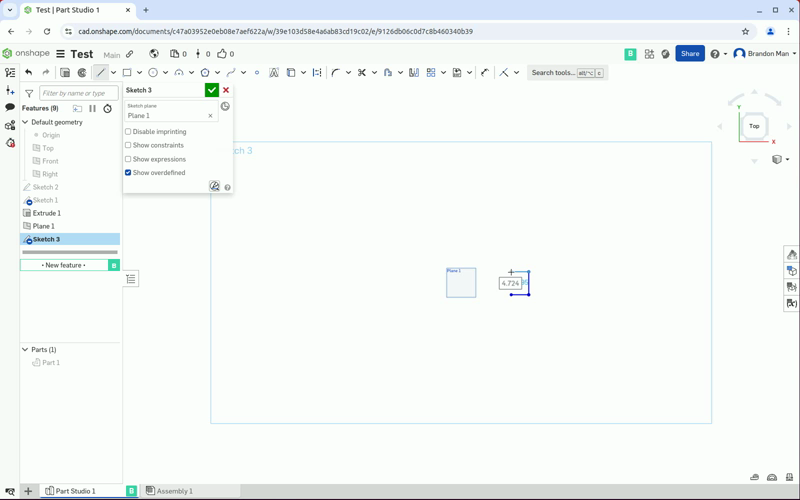
click(511, 271)
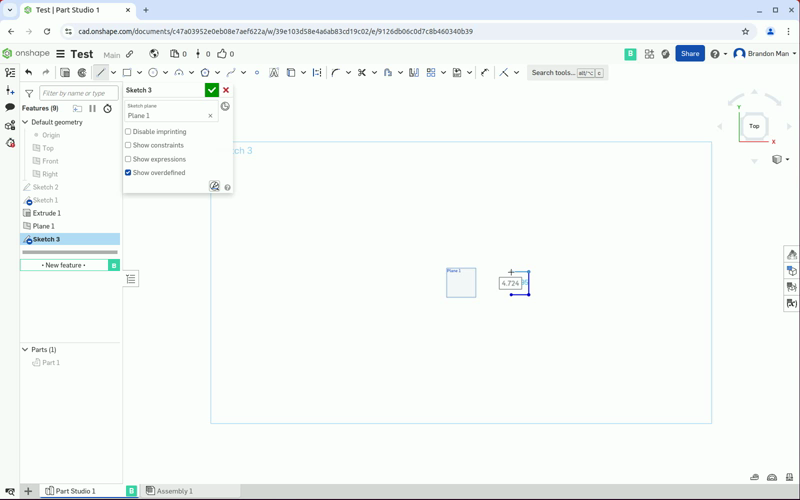
key_up(shift)
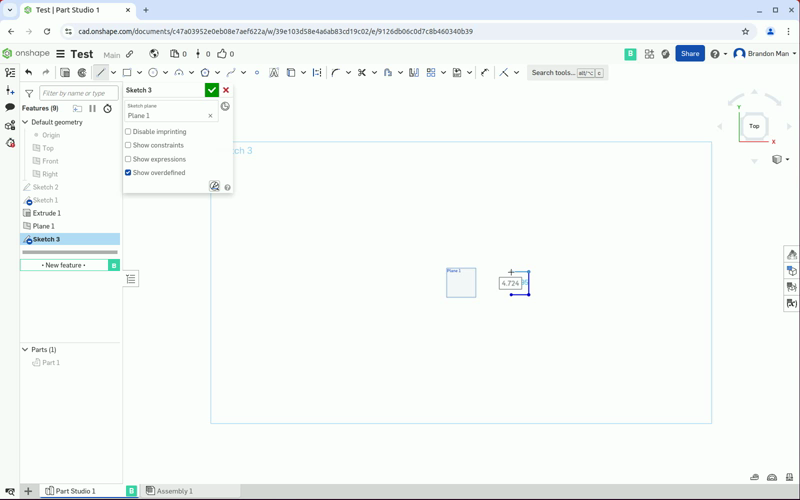
mouse_move(541, 271)
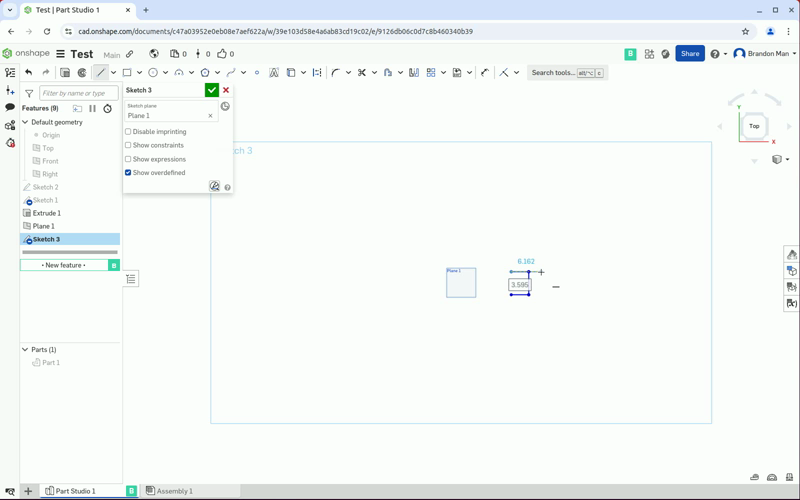
key_down(shift)
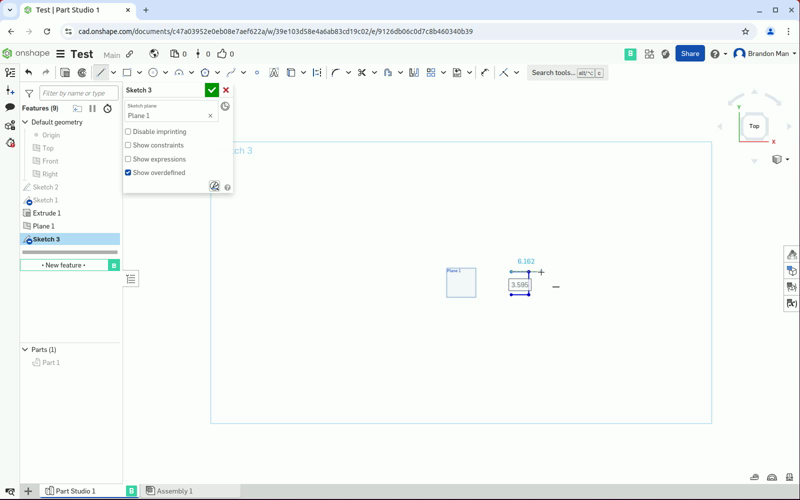
mouse_move(511, 294)
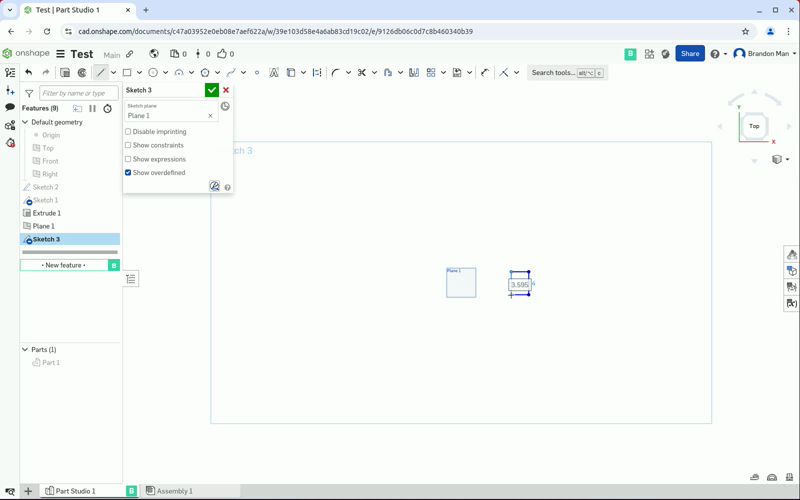
key_up(shift)
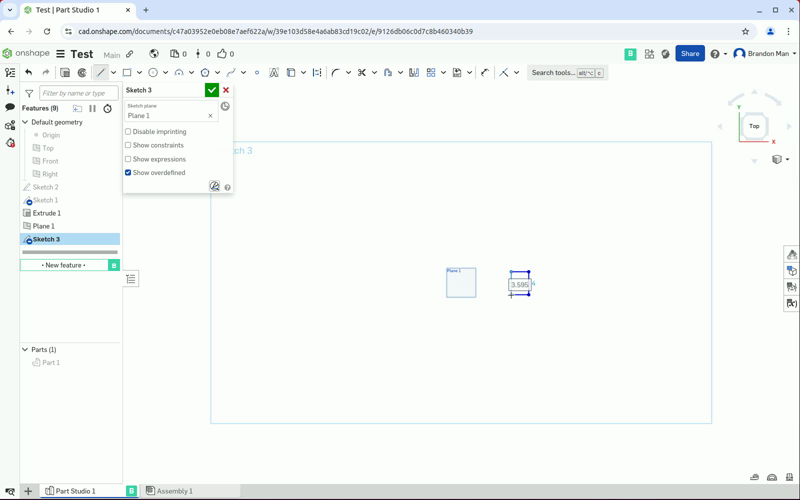
click(511, 294)
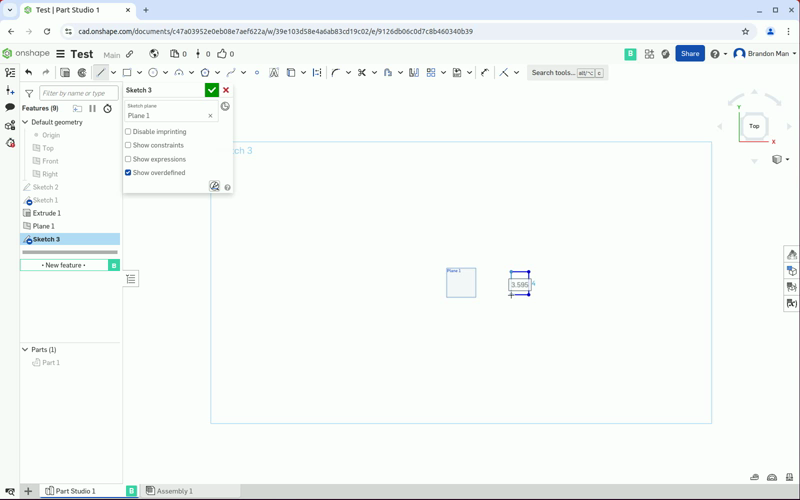
key(esc)
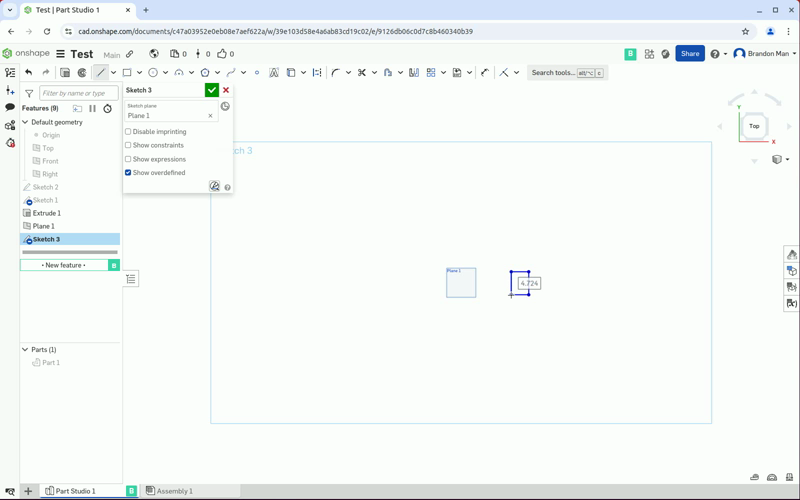
mouse_move(519, 283)
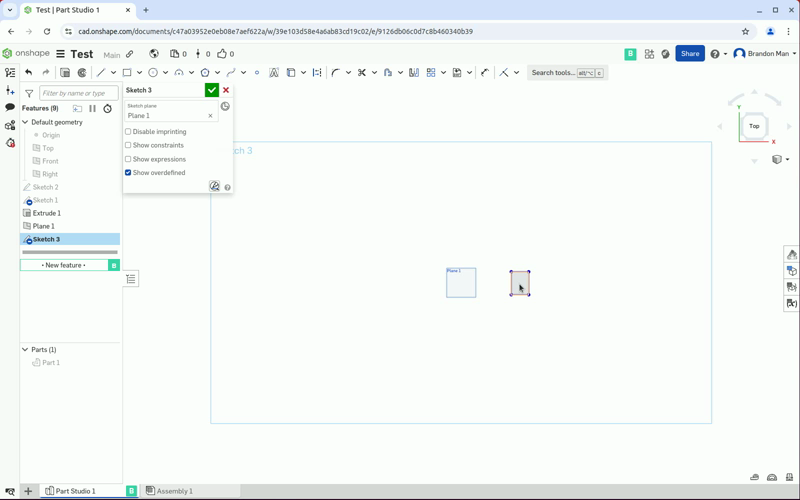
scroll(6)
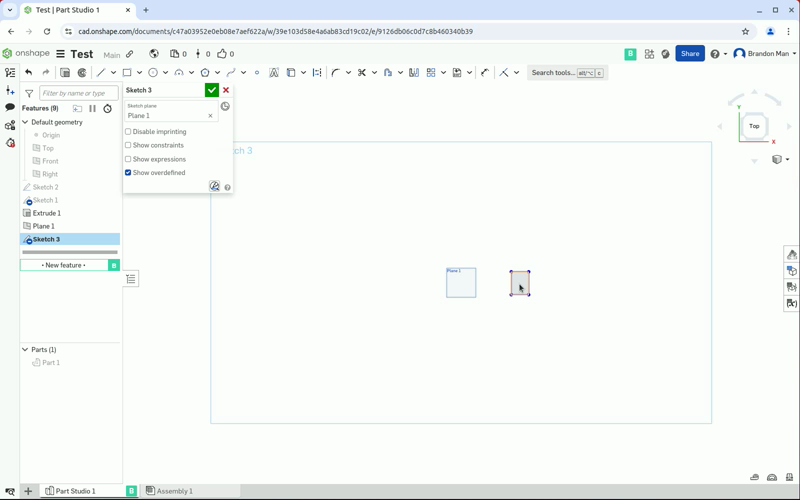
scroll(6)
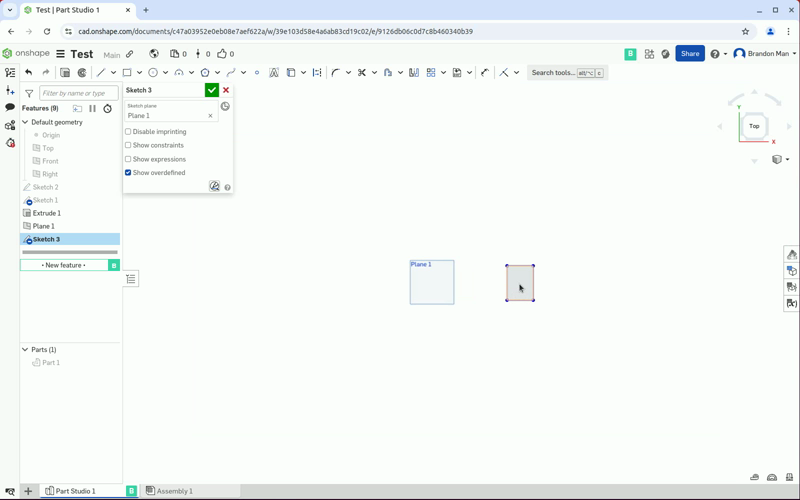
scroll(6)
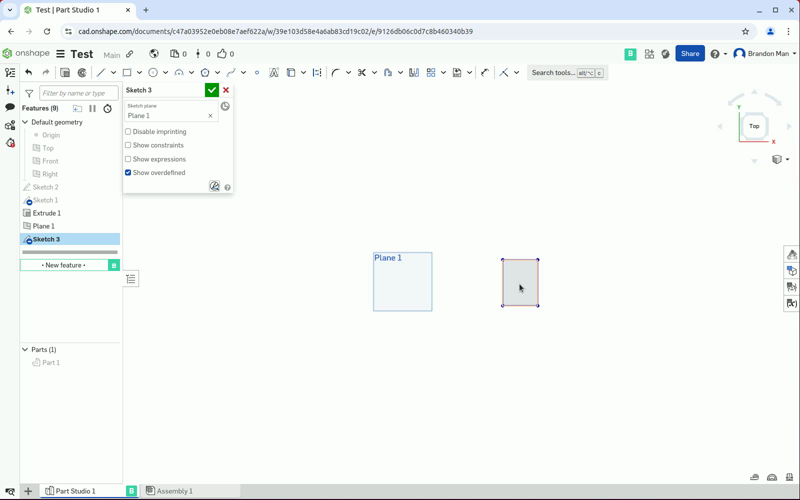
scroll(6)
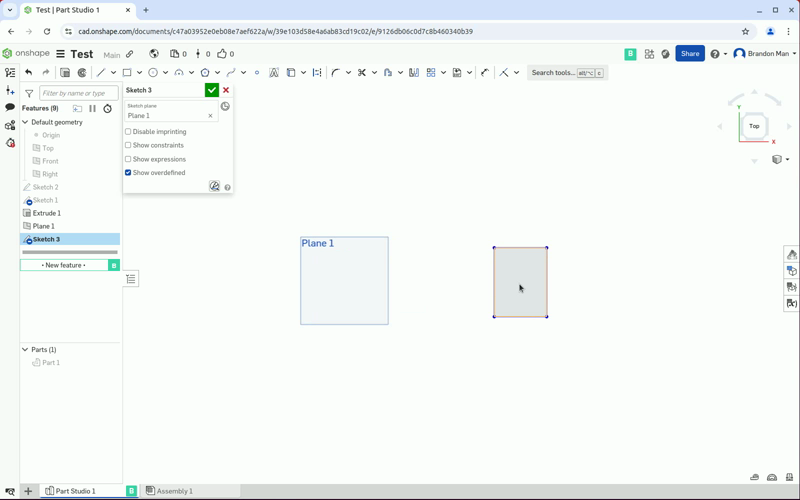
scroll(6)
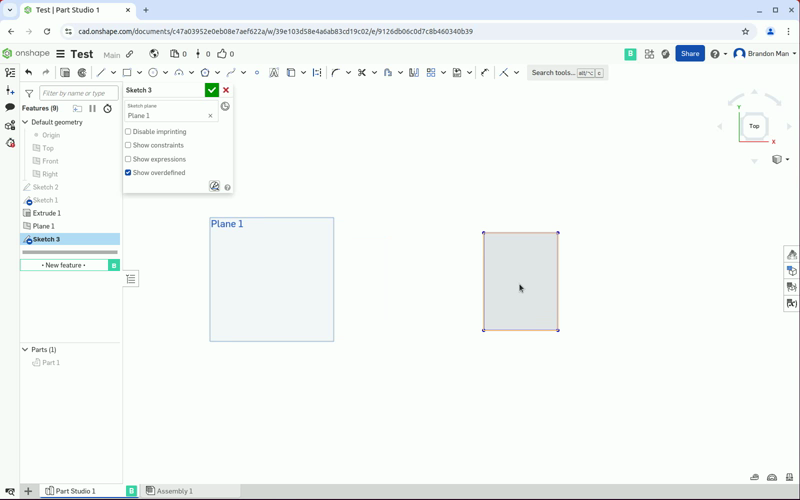
scroll(6)
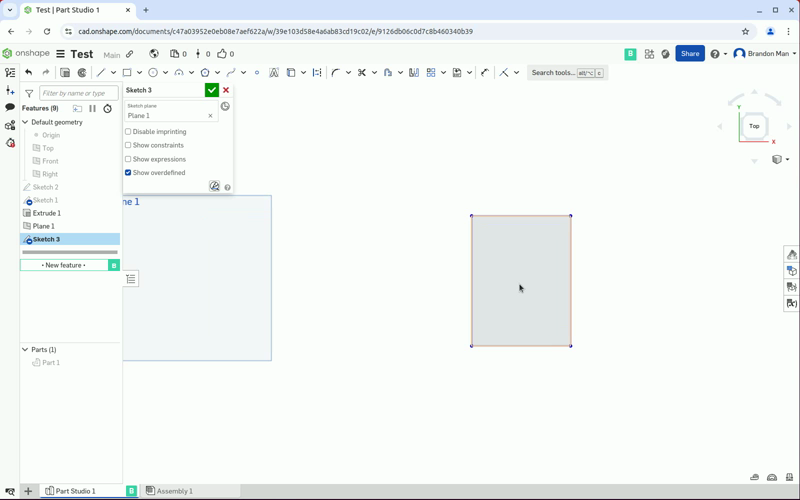
scroll(6)
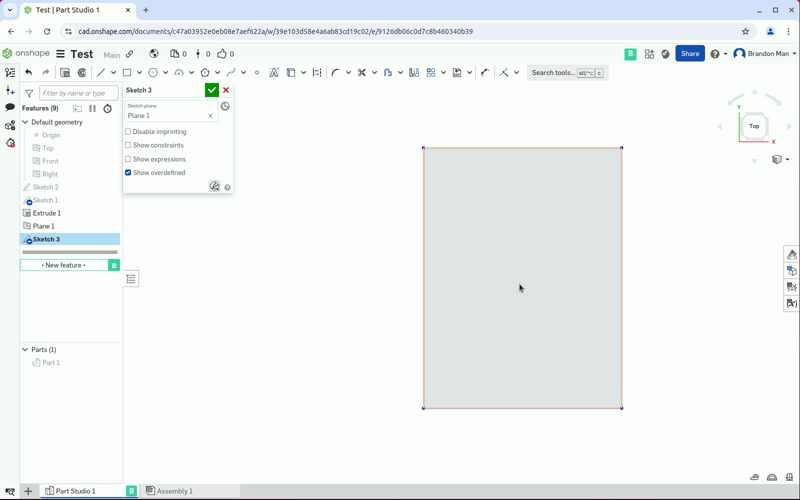
click(519, 283)
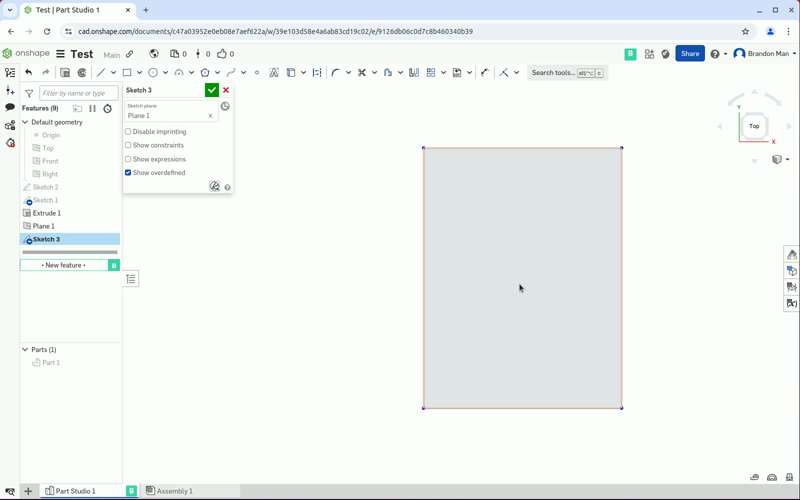
scroll(-6)
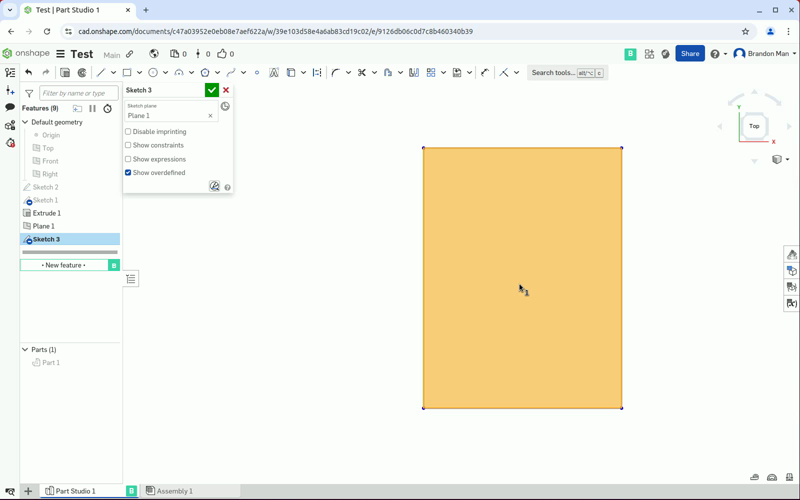
scroll(-6)
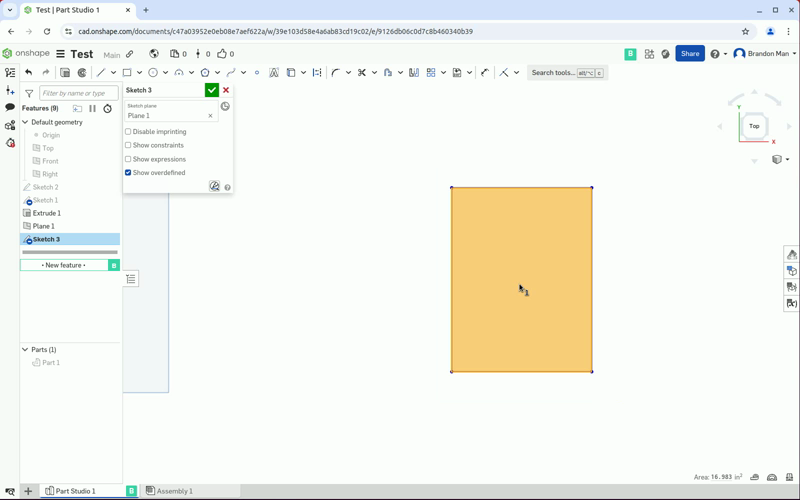
scroll(-6)
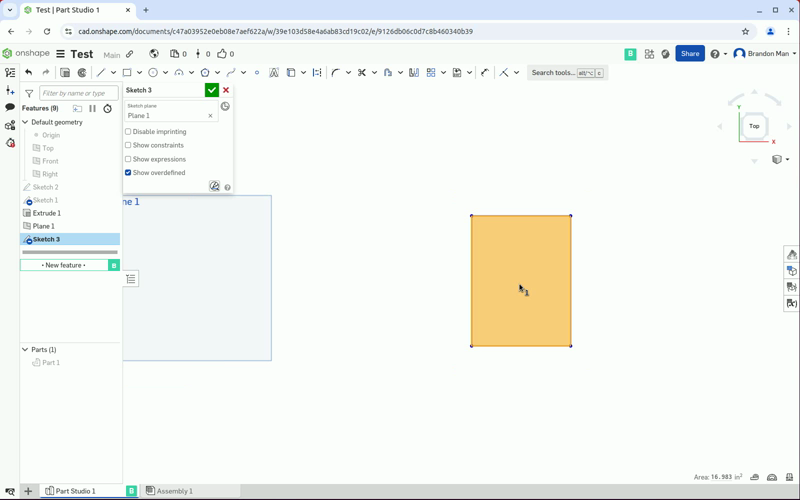
scroll(-6)
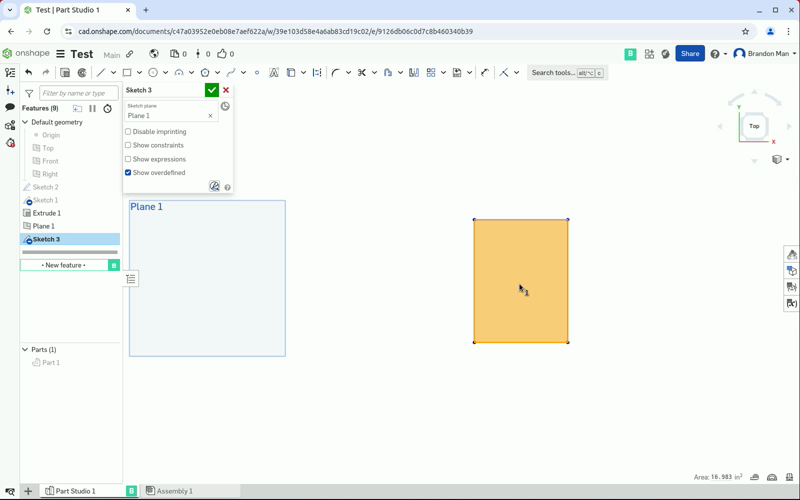
scroll(-6)
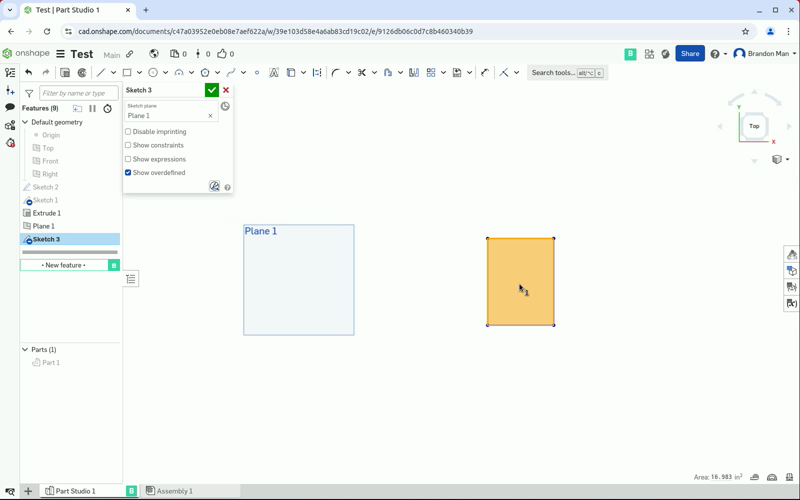
scroll(-6)
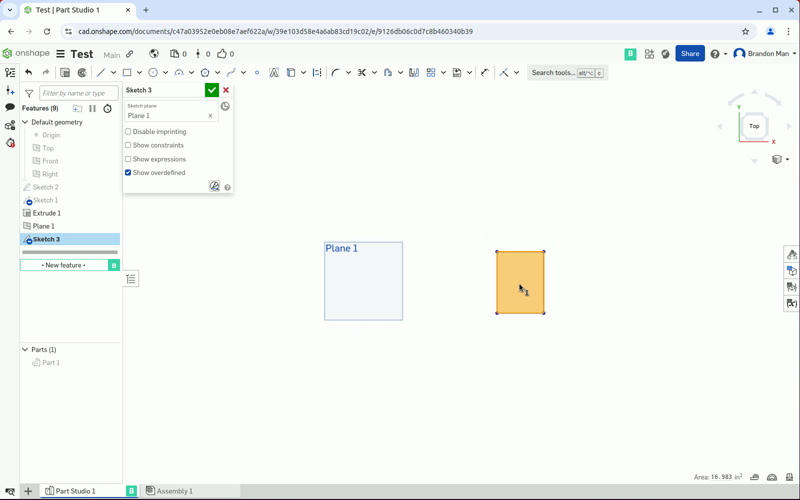
scroll(-6)
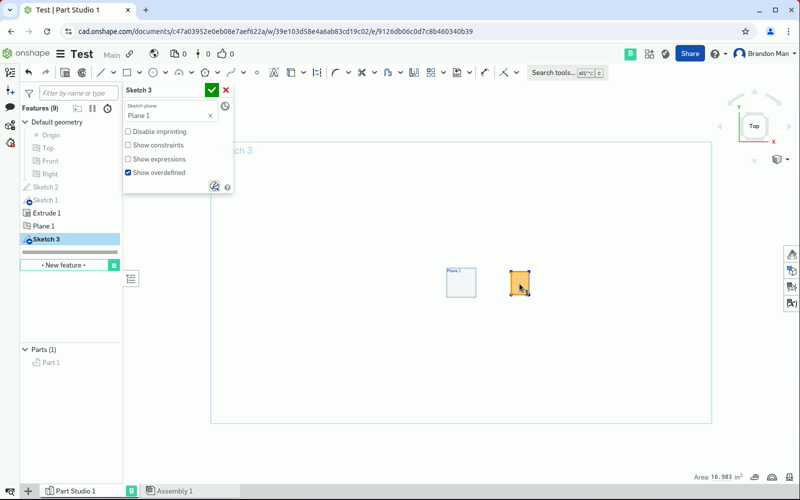
mouse_move(73, 352)
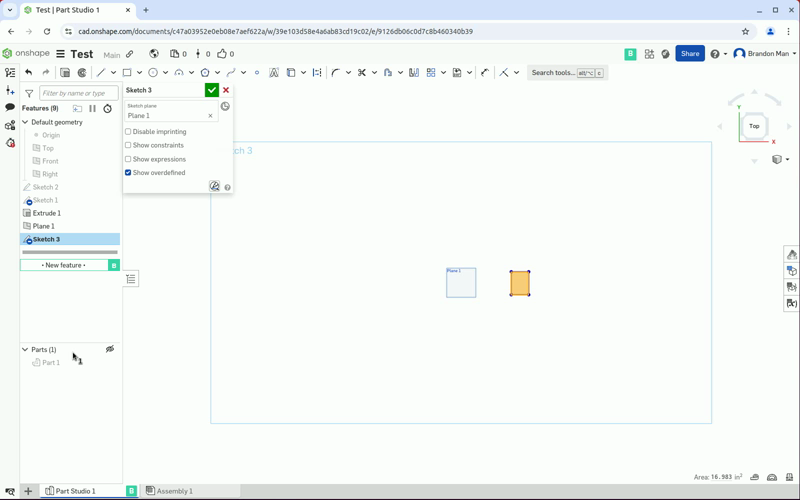
key(shift+y)
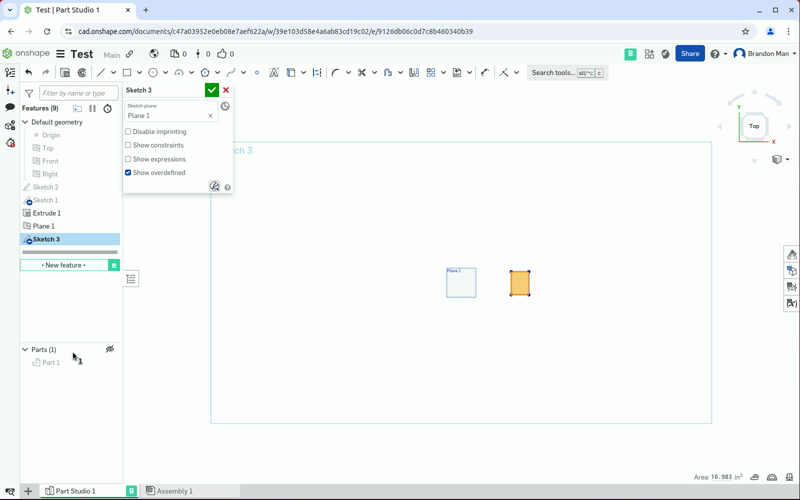
key(shift+e)
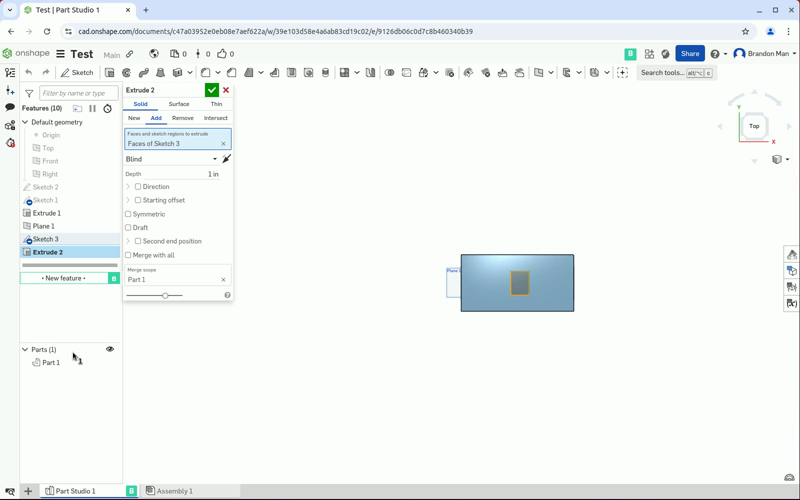
mouse_move(143, 106)
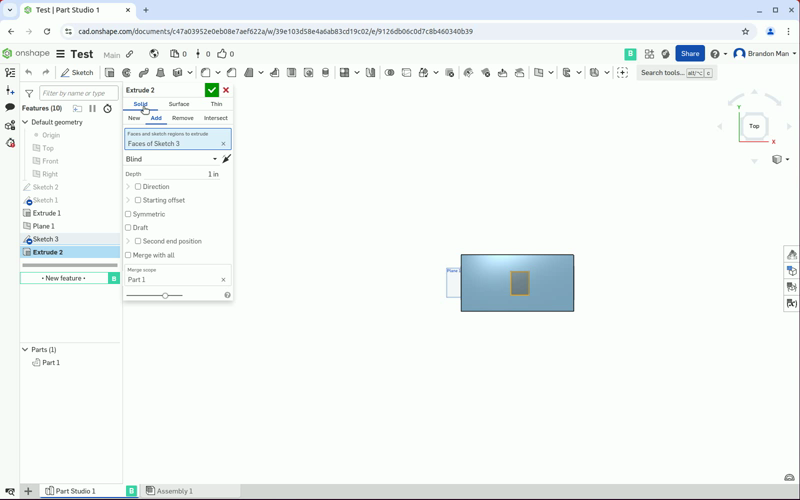
click(143, 106)
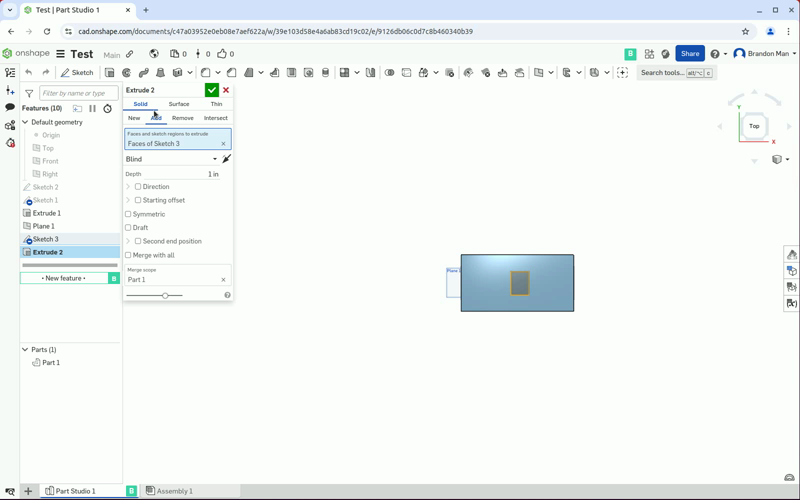
mouse_move(186, 120)
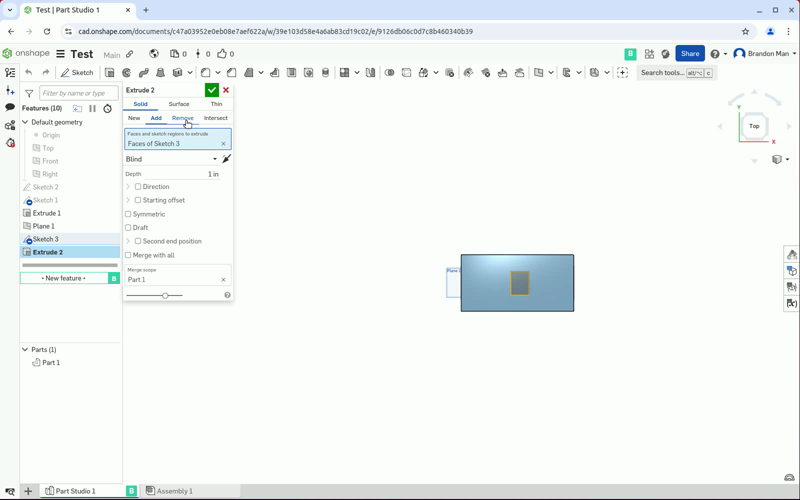
click(186, 120)
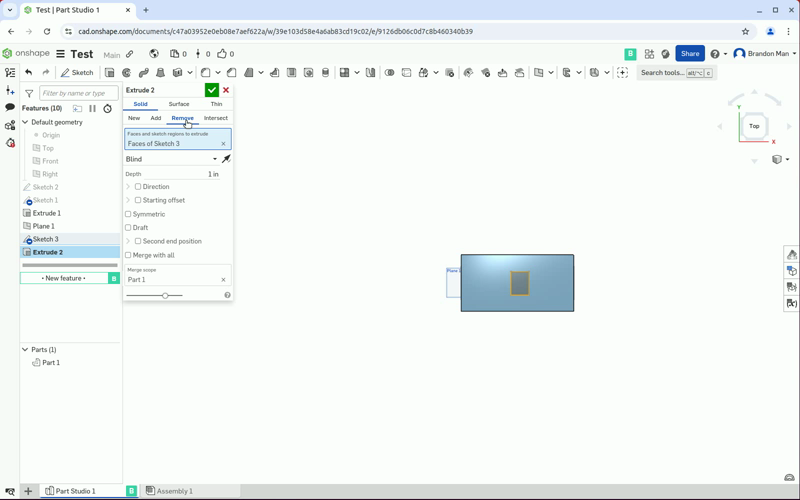
key(tab, 4)
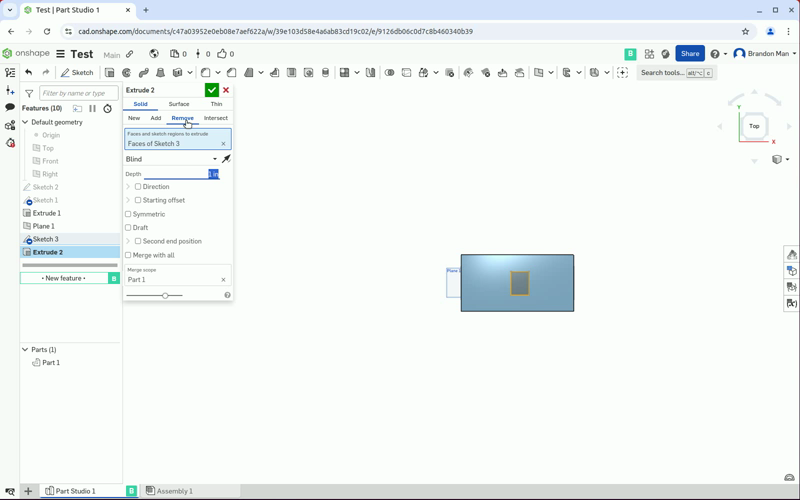
text(5.777)
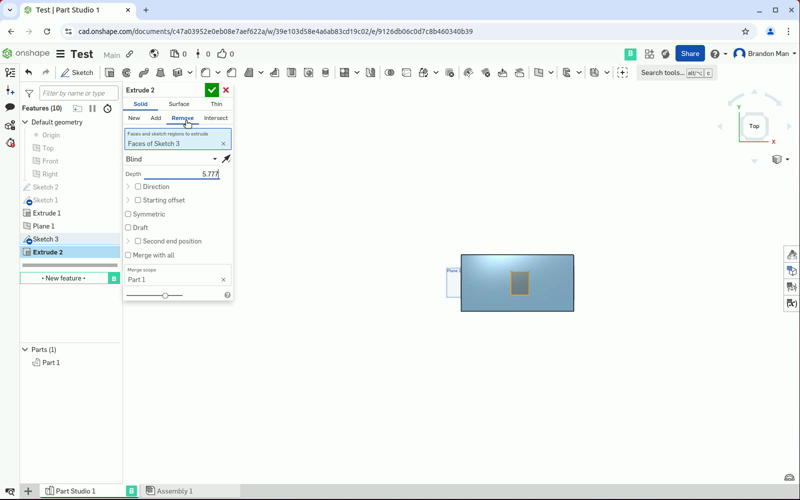
key(tab, 6)
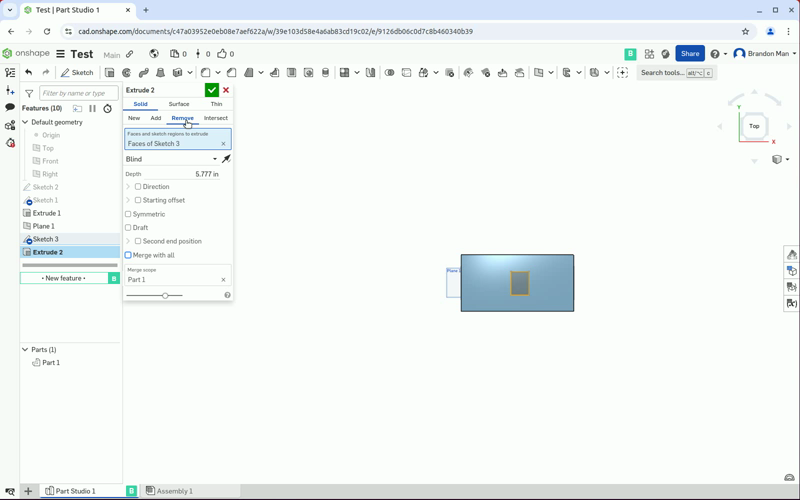
key(space)
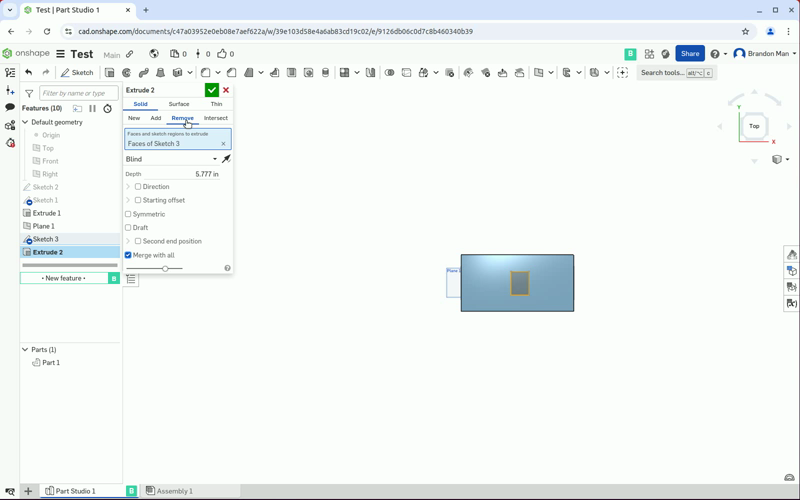
key(enter)
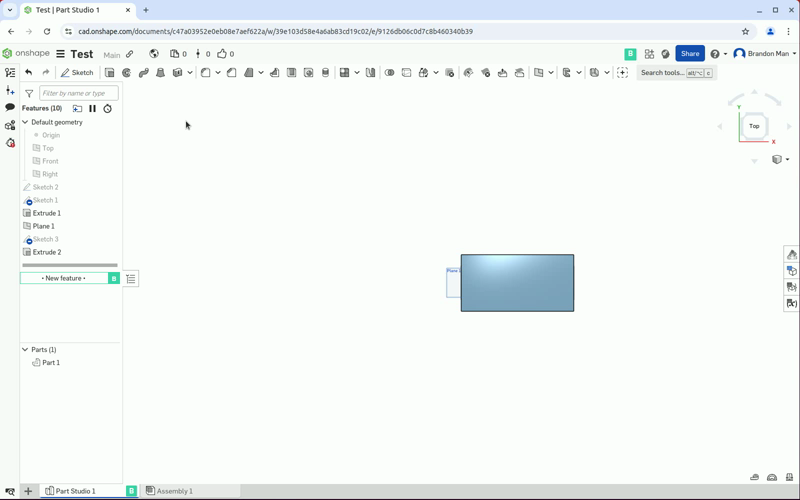
key(shift+h)
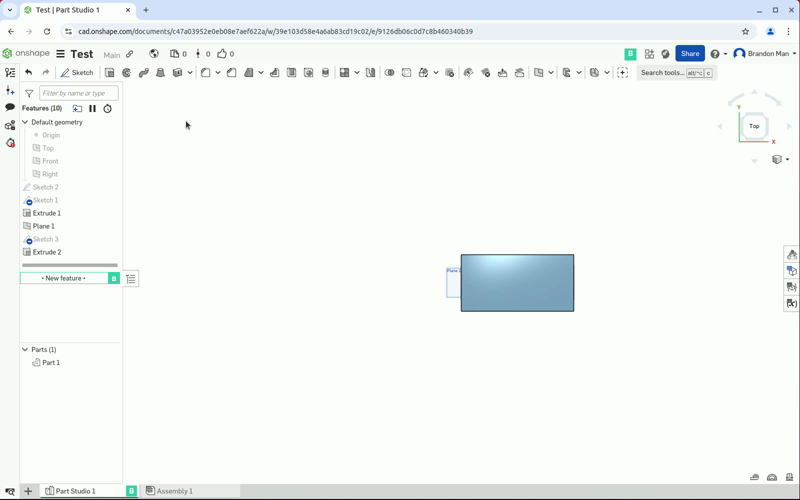
key(shift+h)
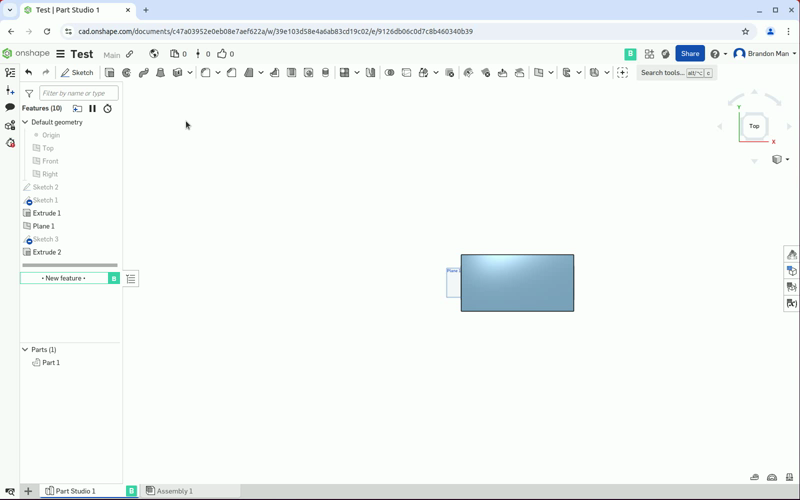
mouse_move(73, 189)
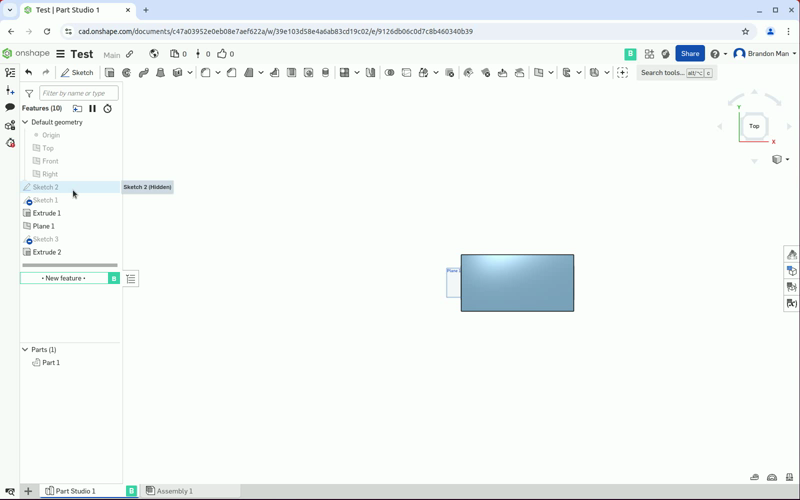
click(73, 189)
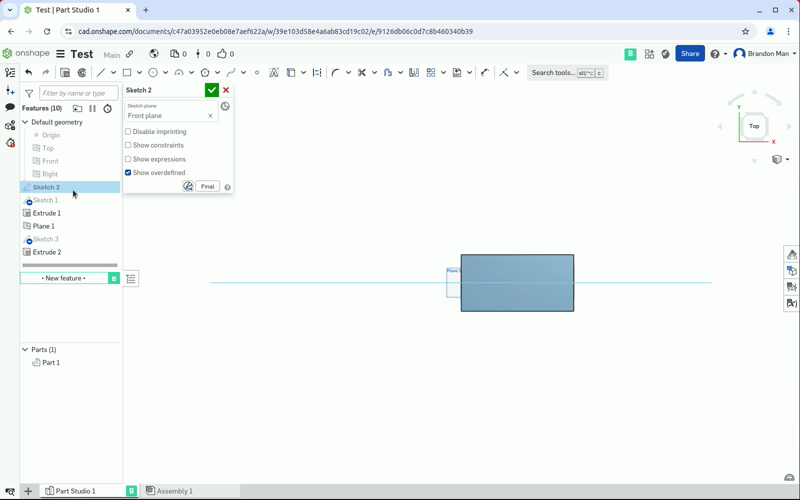
mouse_move(229, 92)
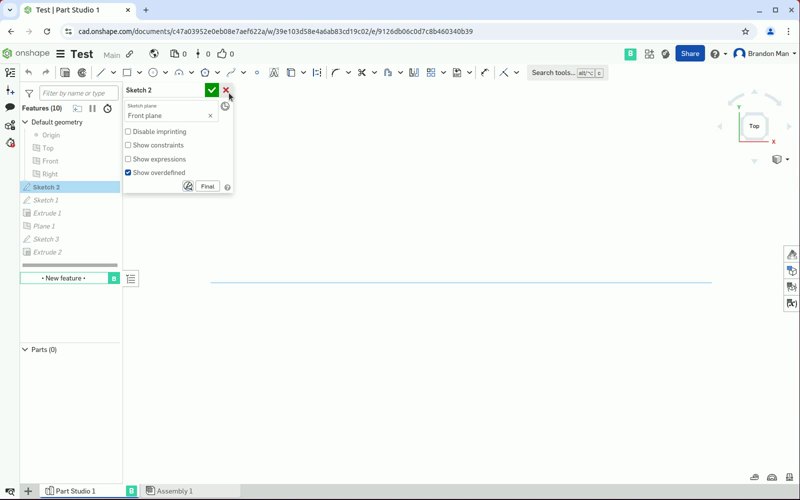
click(229, 92)
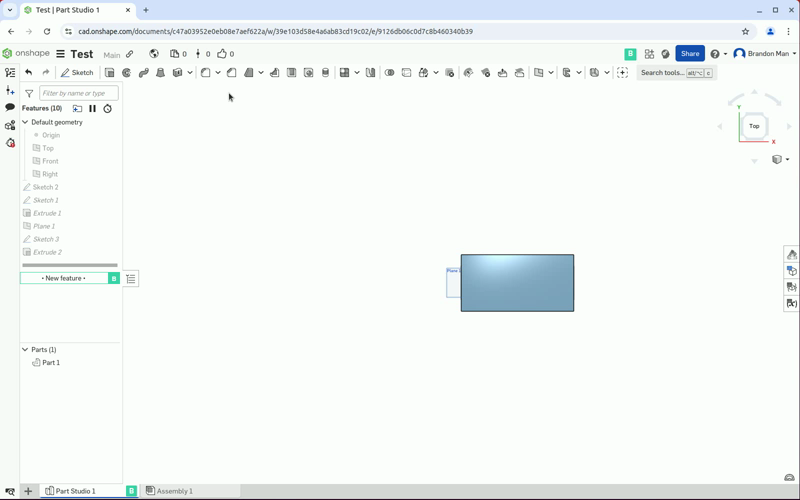
mouse_move(73, 352)
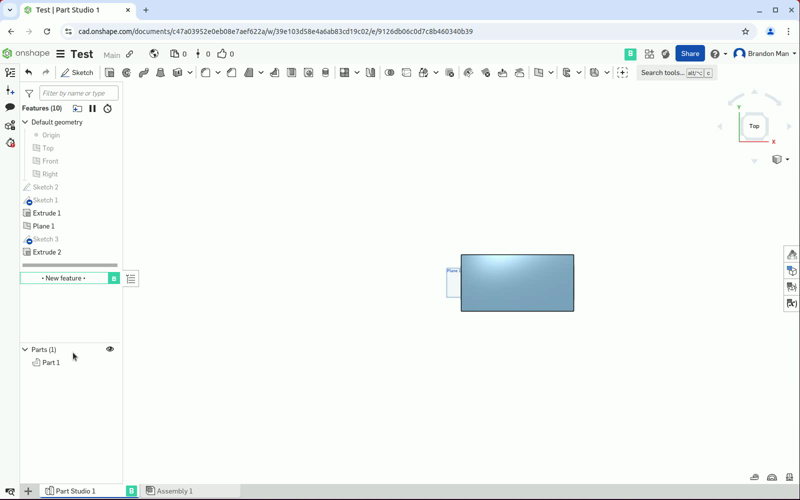
key(y)
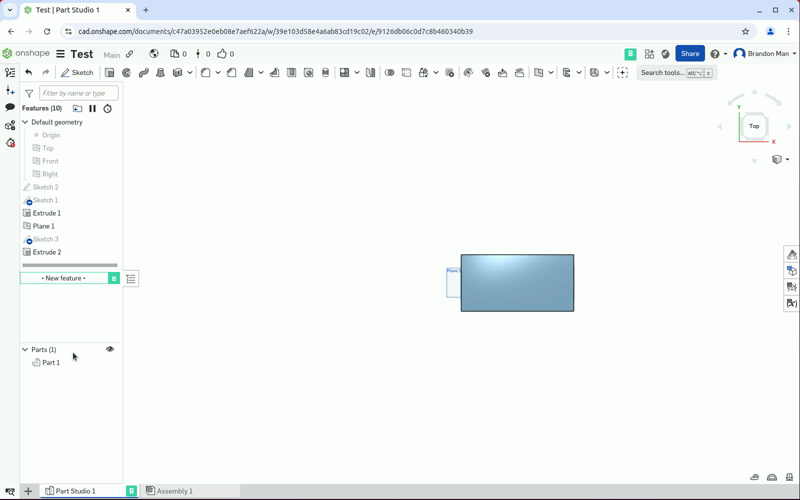
key(shift+p)
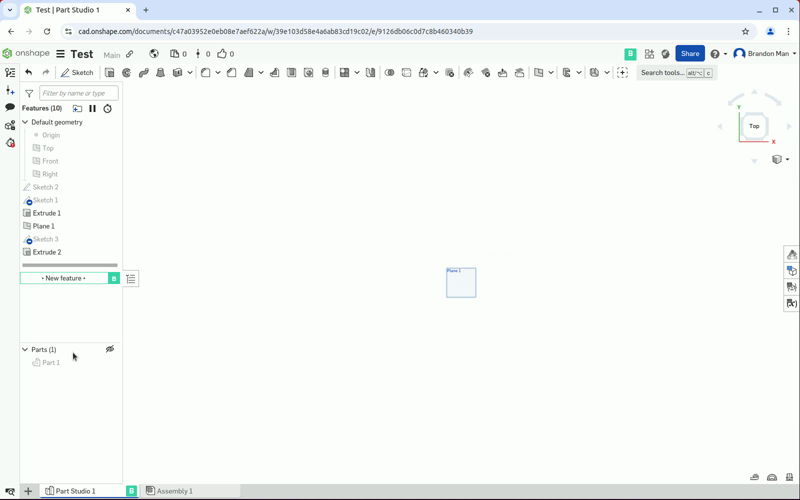
key(space)
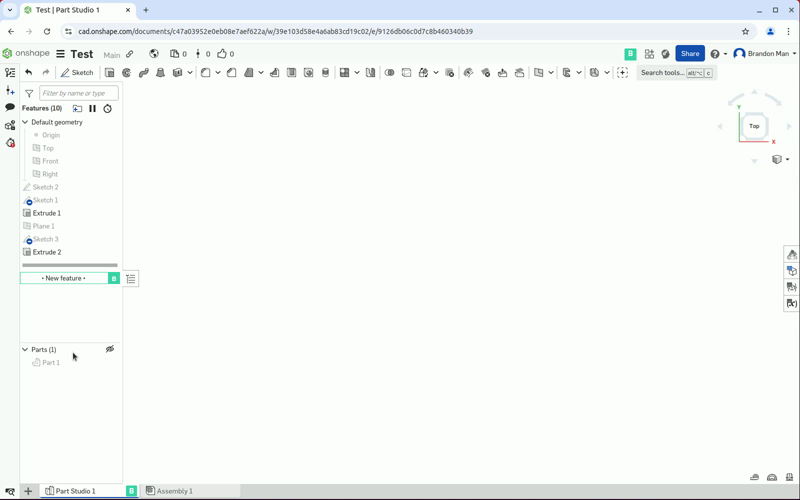
key_down(shift)
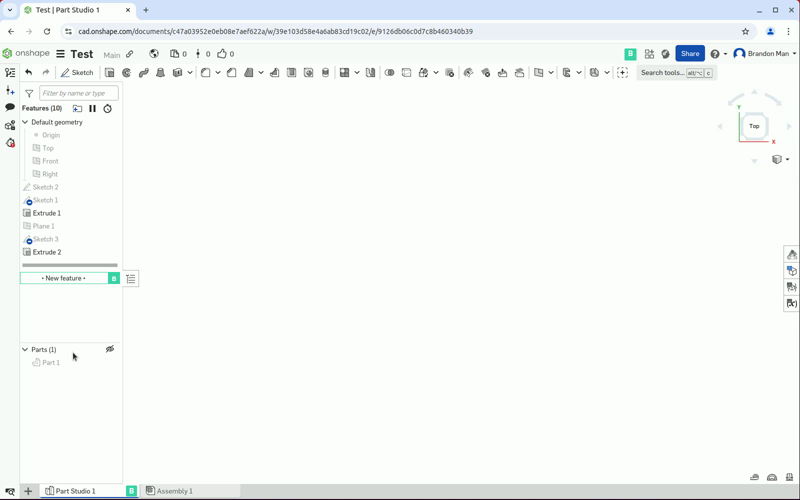
key(up)
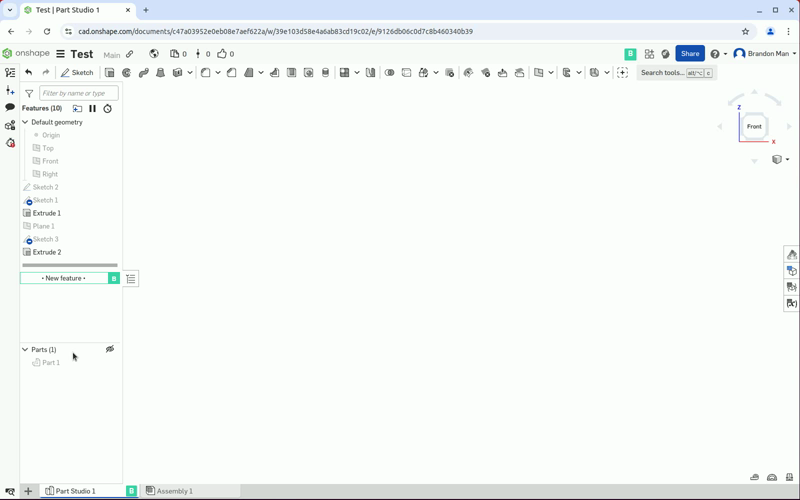
key_up(shift)
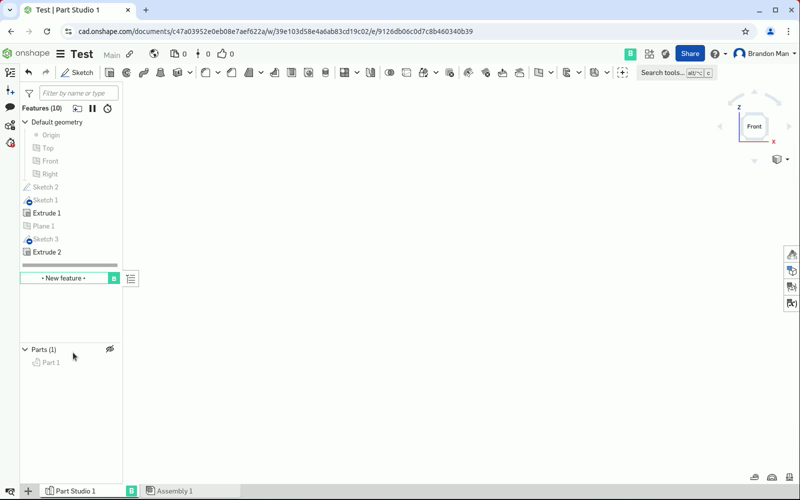
key(space)
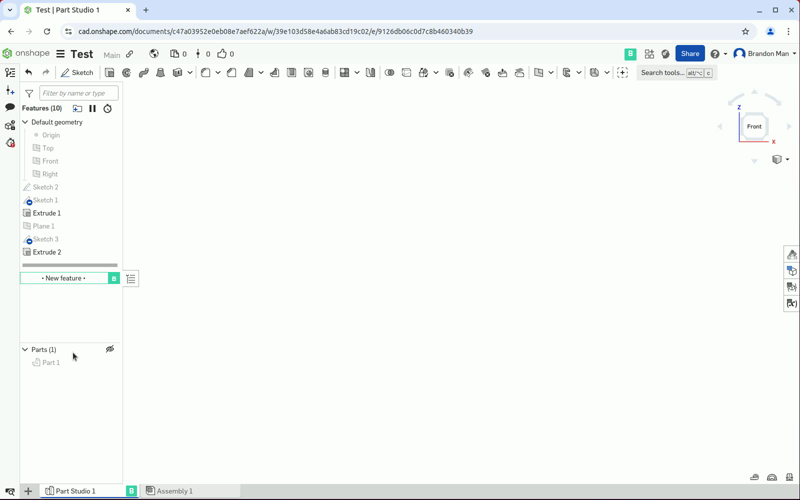
key_down(shift)
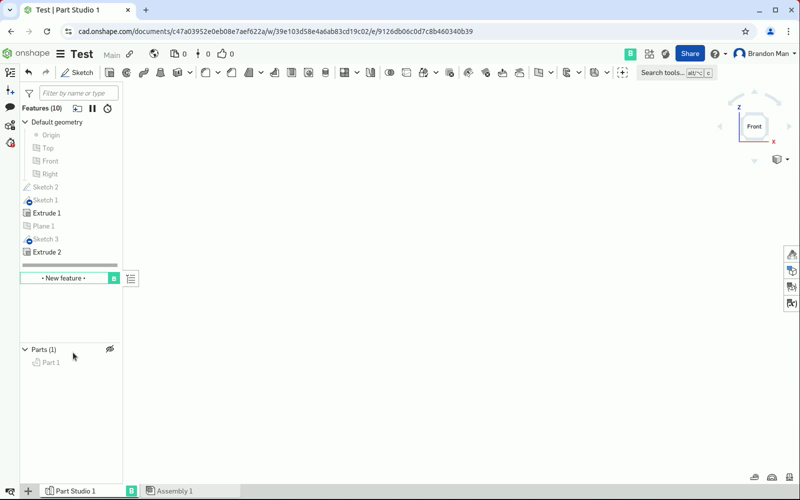
key(left)
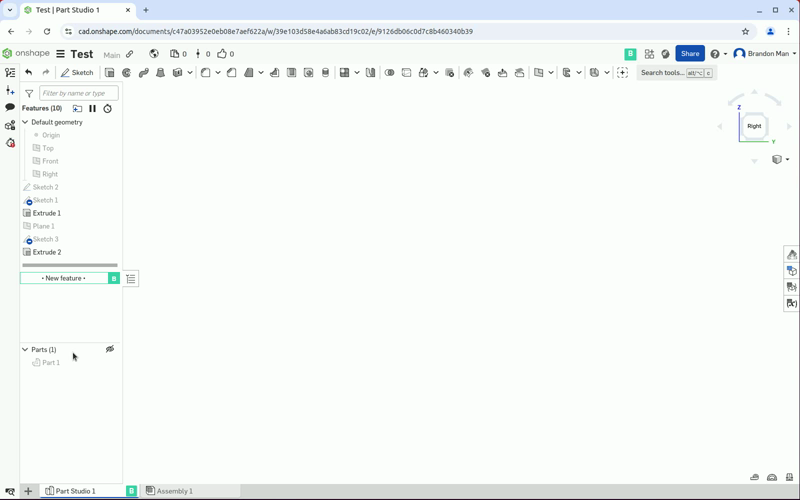
key_up(shift)
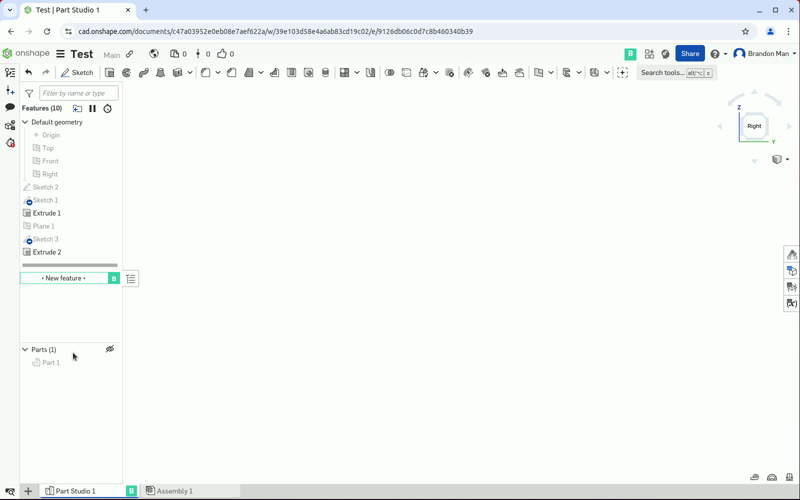
mouse_move(73, 352)
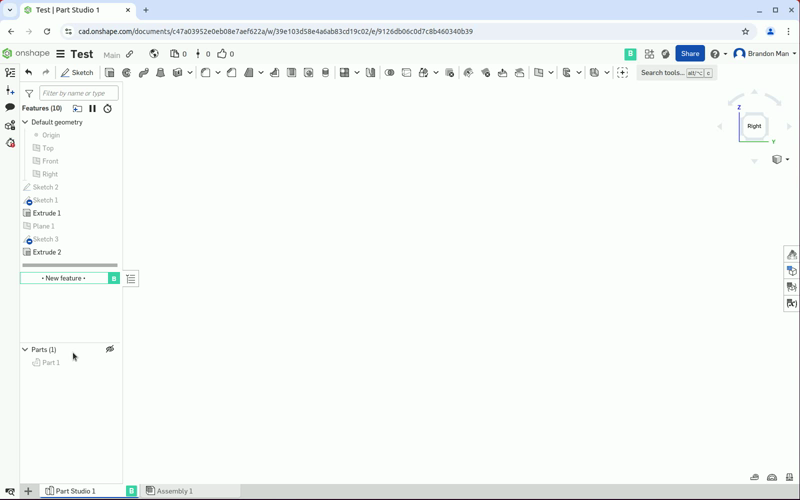
key(shift+y)
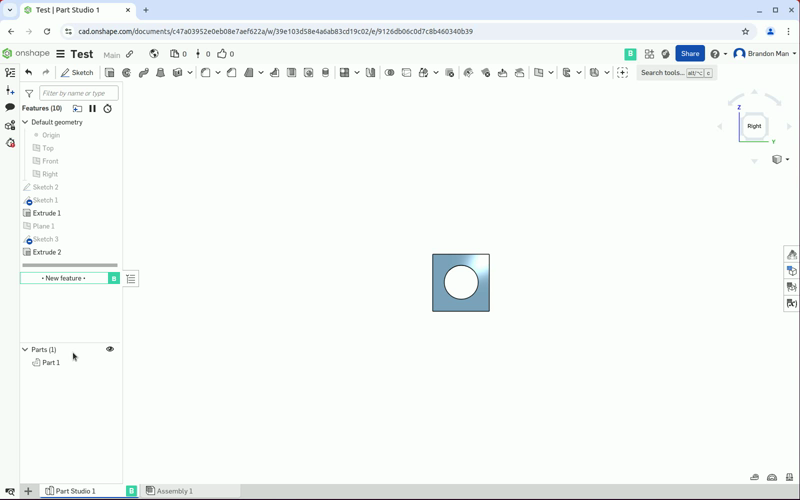
mouse_move(541, 75)
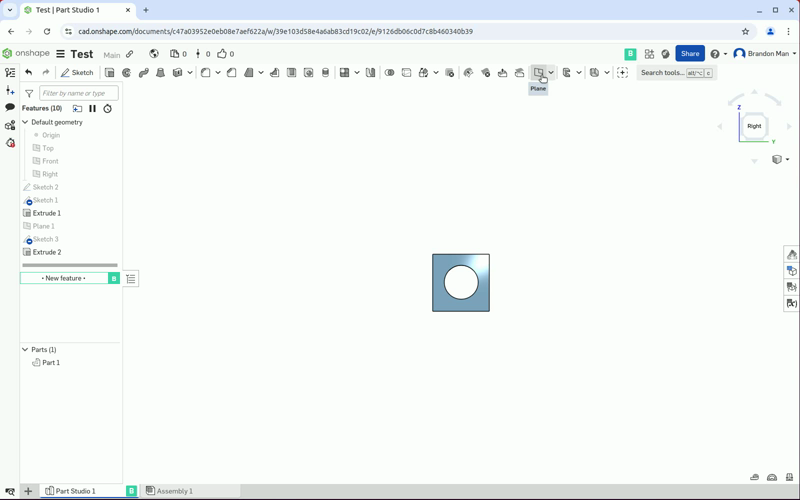
click(541, 75)
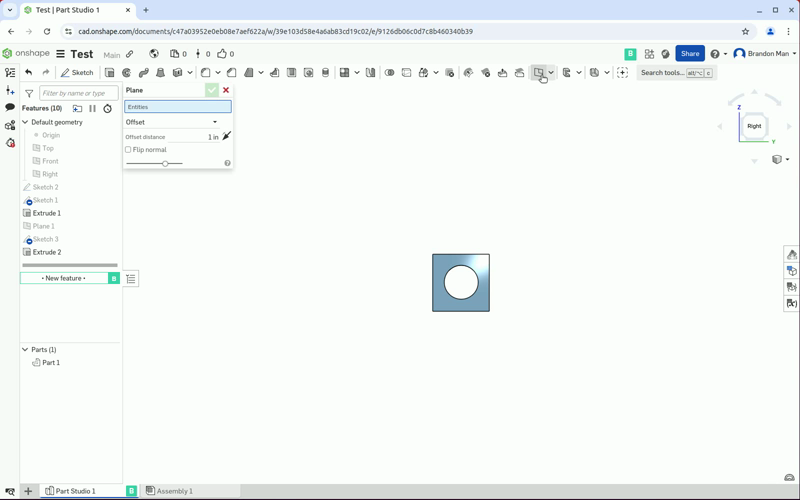
mouse_move(73, 176)
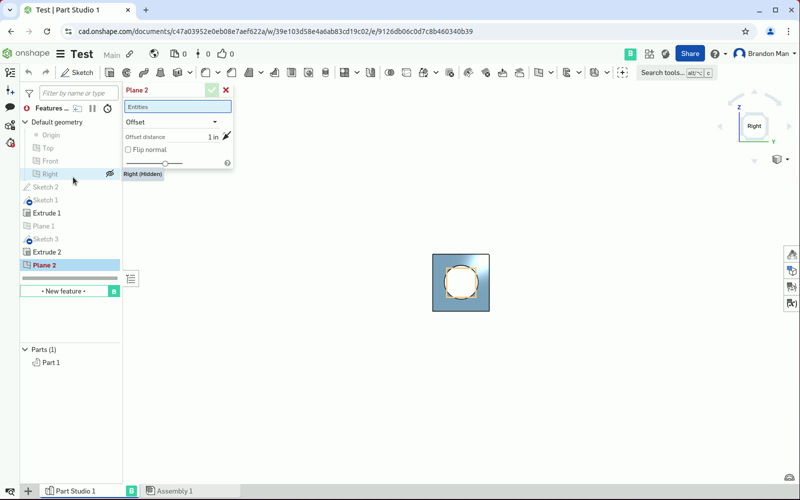
click(73, 176)
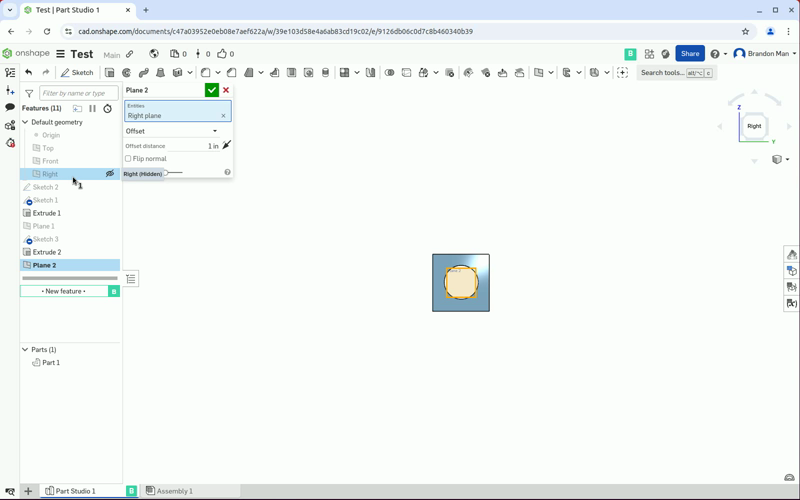
key(tab, 2)
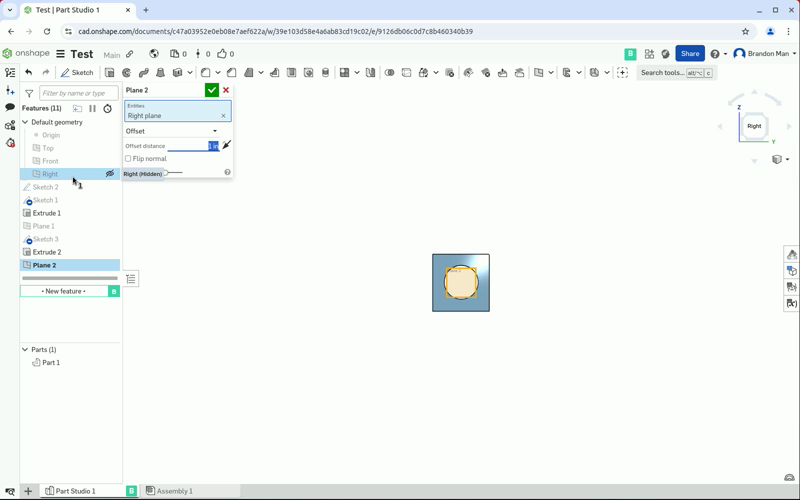
text(23.108)
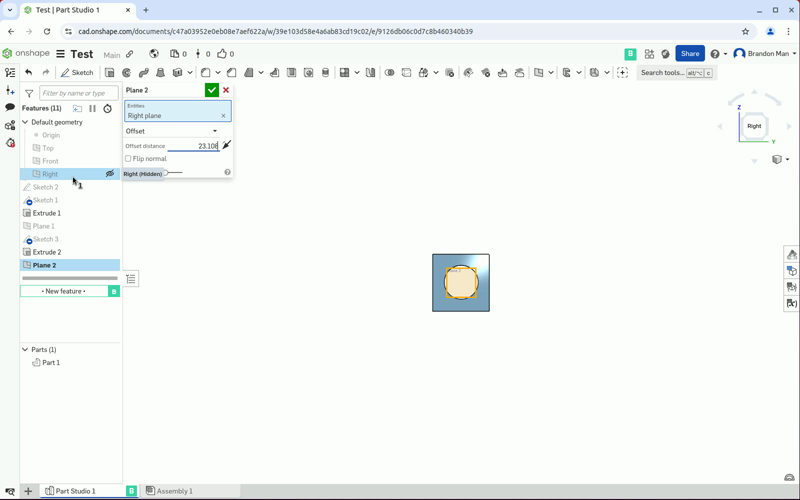
key(enter, 2)
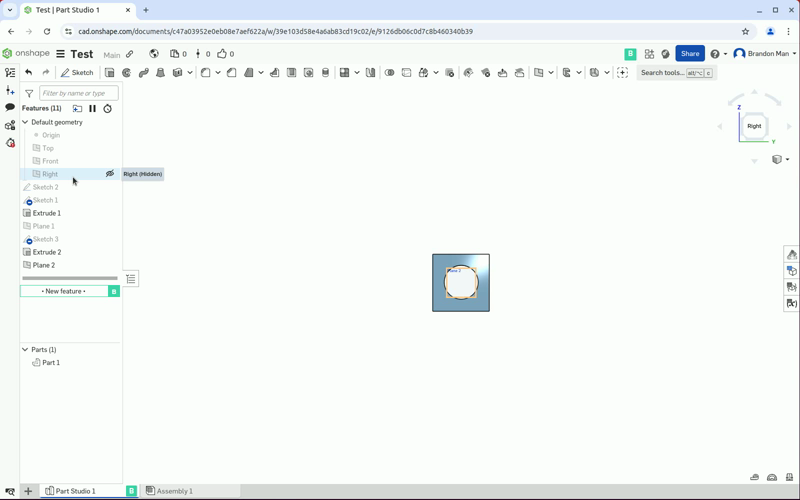
key(shift+s)
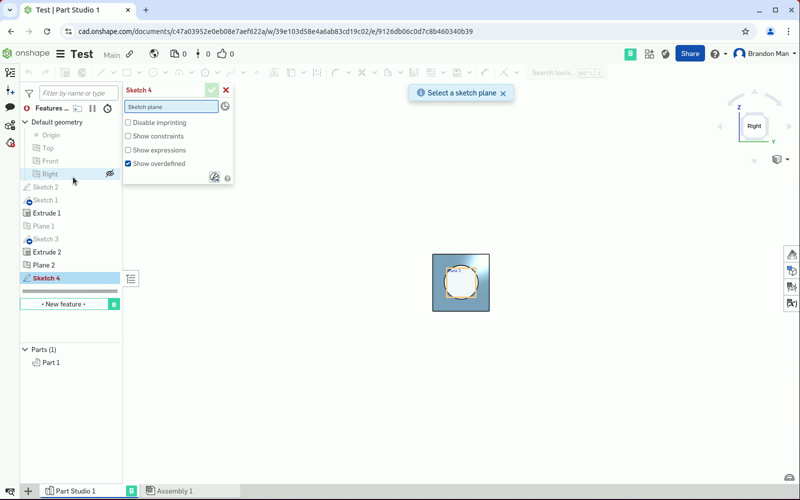
mouse_move(73, 267)
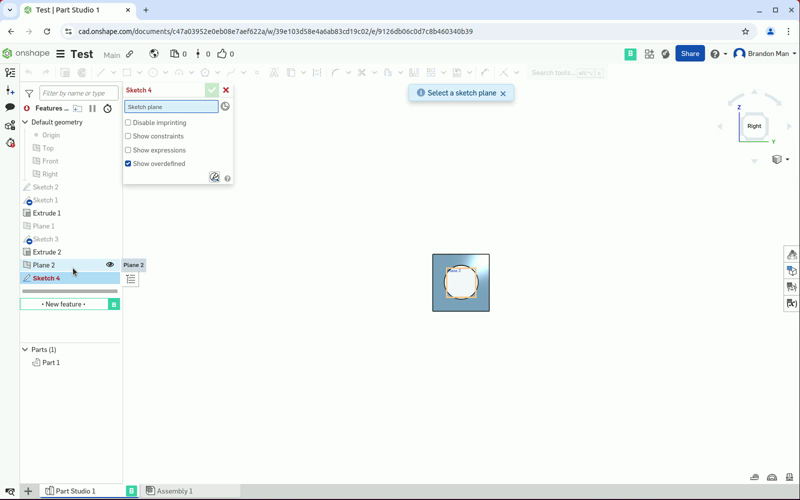
click(73, 267)
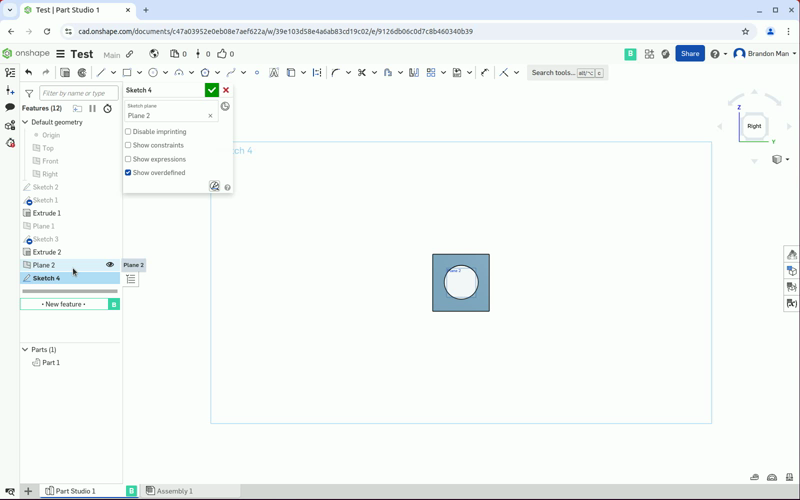
mouse_move(73, 352)
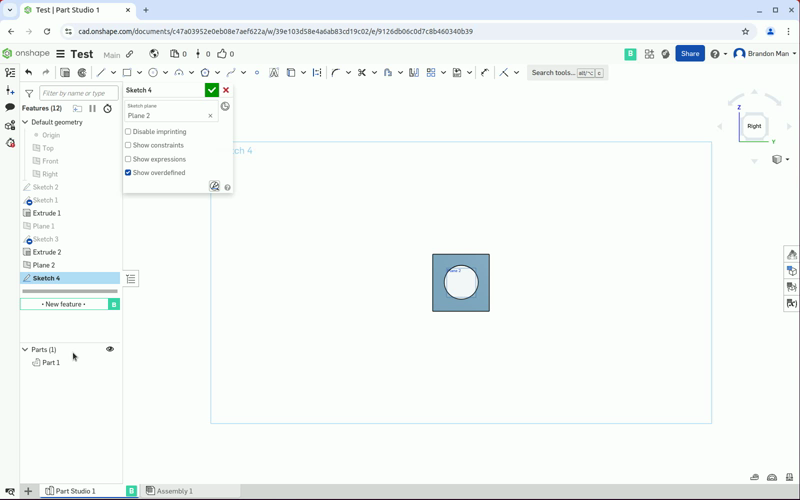
key(y)
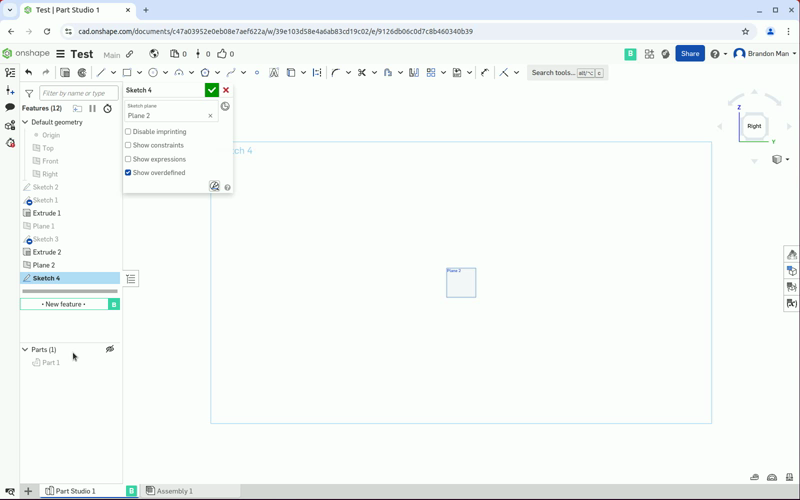
key(c)
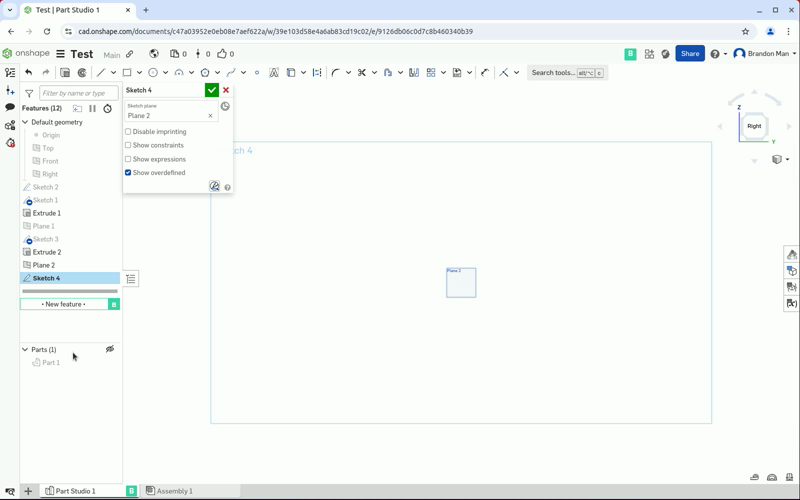
key_down(shift)
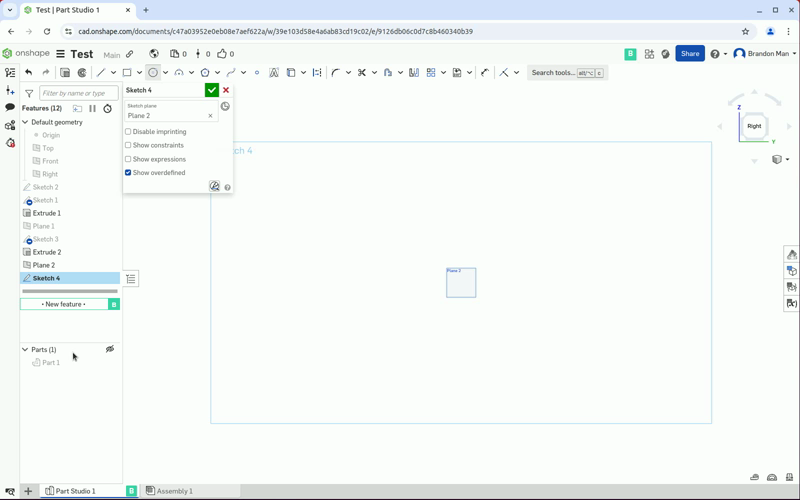
mouse_move(461, 282)
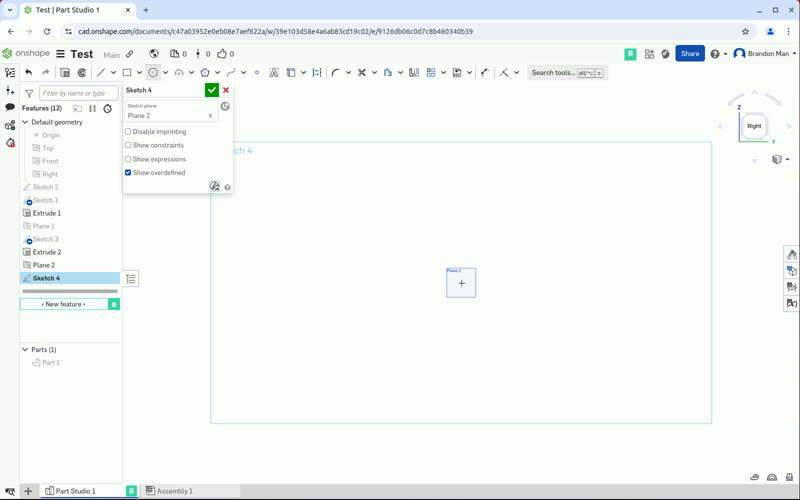
click(461, 282)
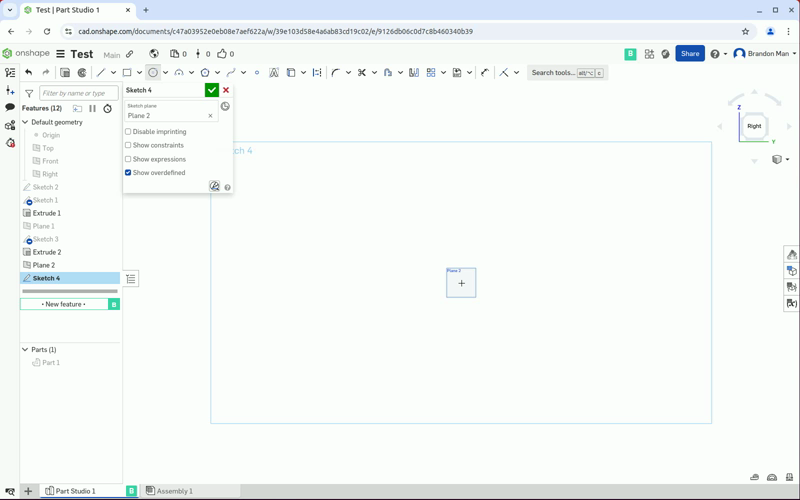
key_up(shift)
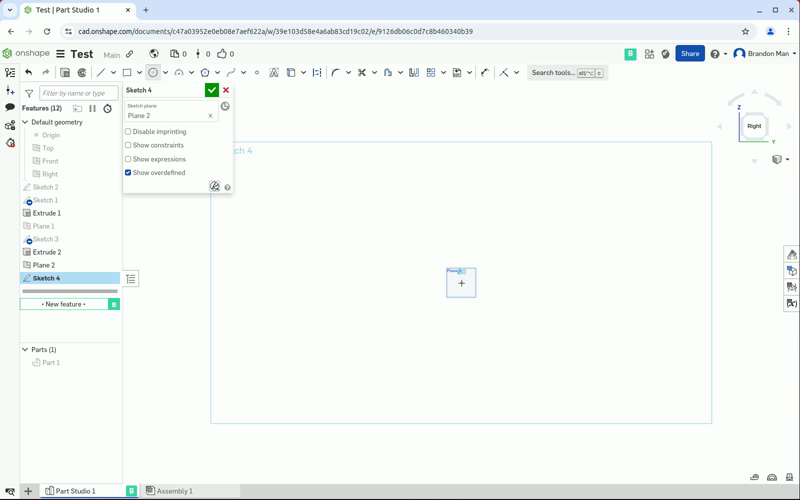
mouse_move(479, 282)
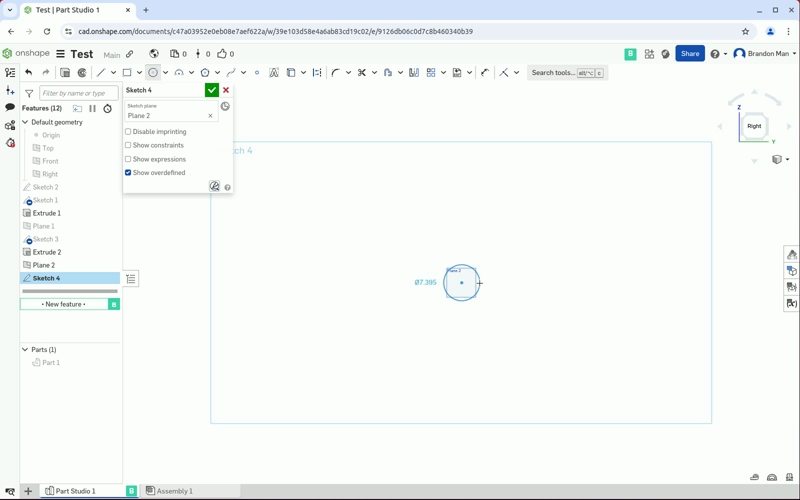
click(479, 282)
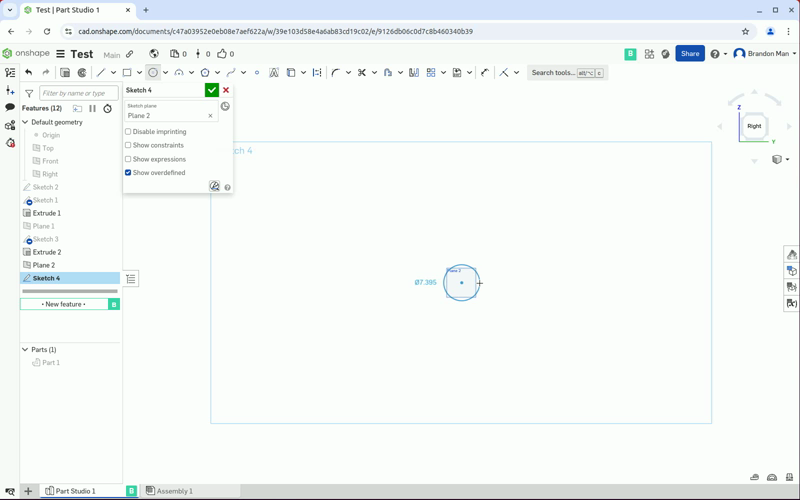
key(esc)
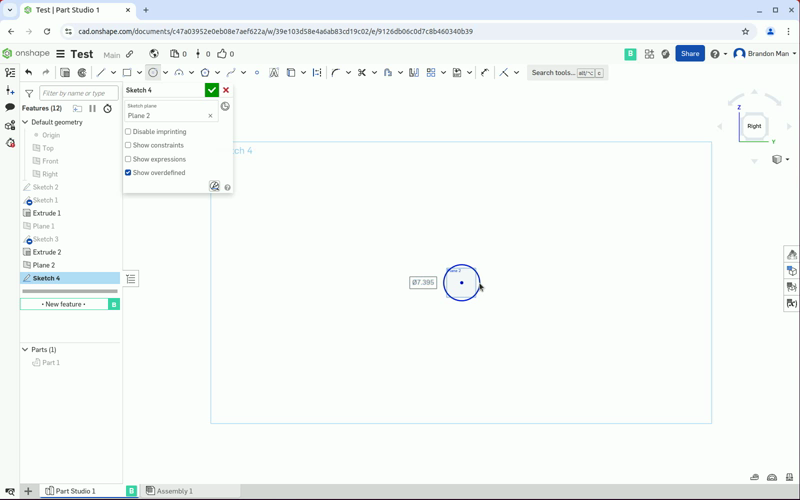
mouse_move(474, 276)
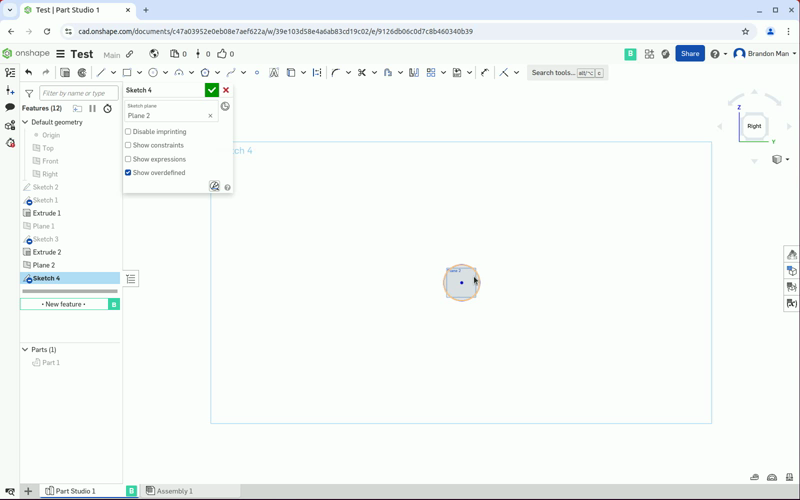
scroll(6)
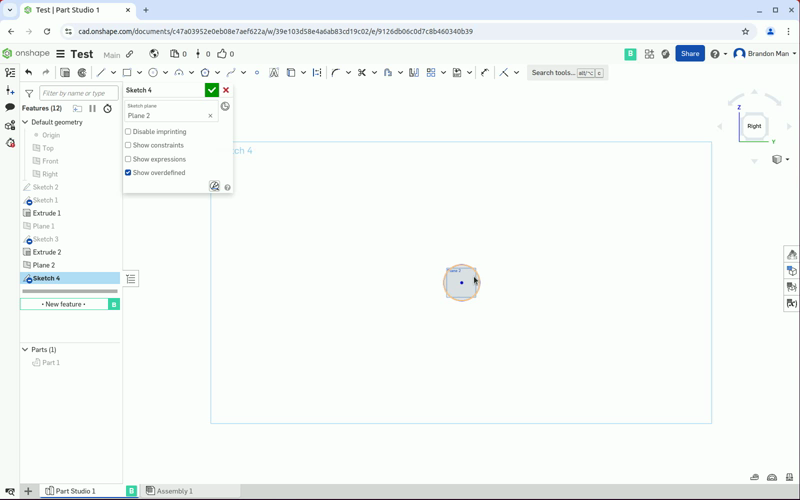
scroll(6)
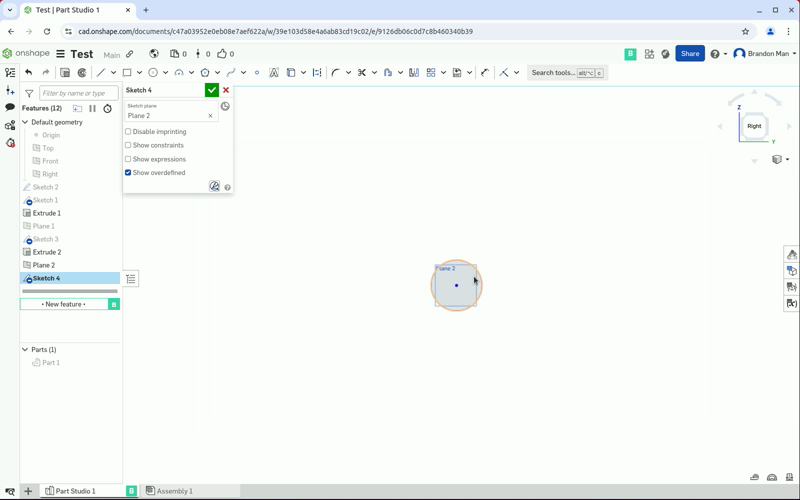
scroll(6)
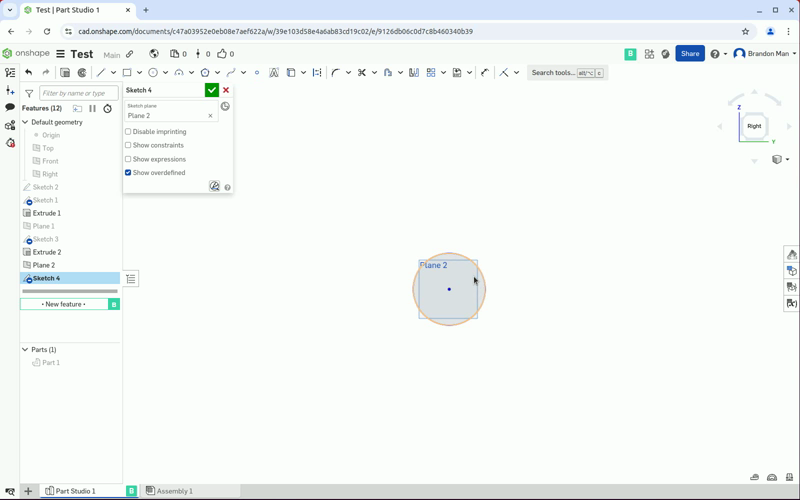
scroll(6)
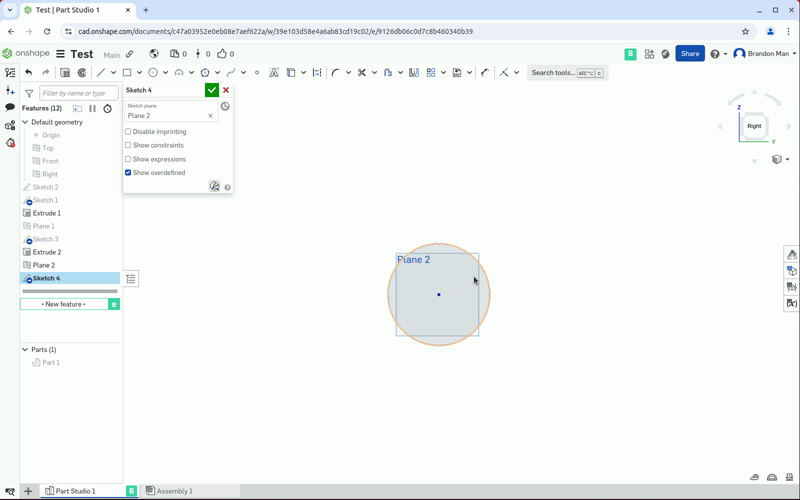
scroll(6)
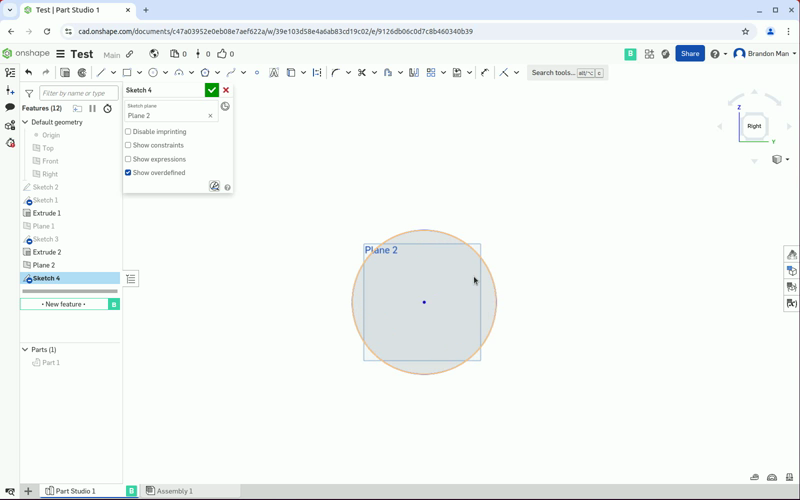
scroll(6)
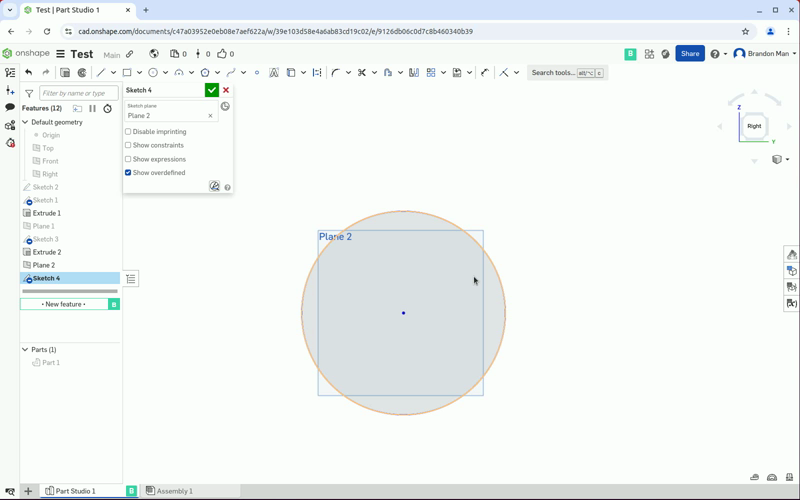
scroll(6)
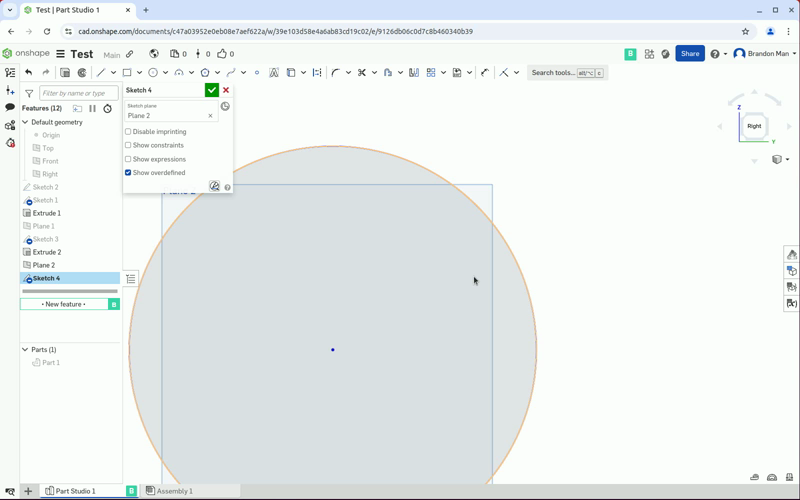
click(474, 276)
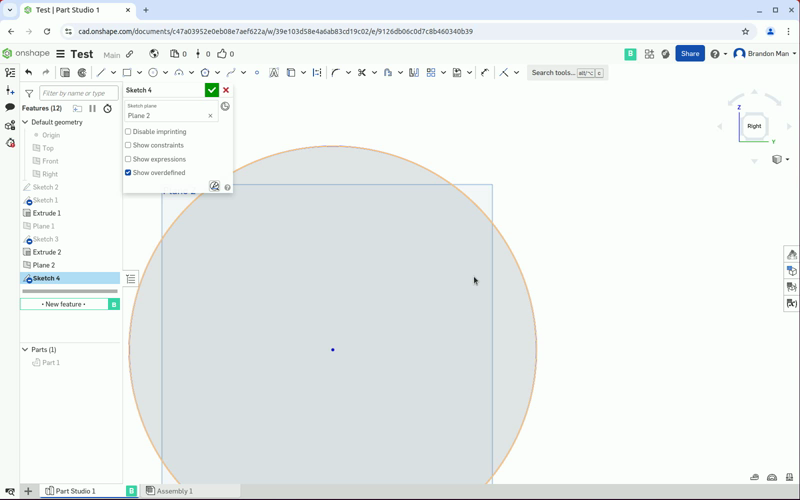
scroll(-6)
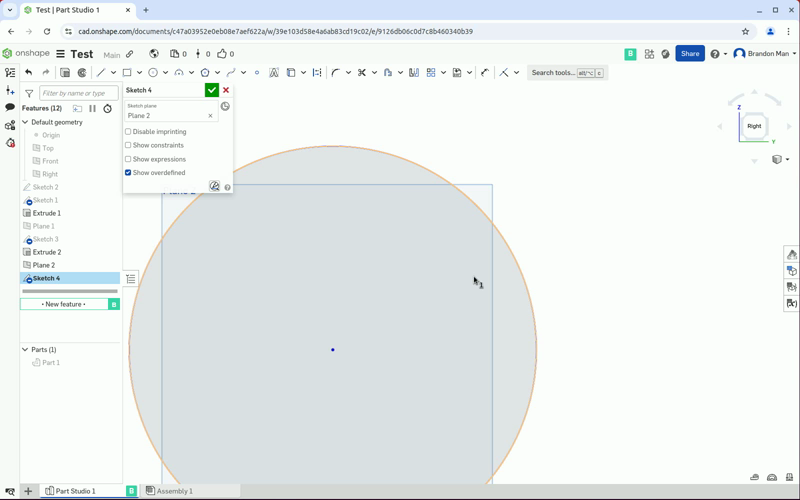
scroll(-6)
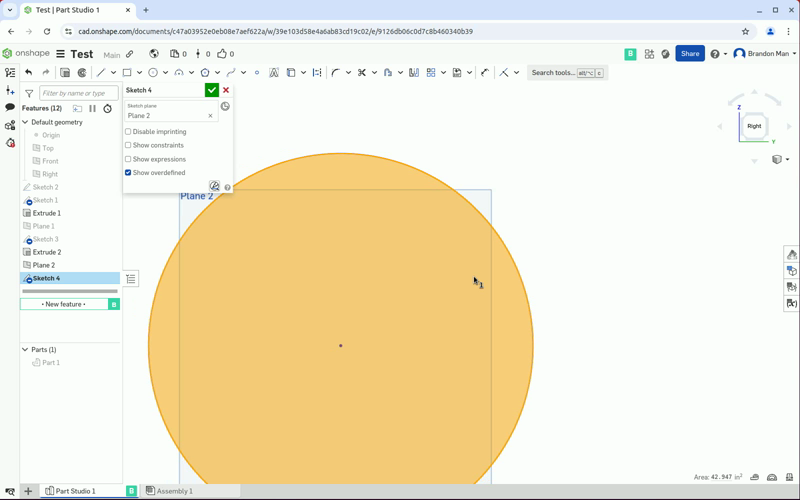
scroll(-6)
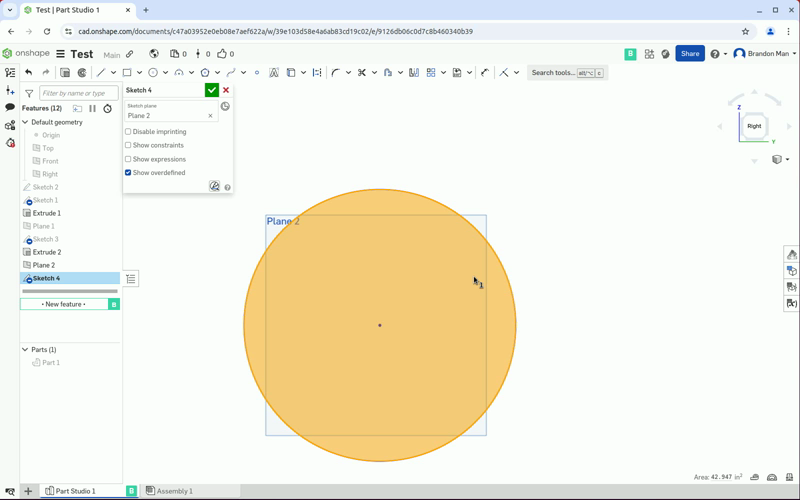
scroll(-6)
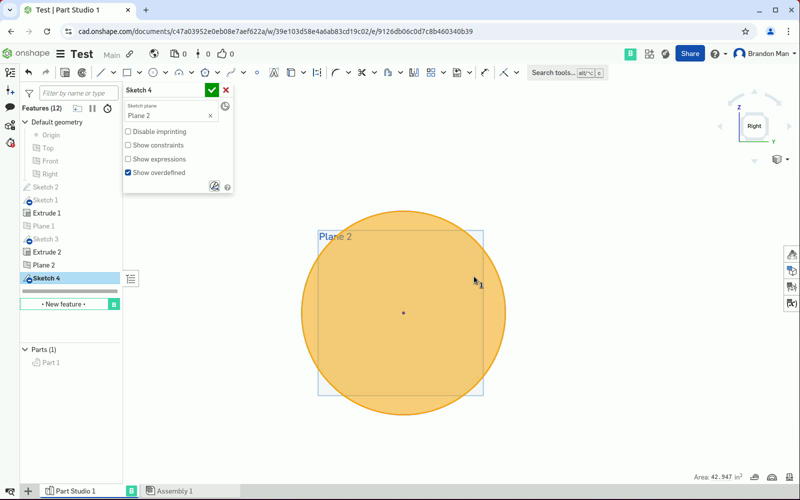
scroll(-6)
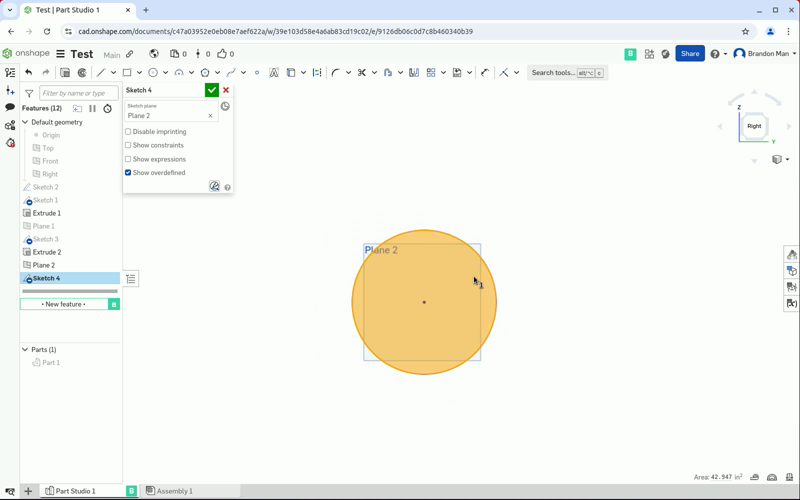
scroll(-6)
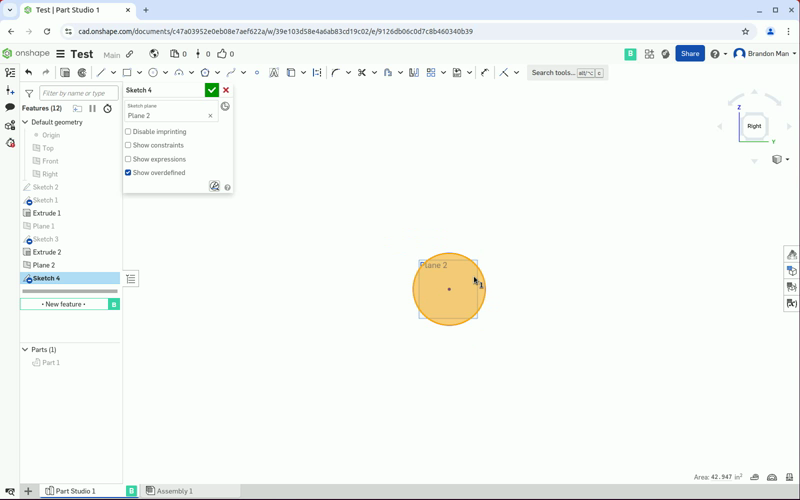
scroll(-6)
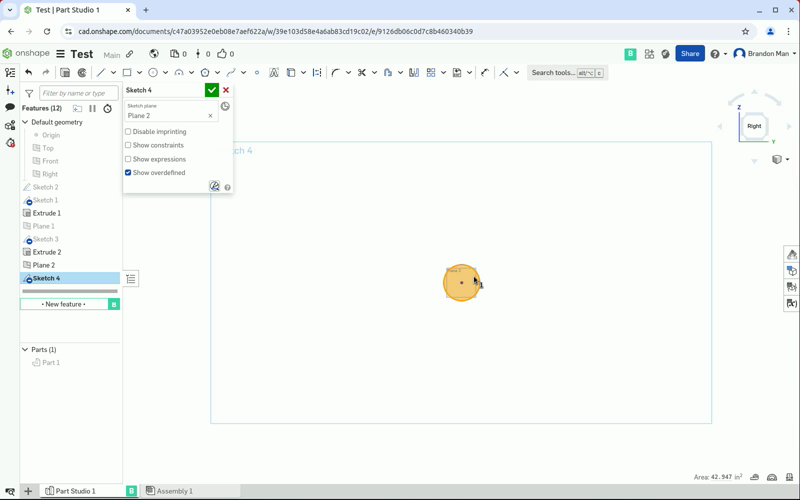
mouse_move(73, 352)
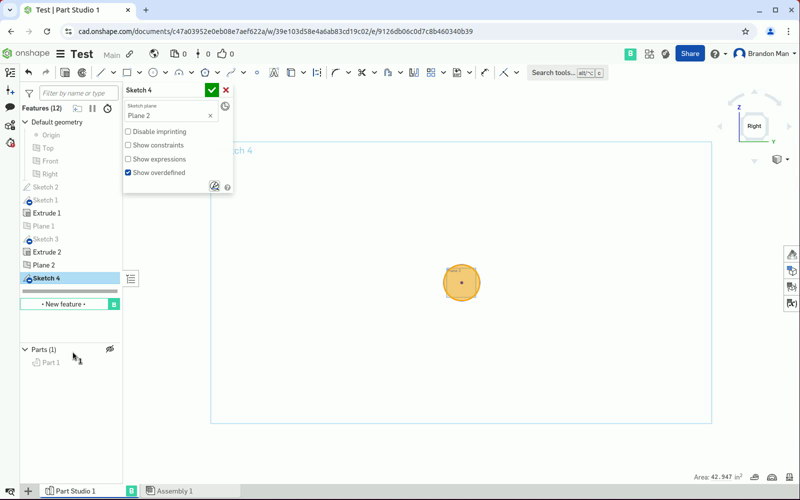
key(shift+y)
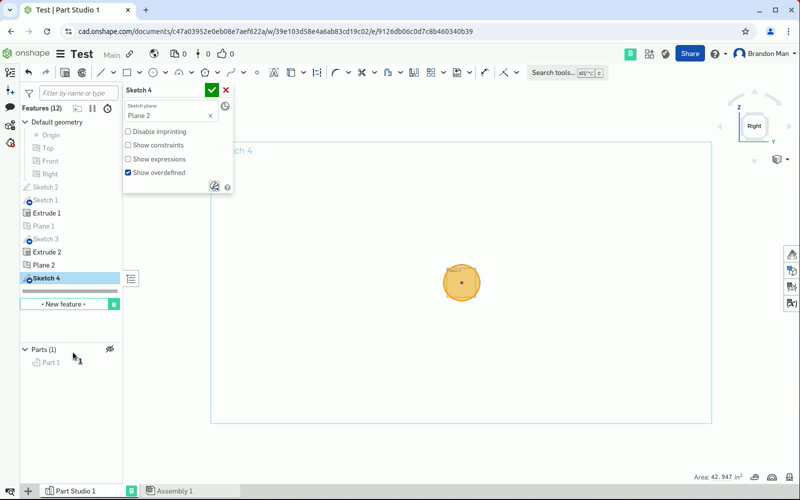
key(shift+e)
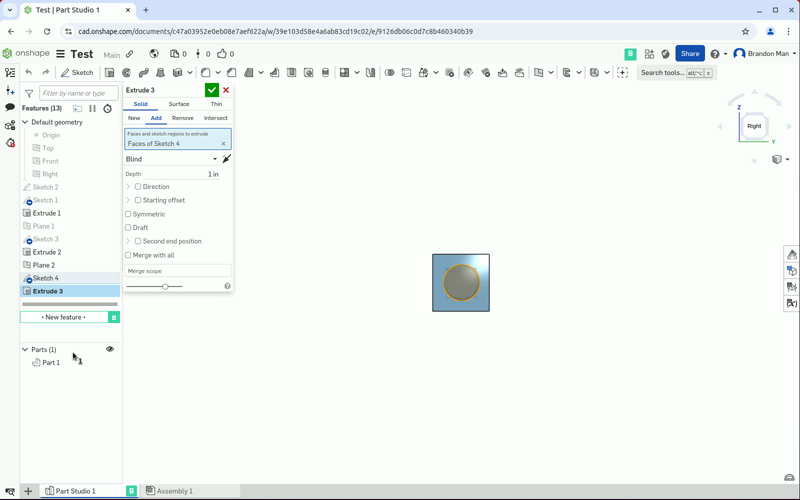
mouse_move(143, 106)
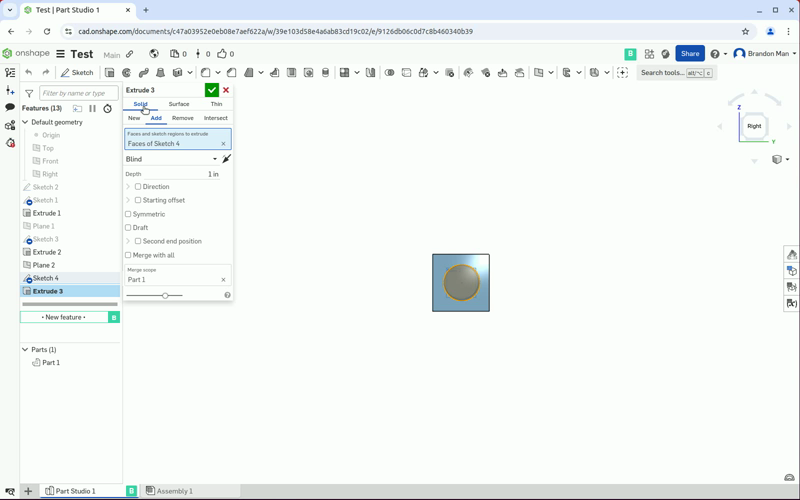
click(143, 106)
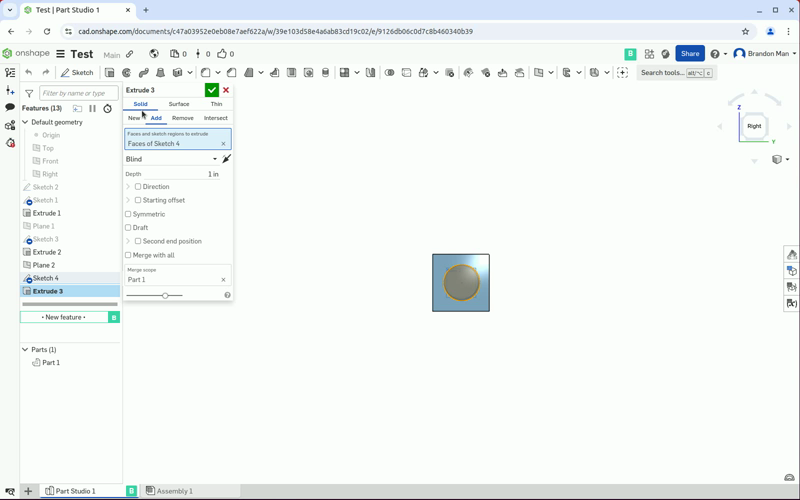
mouse_move(137, 120)
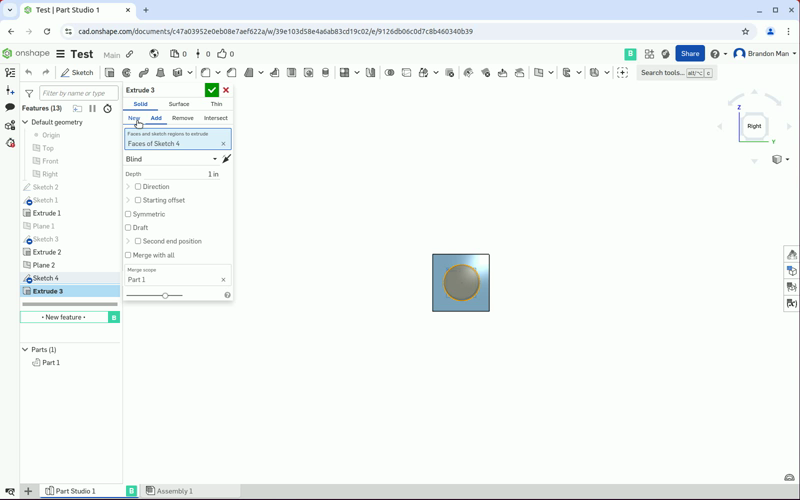
click(137, 120)
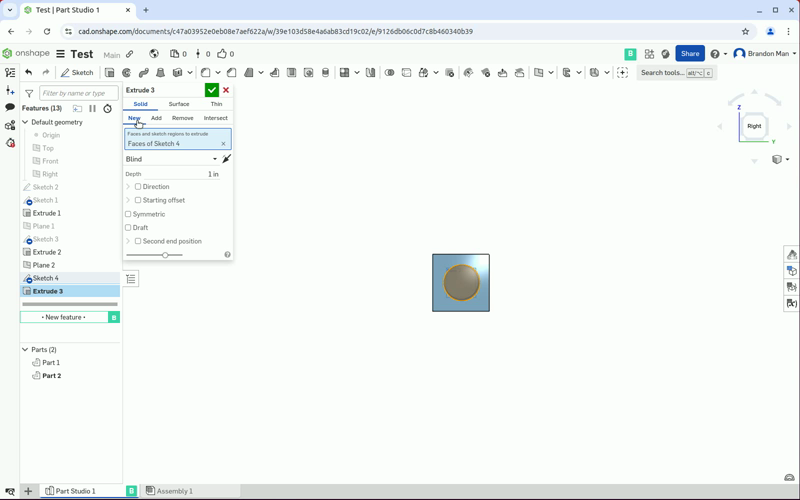
key(tab, 4)
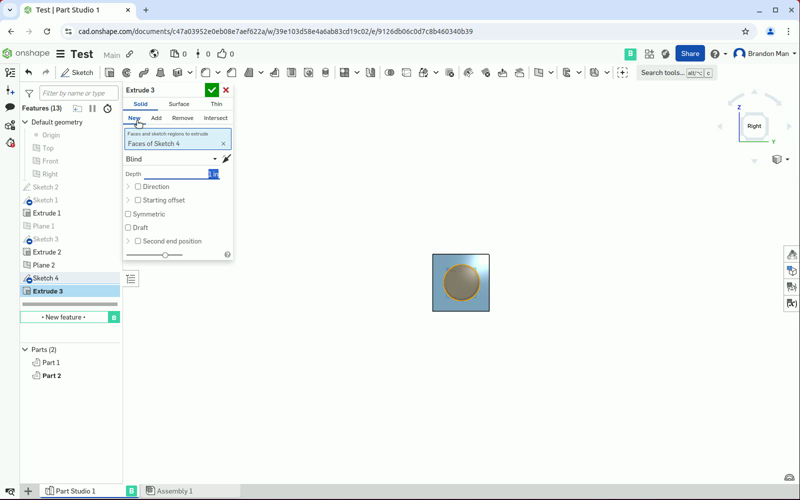
text(-0.241)
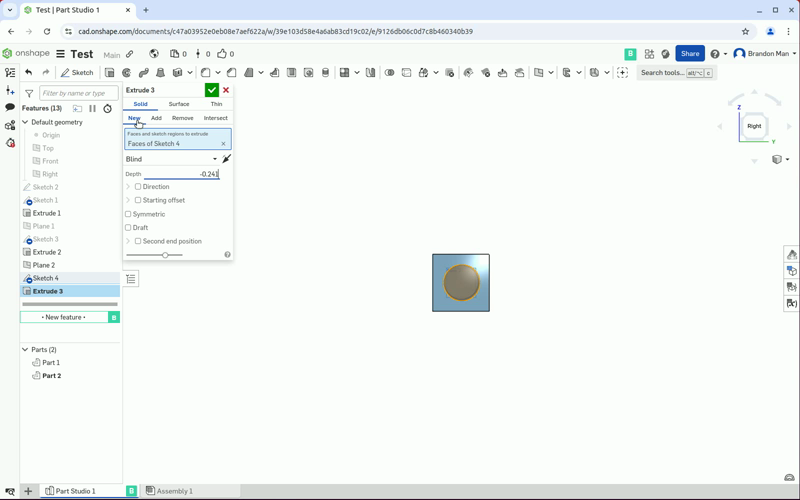
key(enter)
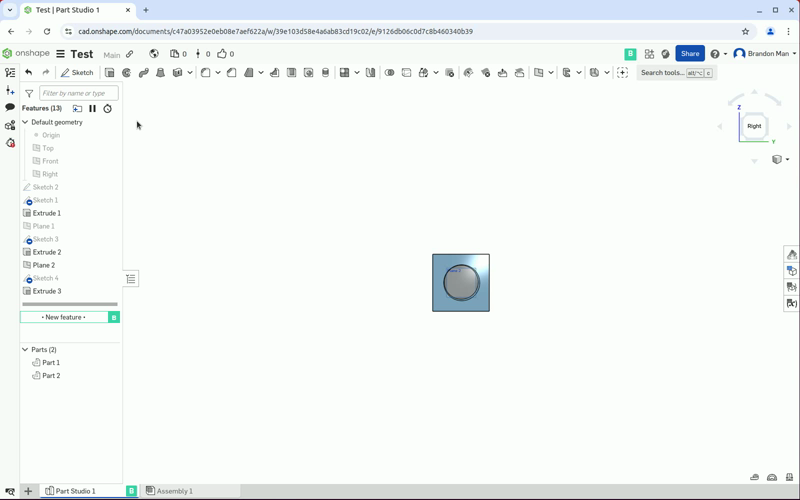
key(shift+h)
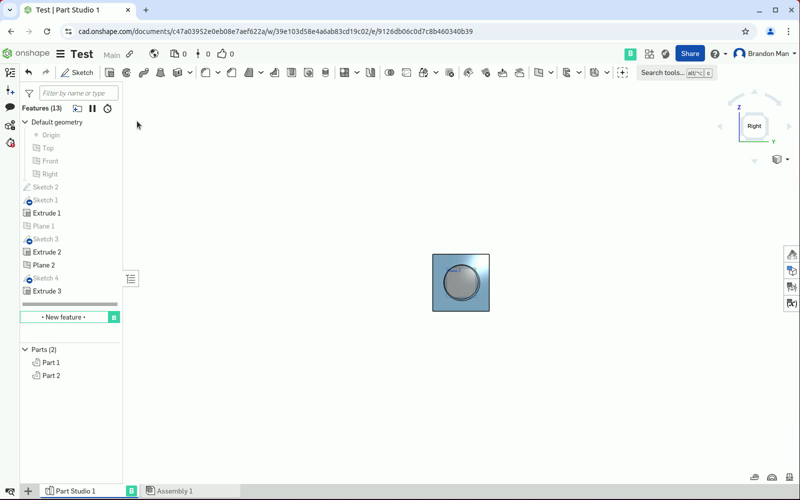
key(shift+h)
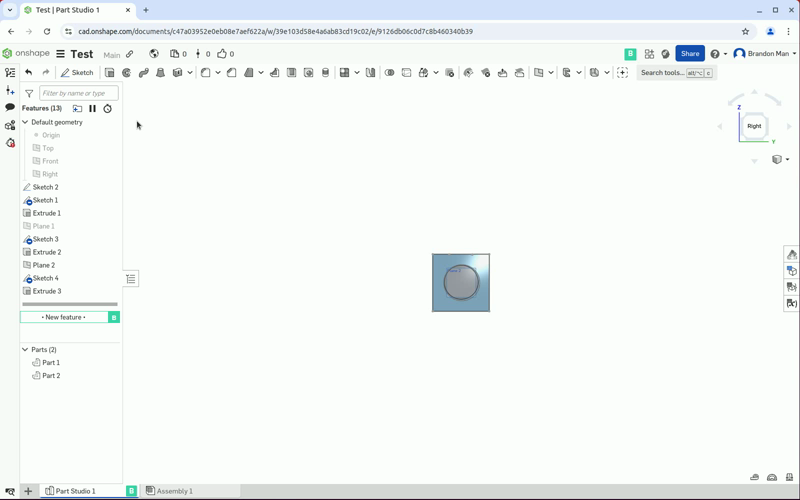
key(shift+7)
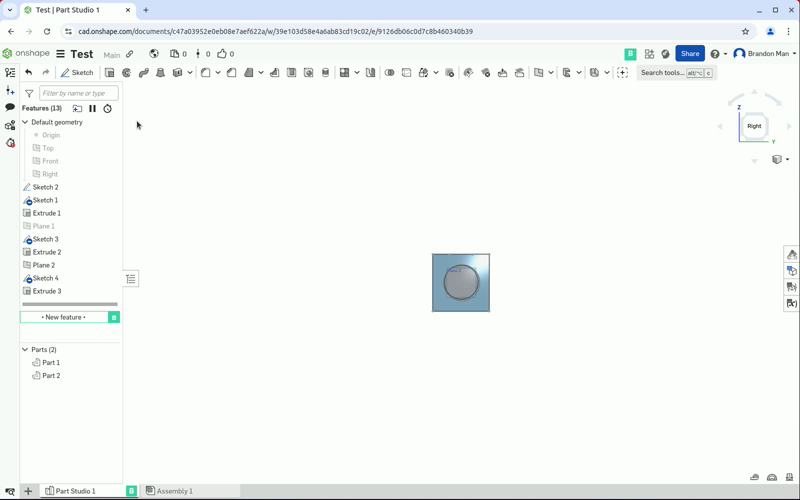
key(right, 2)
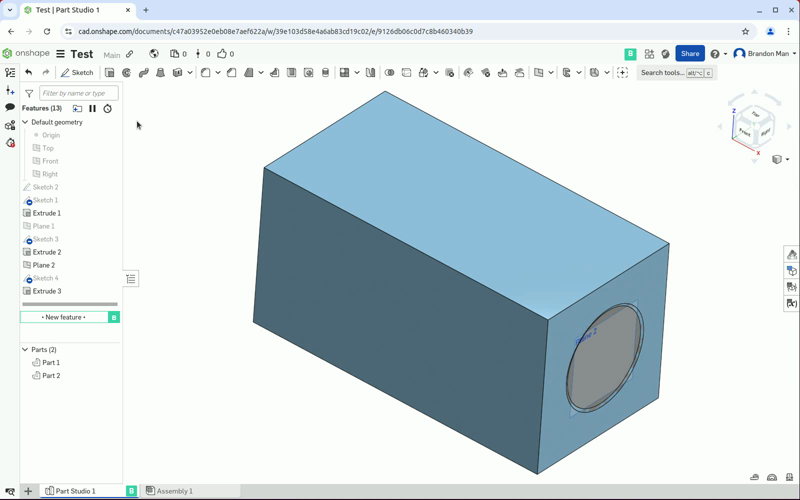
key(down, 2)
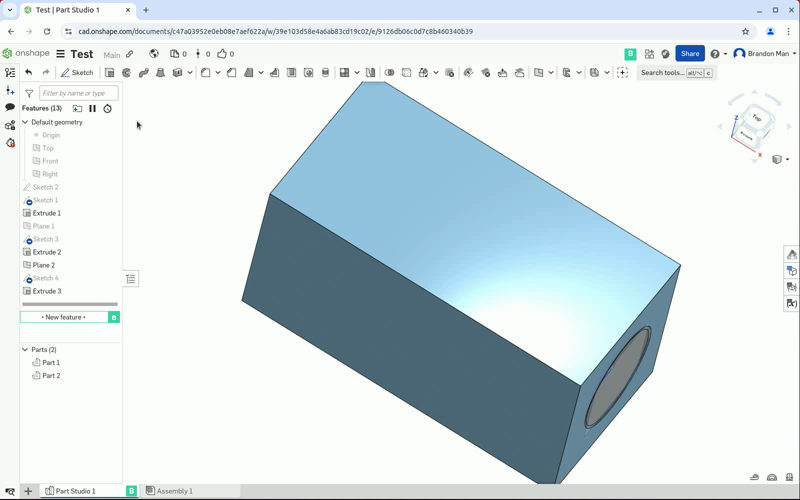
key(up, 2)
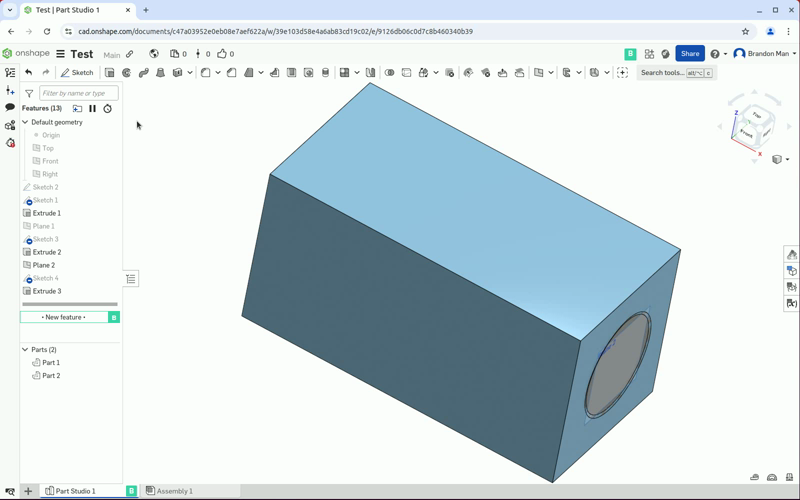
key(left, 2)
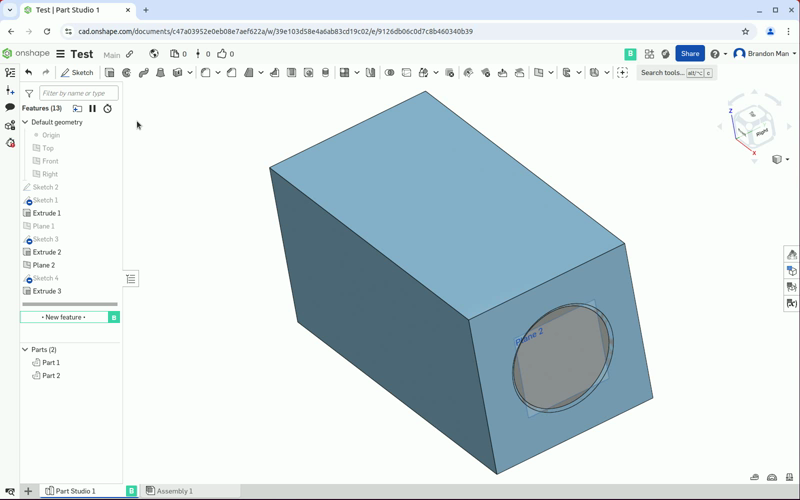
mouse_move(73, 189)
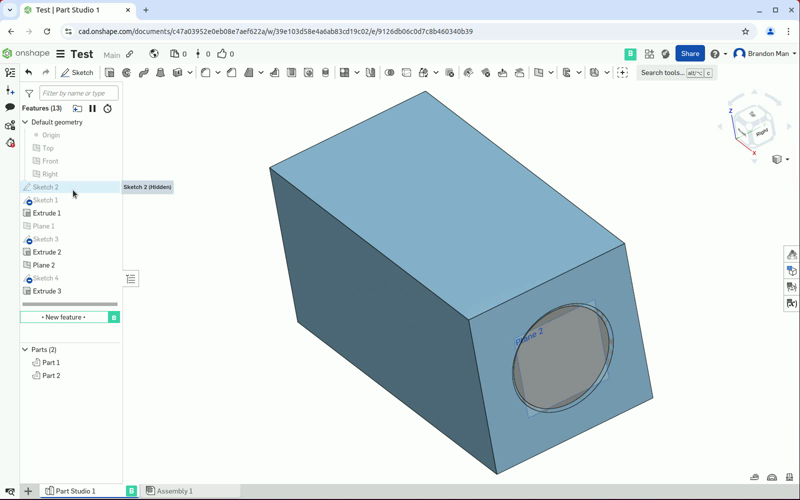
click(73, 189)